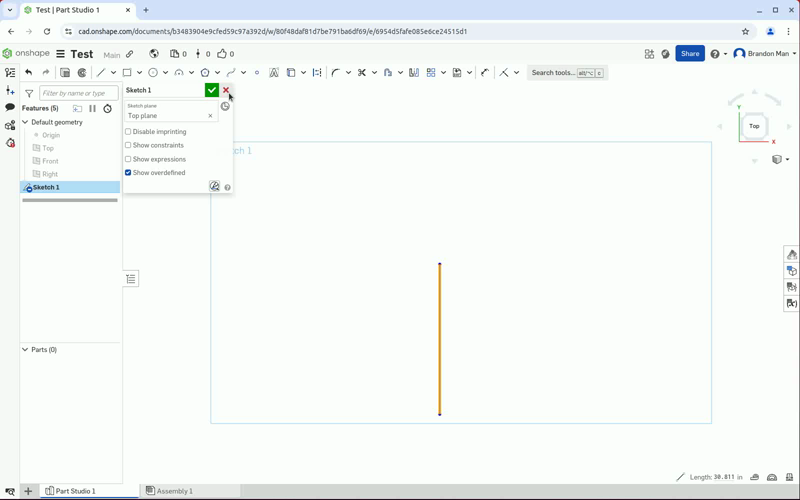
key(shift+h)
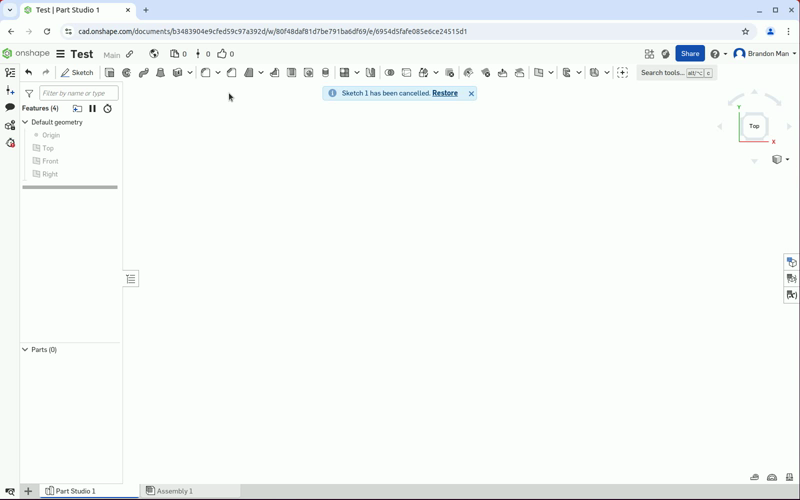
mouse_move(73, 352)
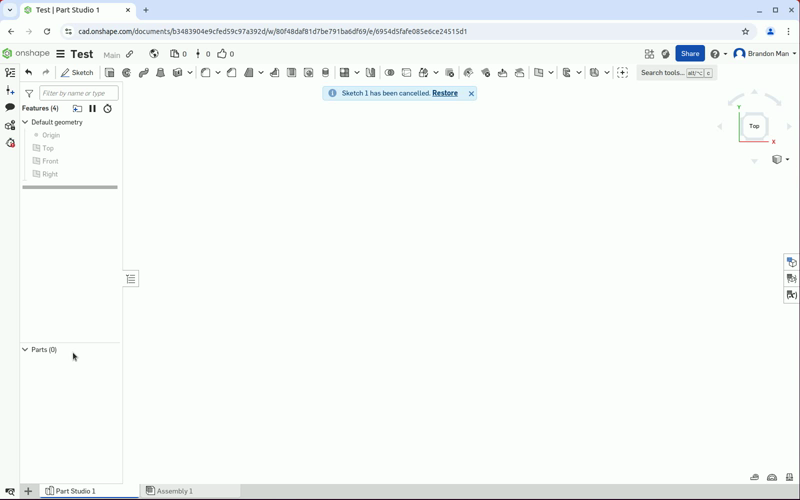
key(y)
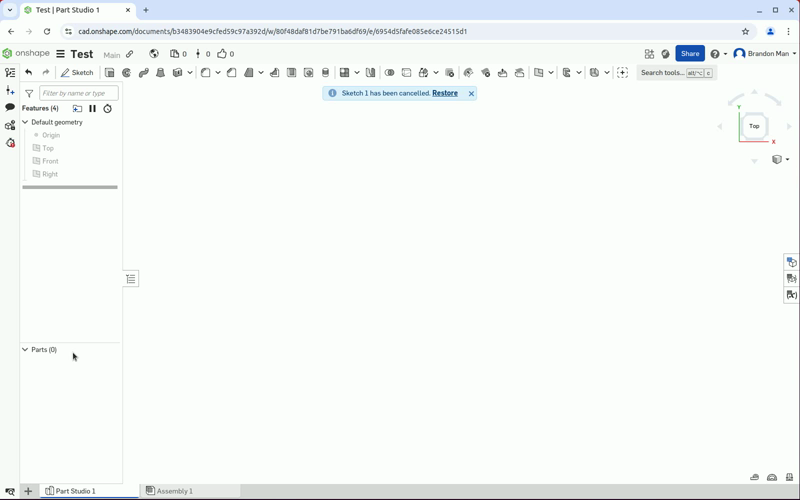
key(shift+p)
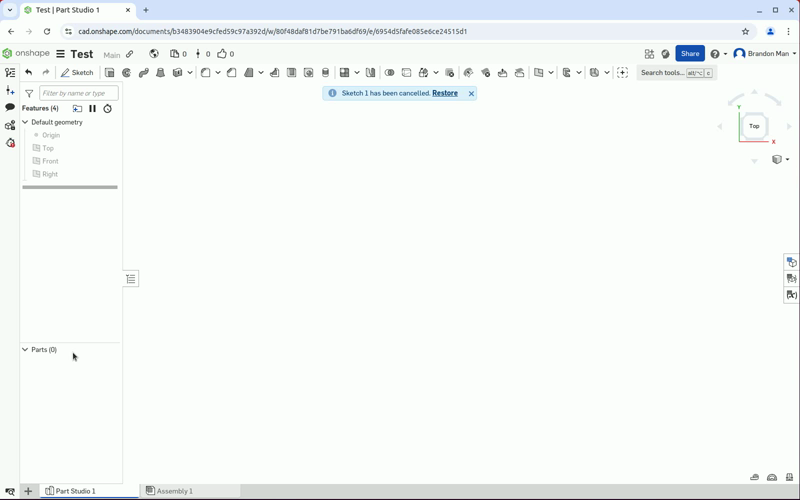
key(space)
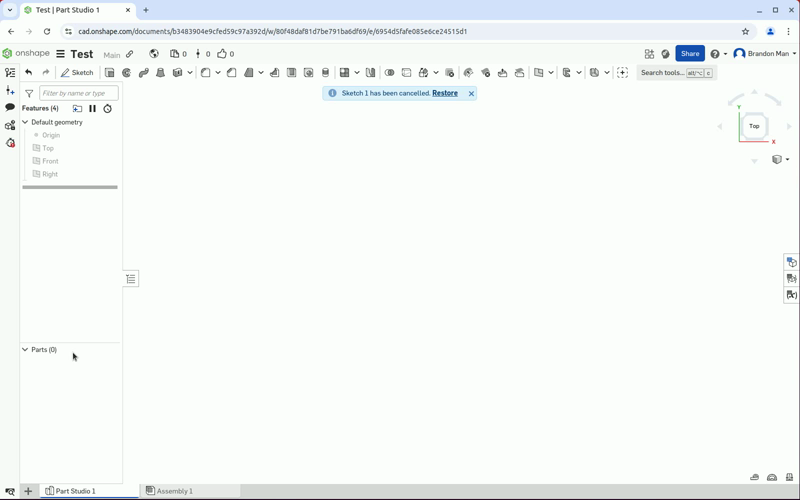
key_down(shift)
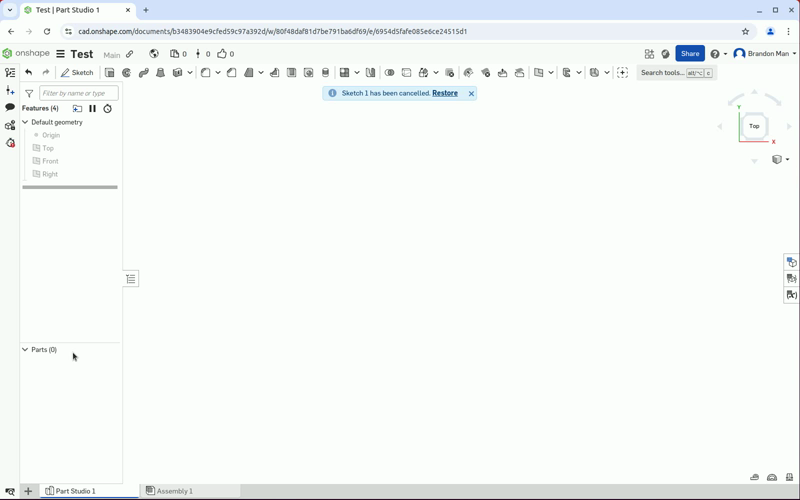
key(up)
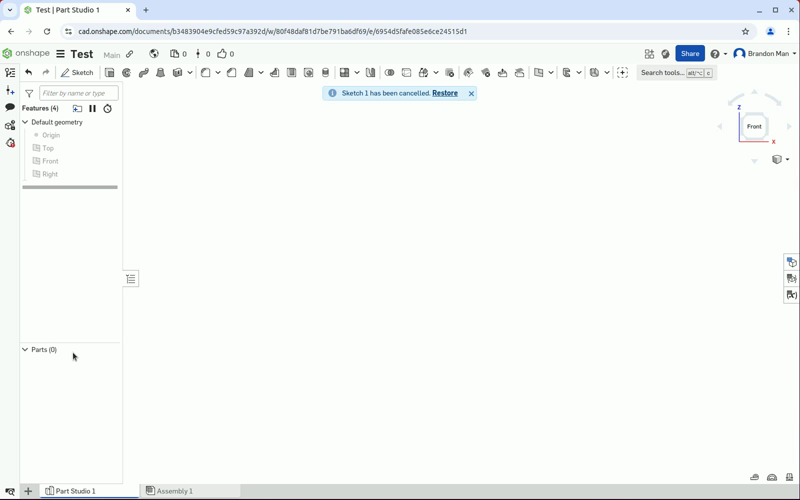
key_up(shift)
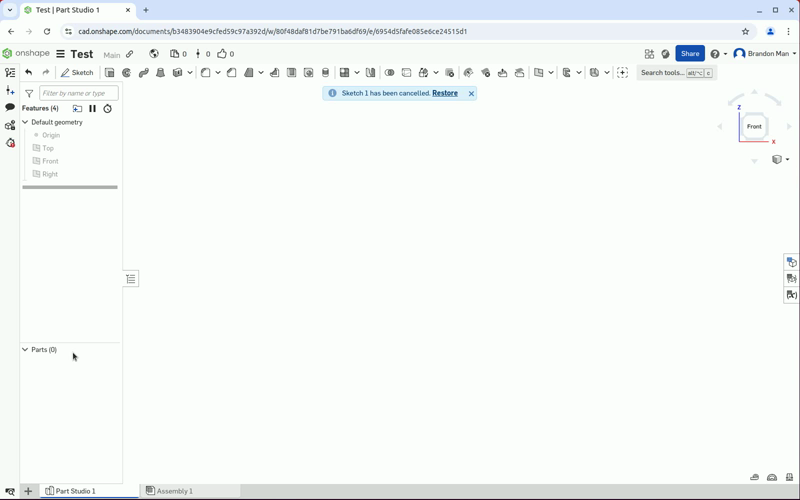
mouse_move(73, 352)
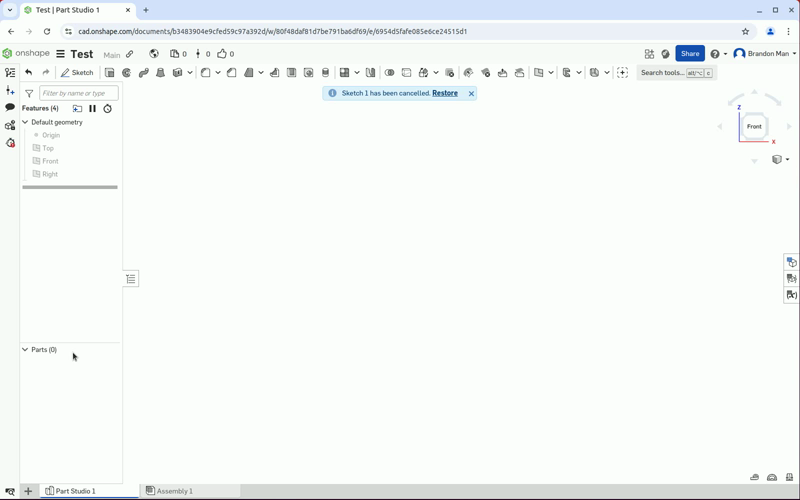
key(shift+y)
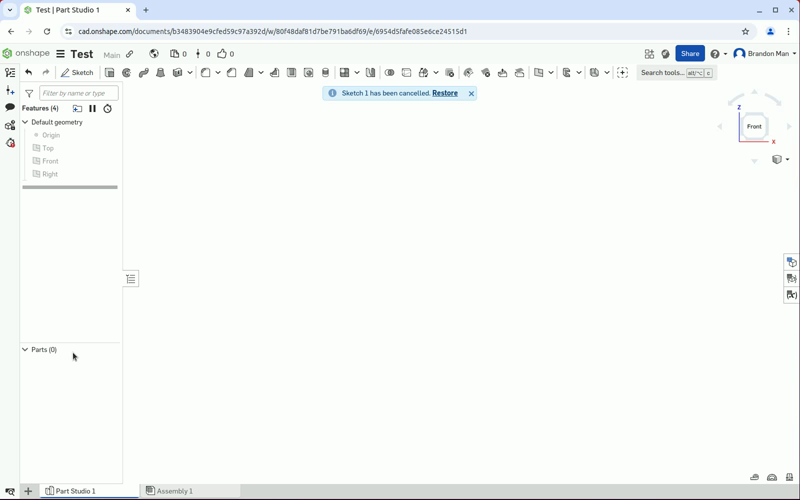
key(shift+s)
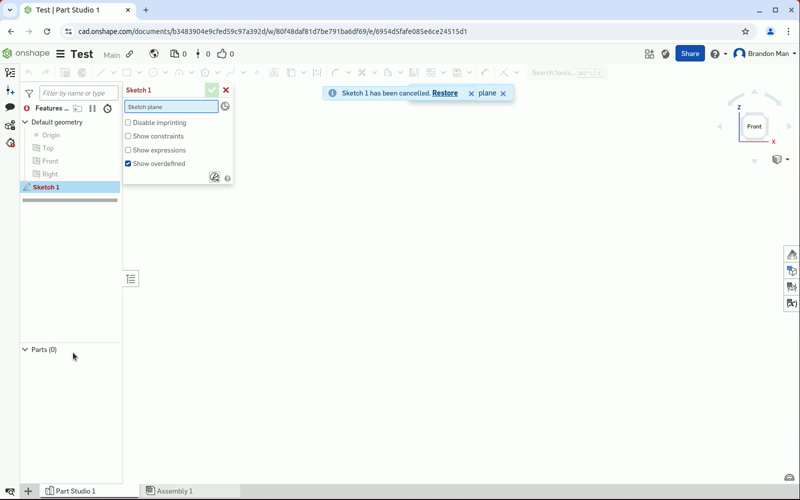
mouse_move(73, 163)
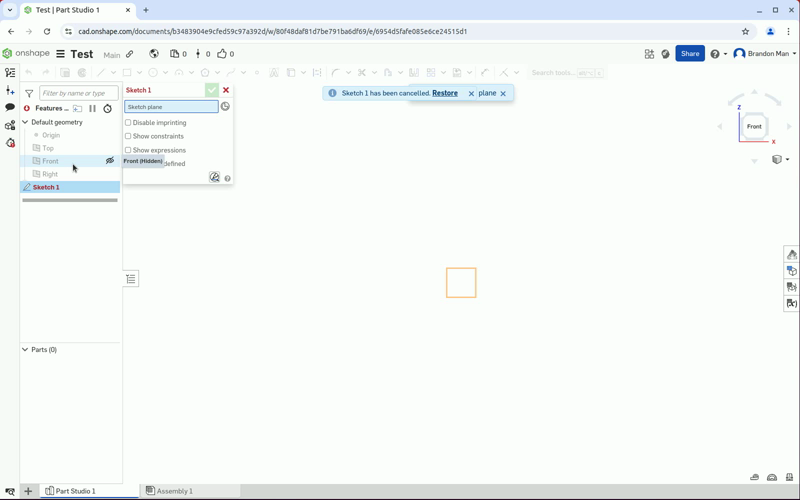
click(73, 163)
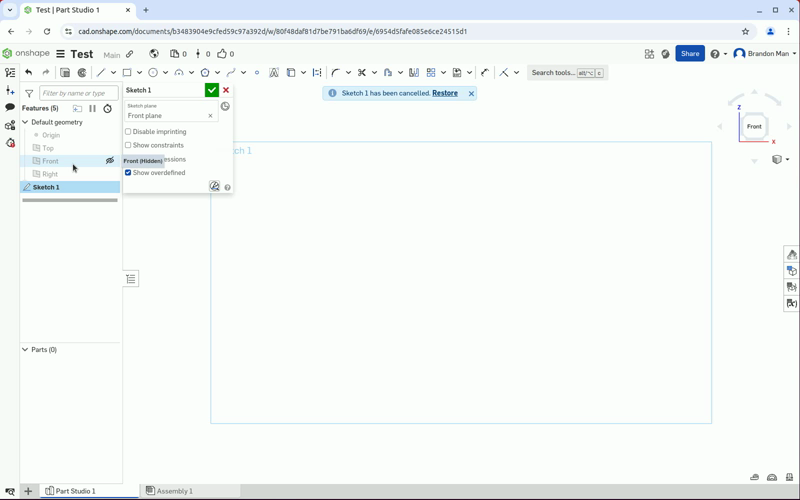
mouse_move(73, 352)
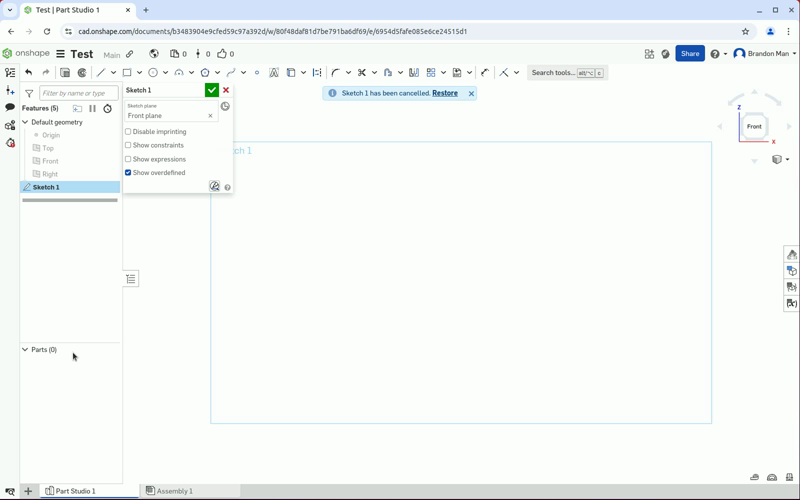
key(y)
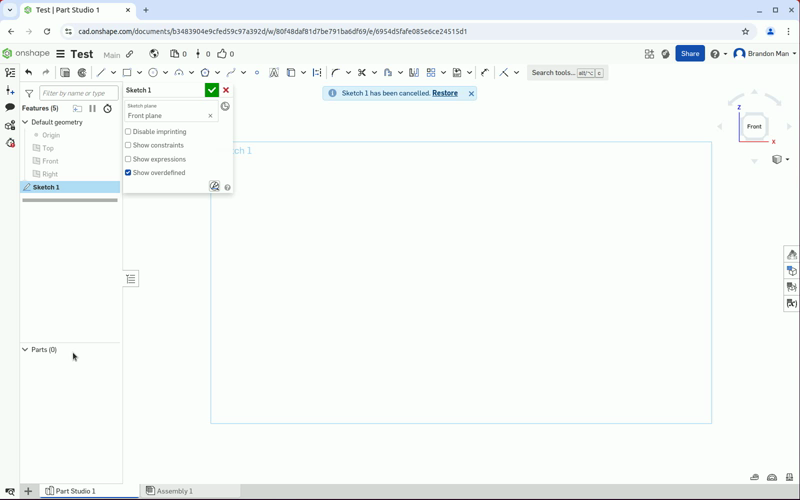
key(c)
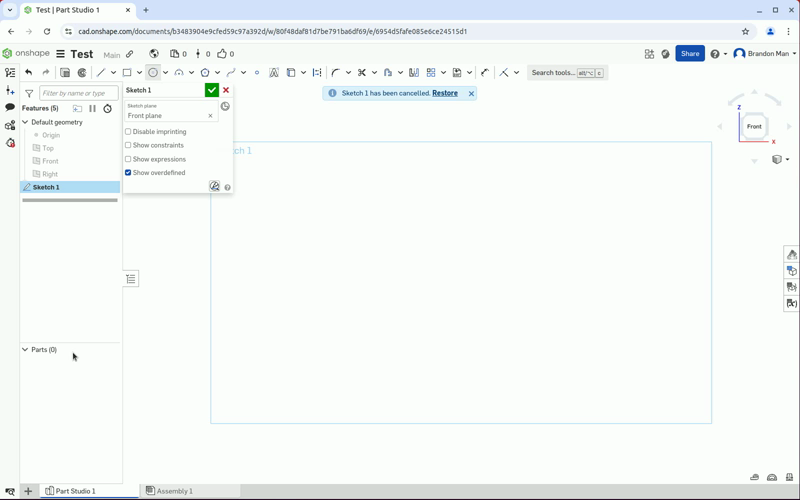
key_down(shift)
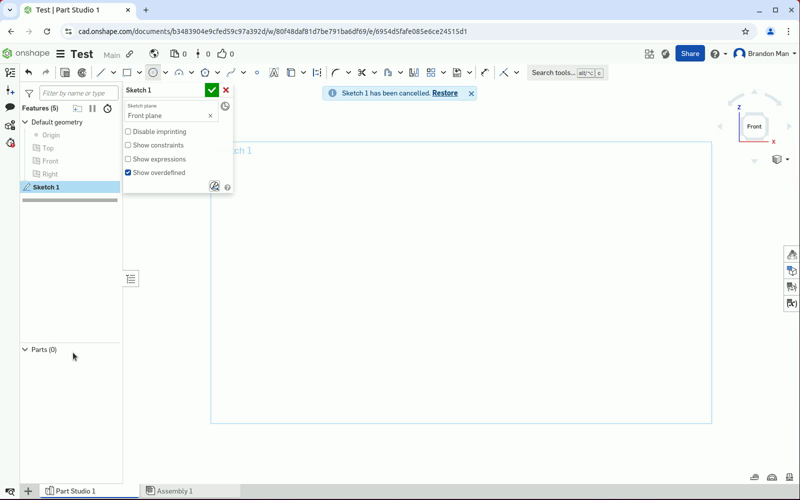
mouse_move(364, 282)
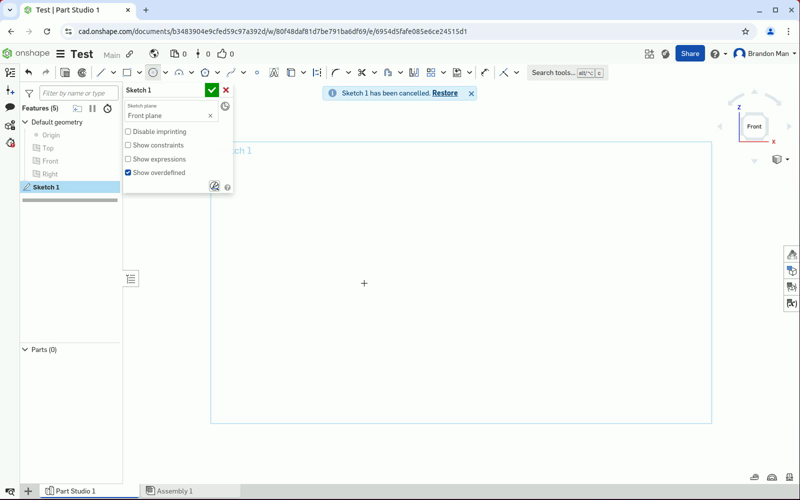
click(364, 282)
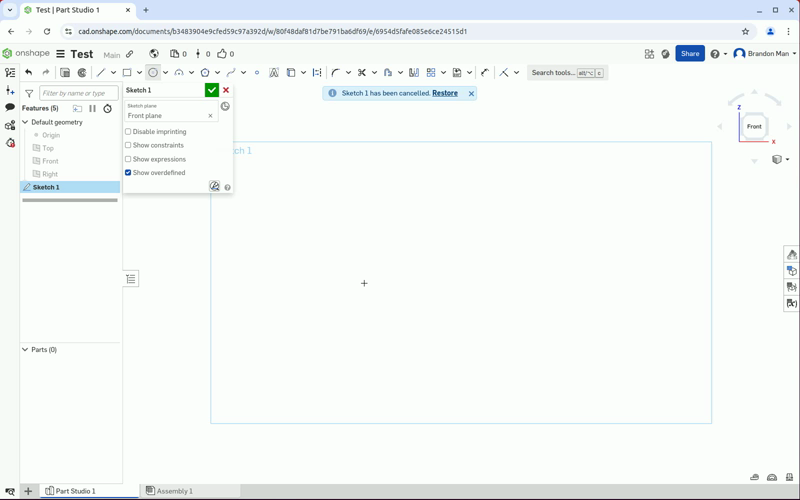
key_up(shift)
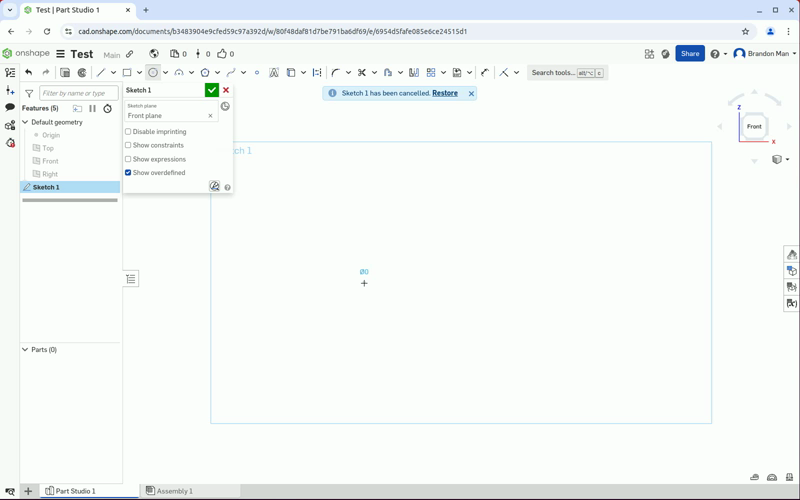
mouse_move(379, 282)
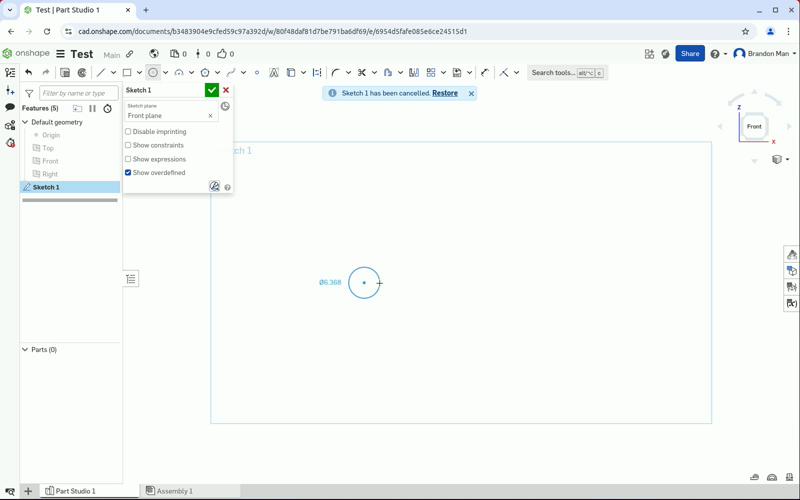
click(379, 282)
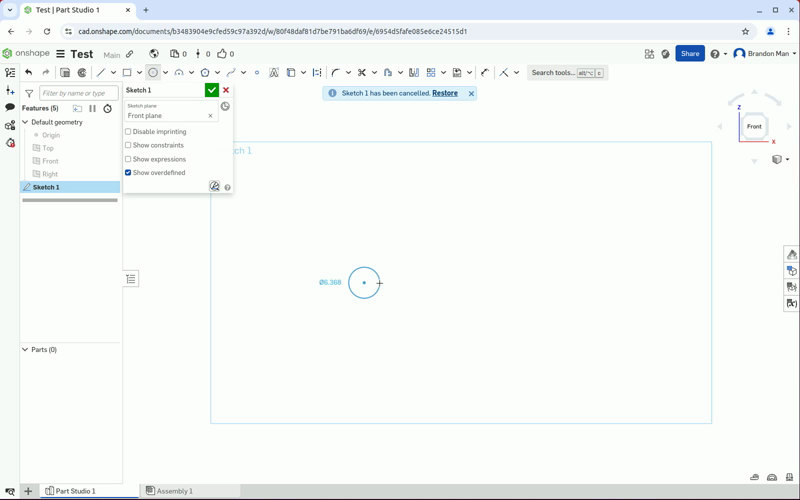
key(esc)
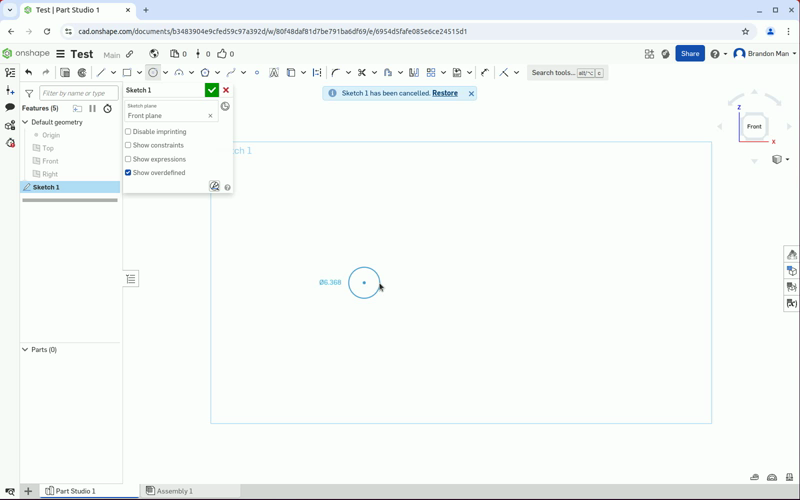
mouse_move(369, 286)
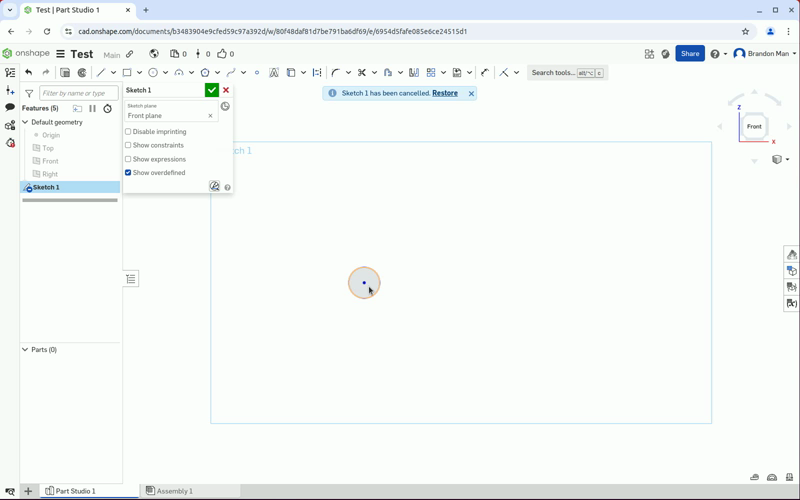
scroll(6)
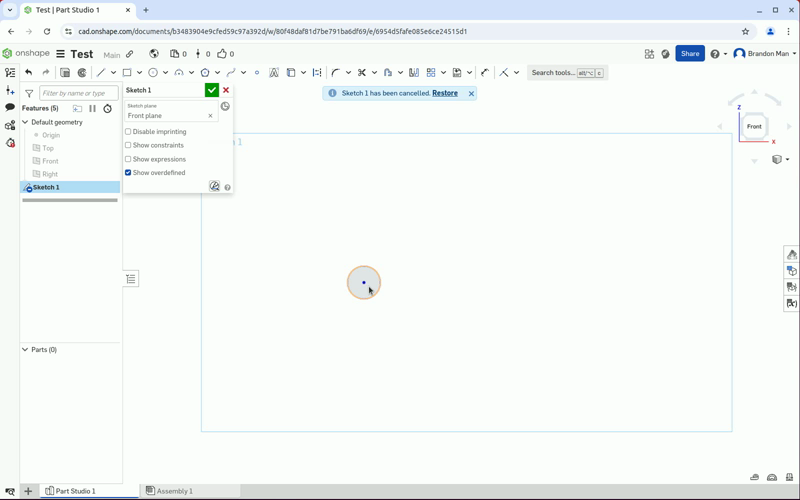
scroll(6)
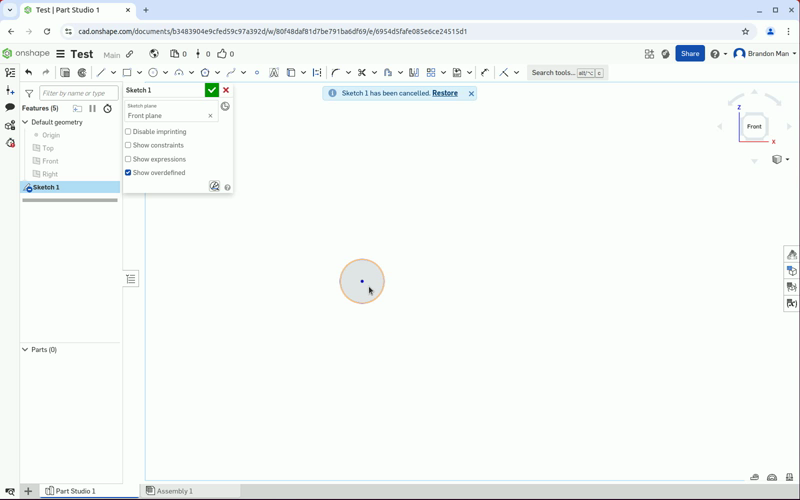
scroll(6)
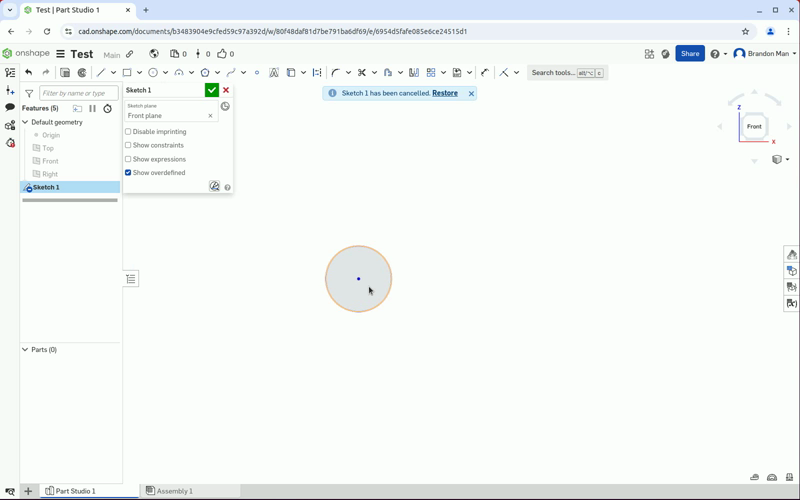
scroll(6)
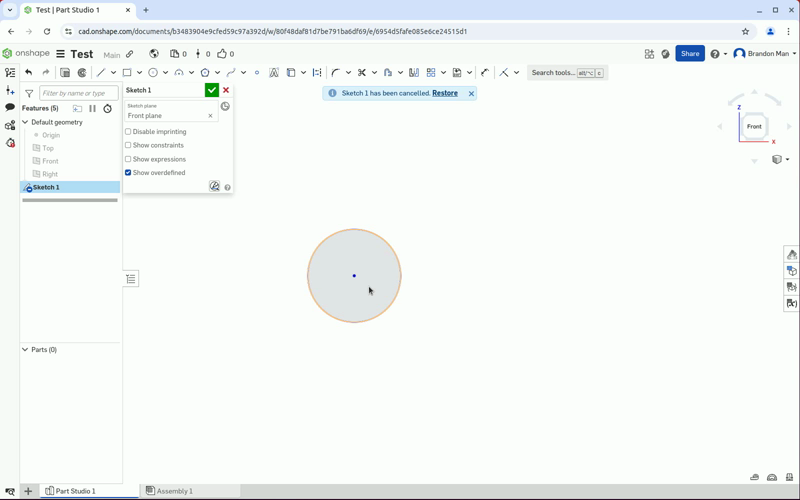
scroll(6)
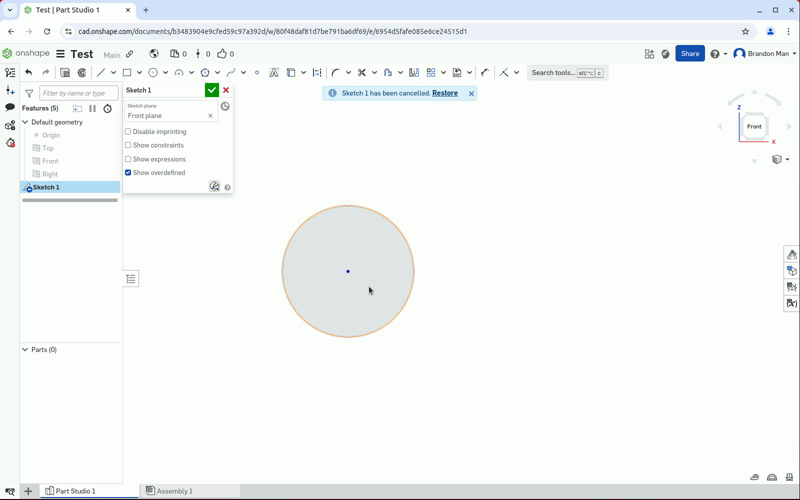
scroll(6)
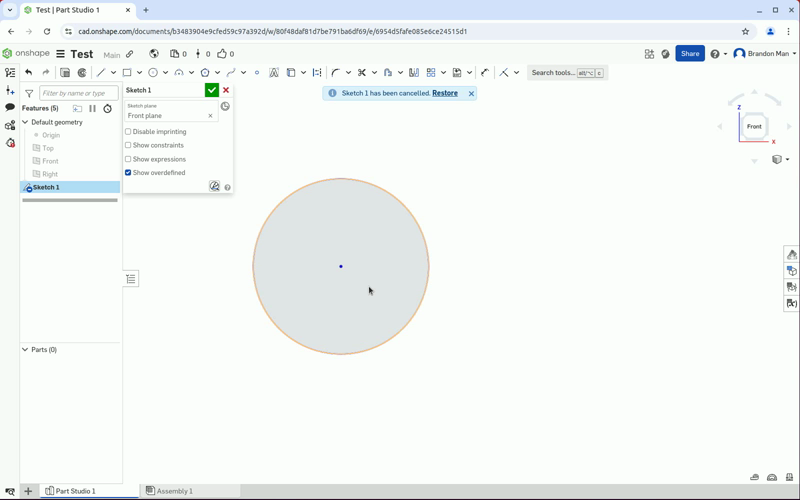
scroll(6)
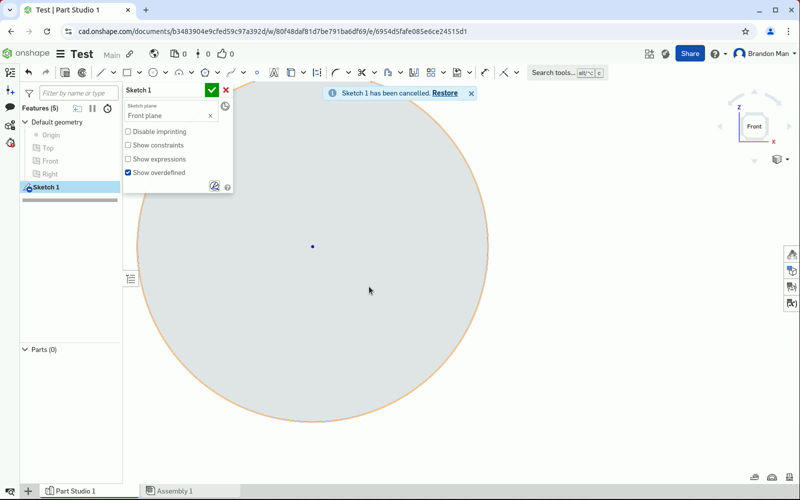
click(369, 286)
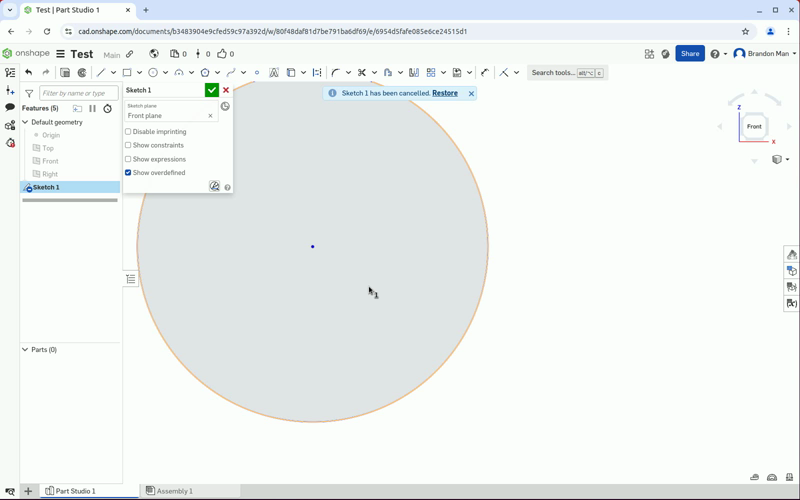
scroll(-6)
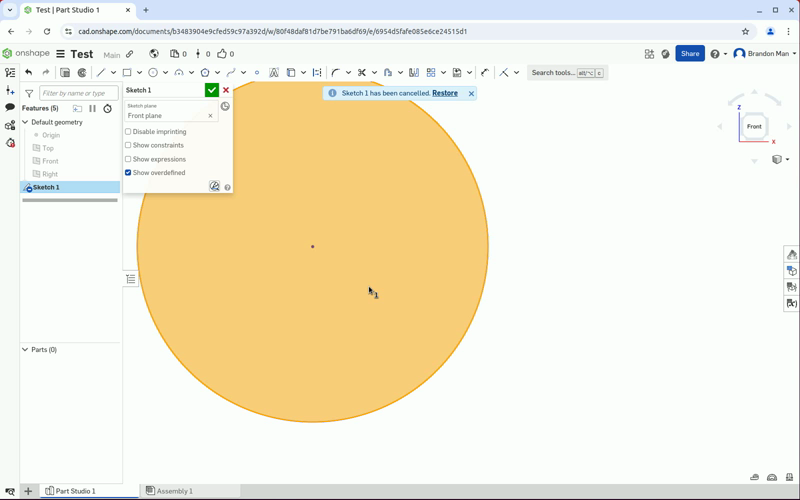
scroll(-6)
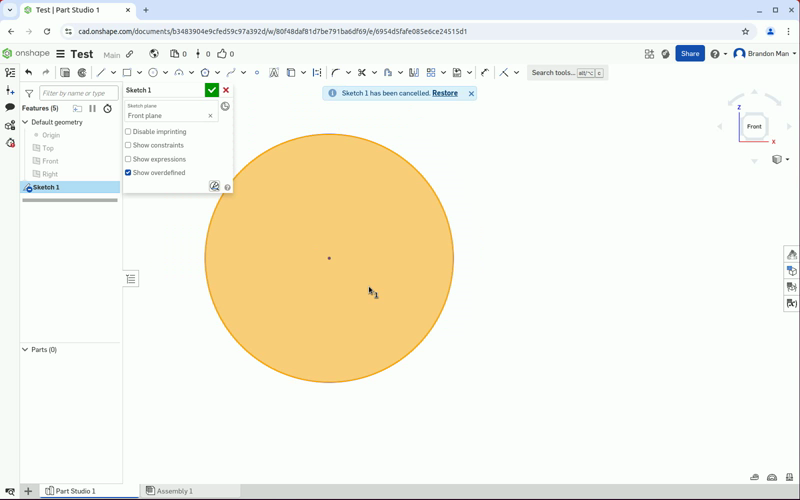
scroll(-6)
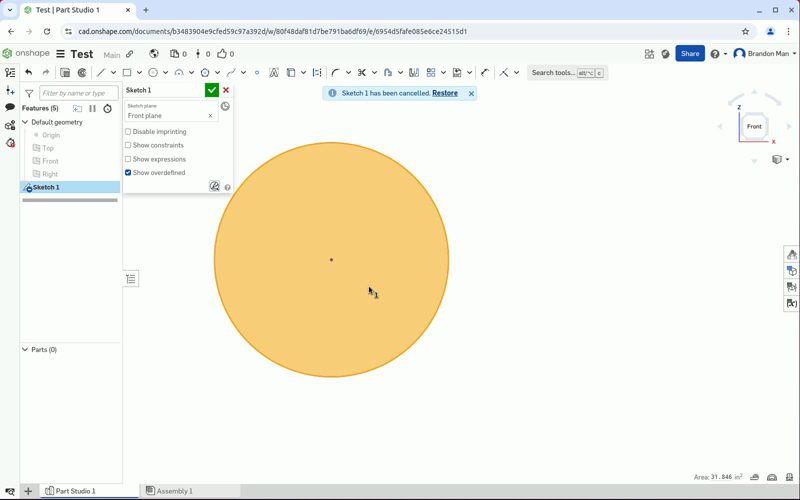
scroll(-6)
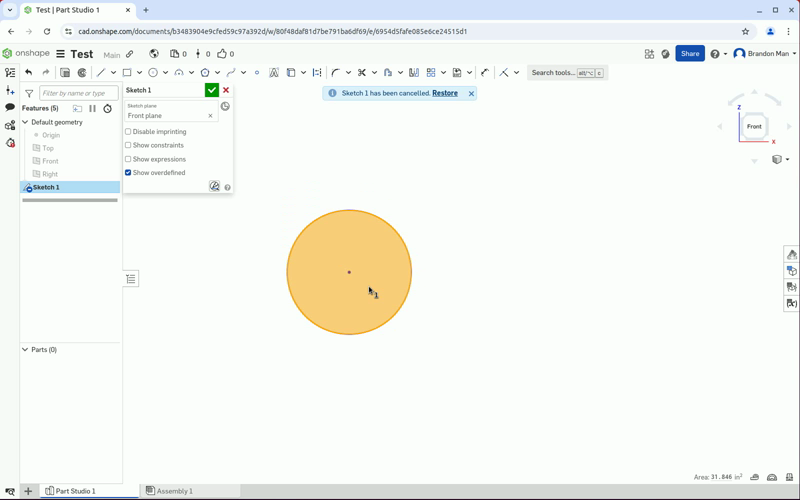
scroll(-6)
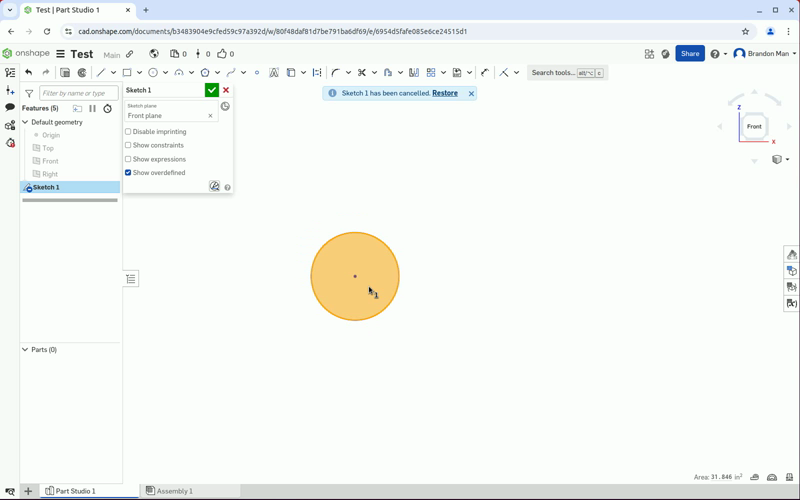
scroll(-6)
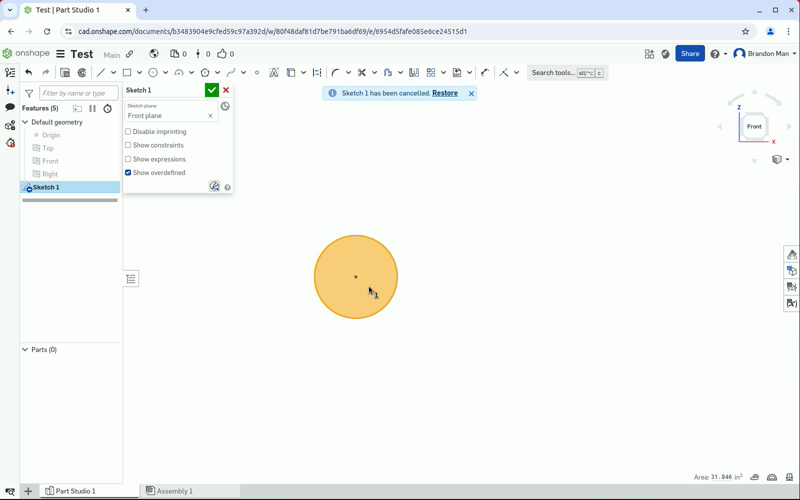
scroll(-6)
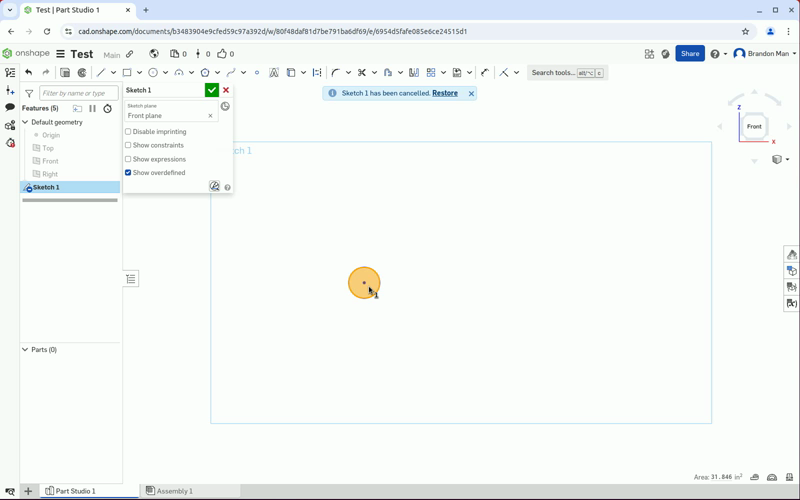
mouse_move(73, 352)
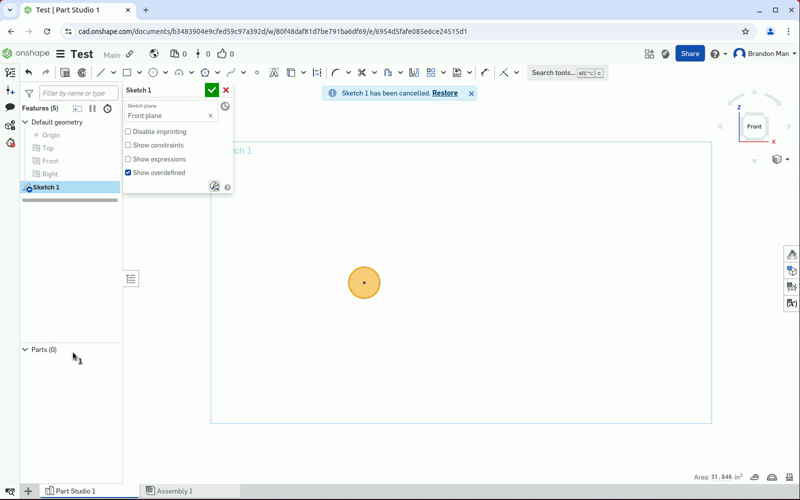
key(shift+y)
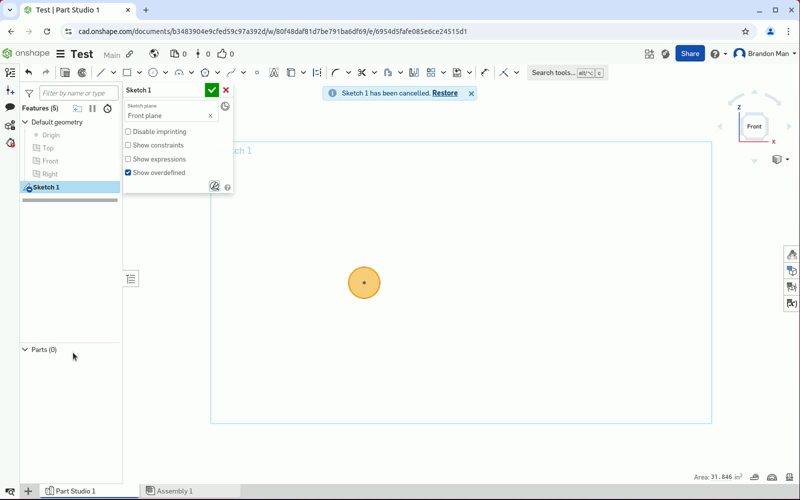
key(shift+e)
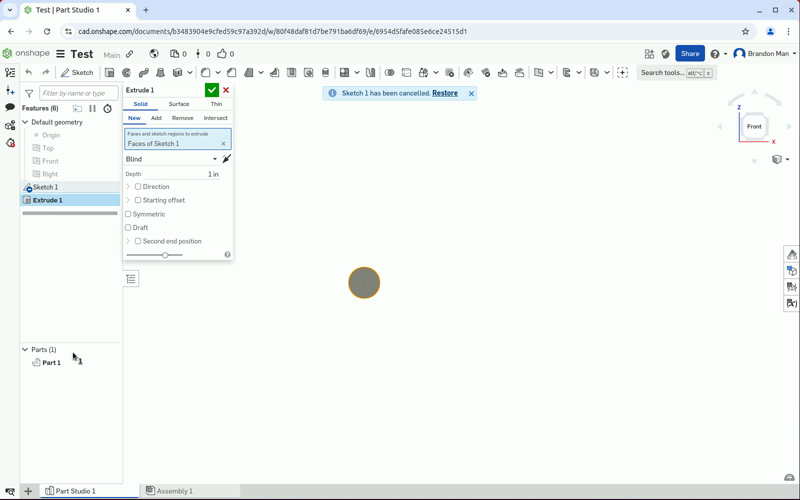
mouse_move(143, 106)
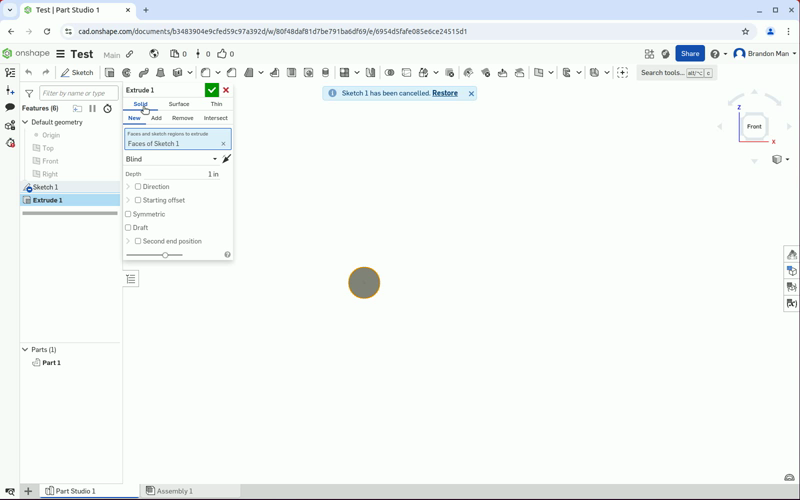
click(143, 106)
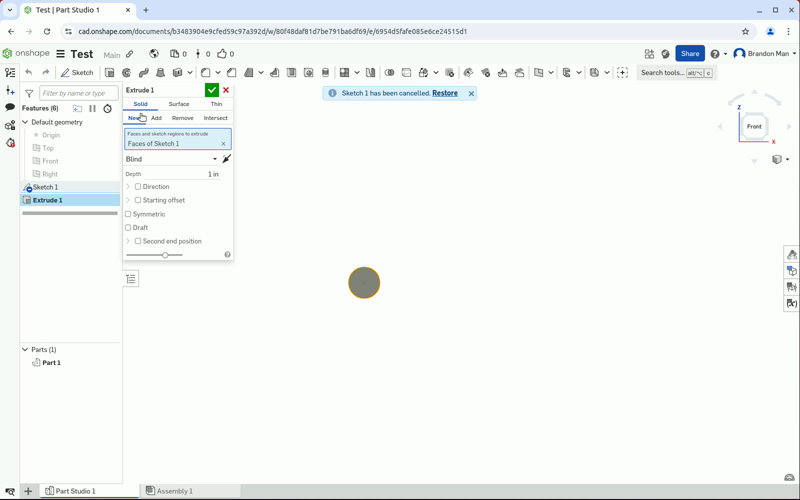
mouse_move(137, 120)
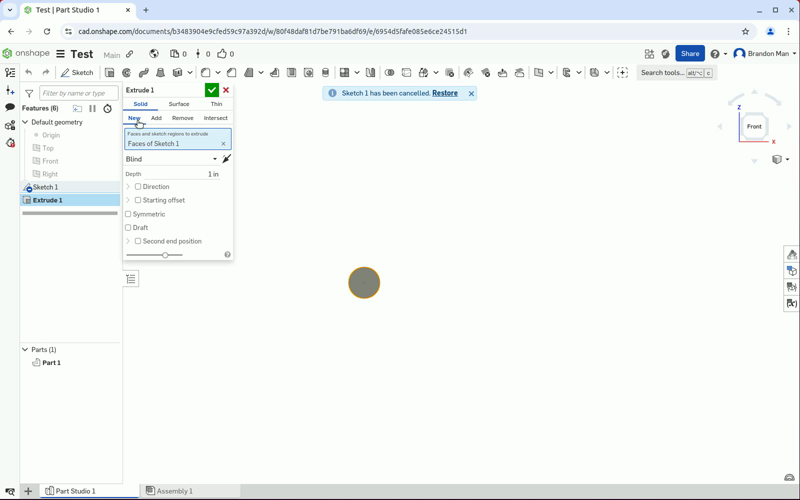
click(137, 120)
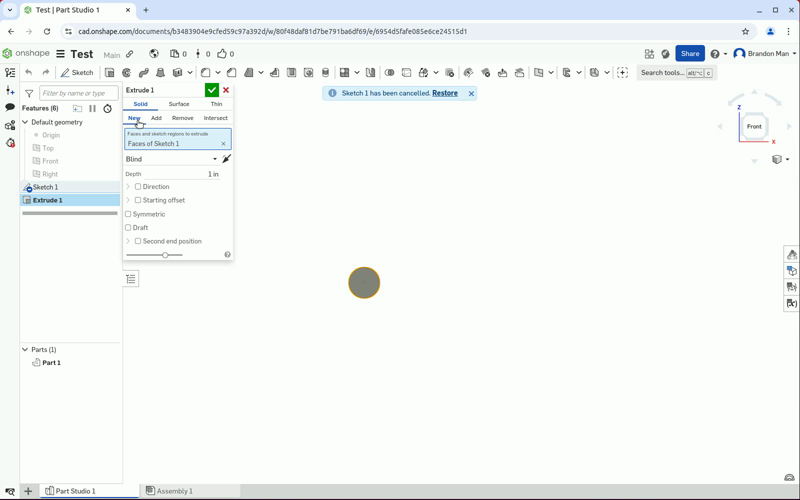
key(tab, 4)
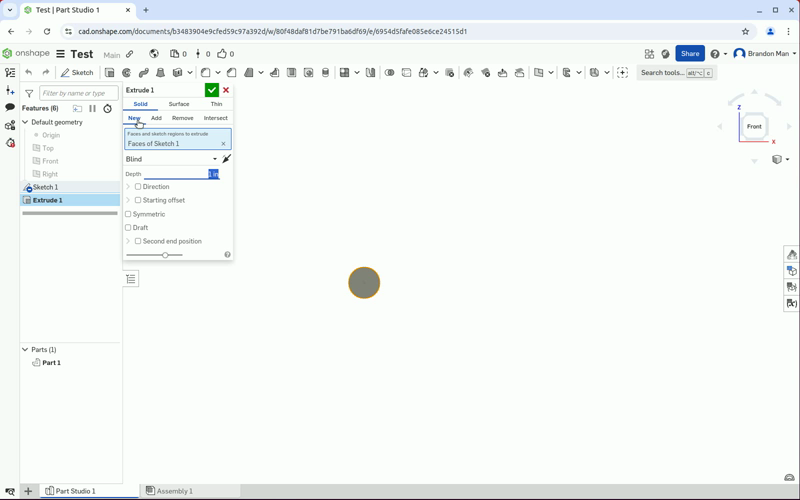
text(-3.129)
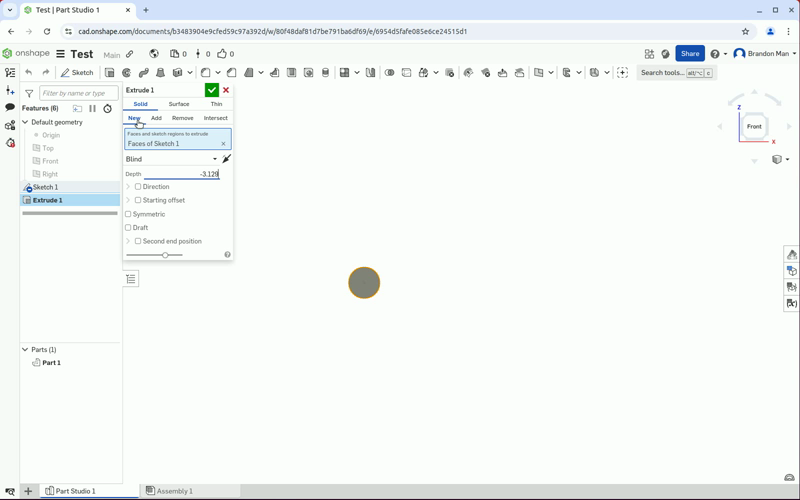
key(enter)
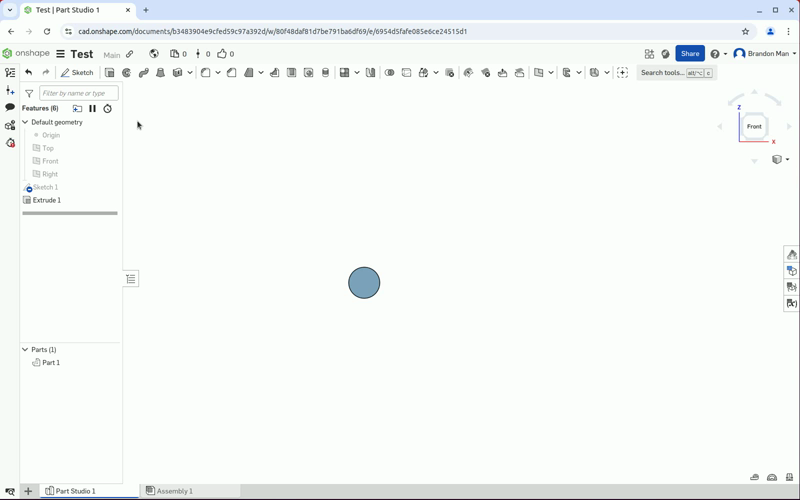
key(shift+h)
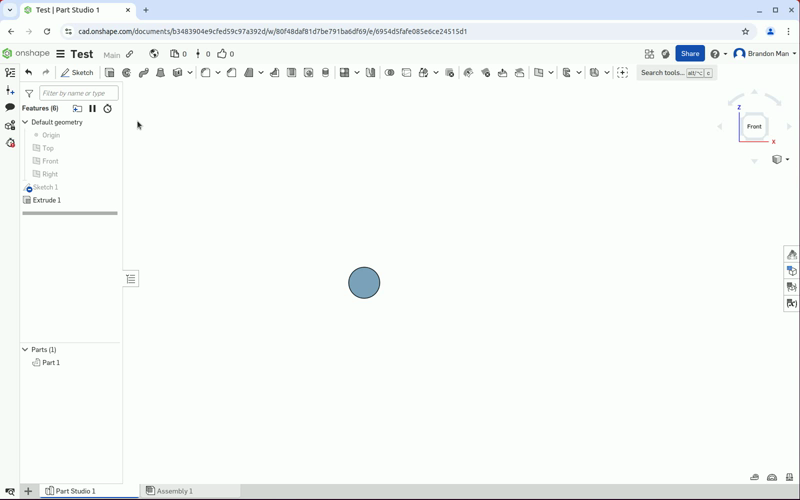
key(shift+h)
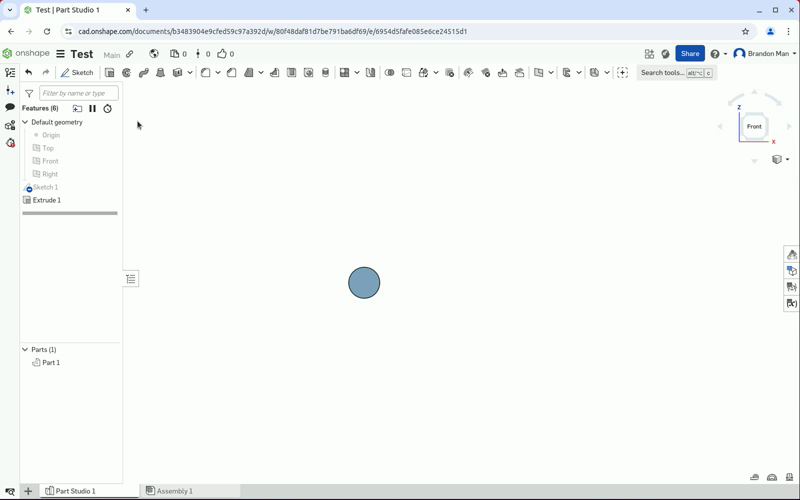
mouse_move(73, 189)
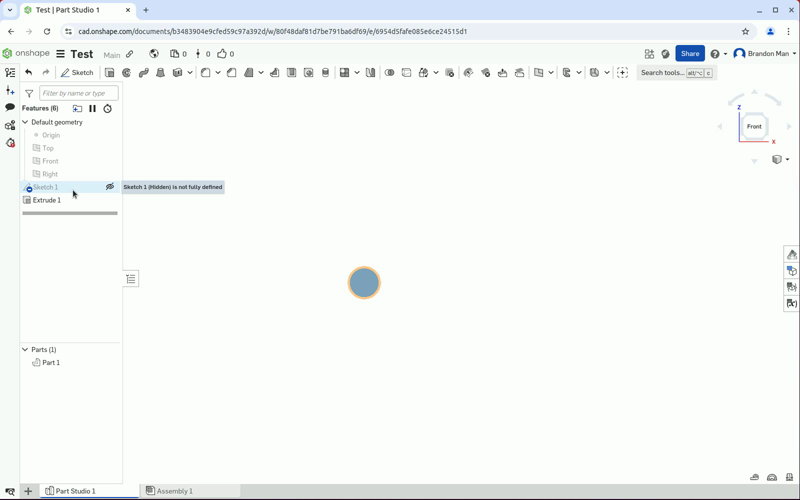
click(73, 189)
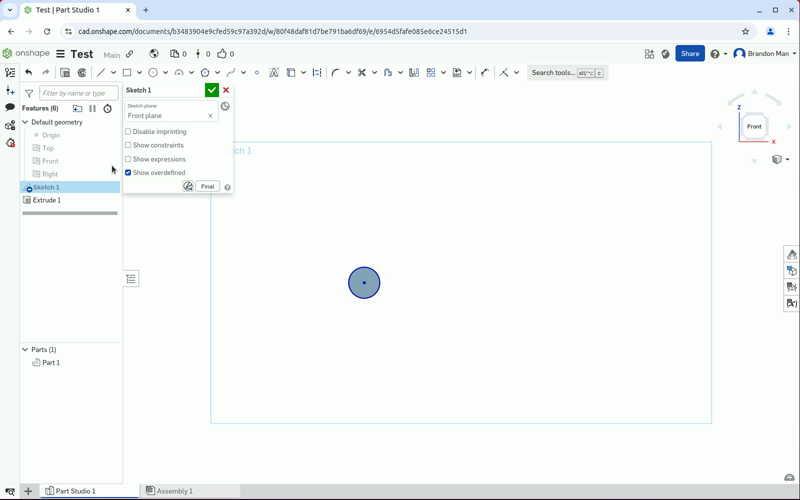
mouse_move(229, 92)
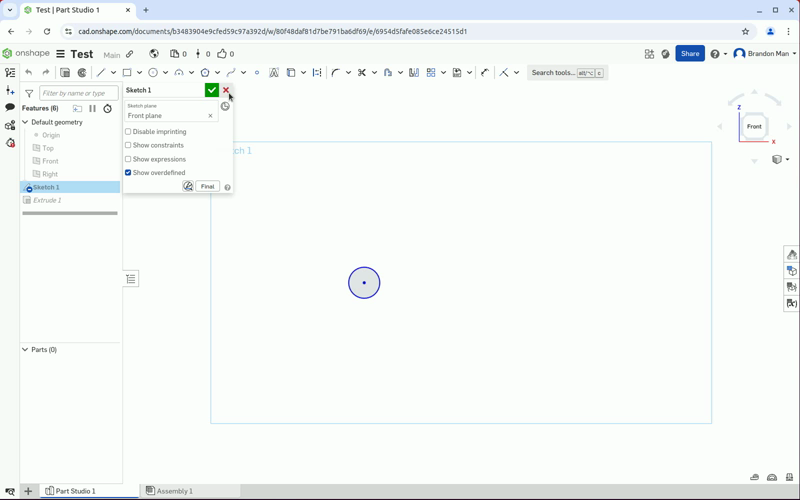
click(229, 92)
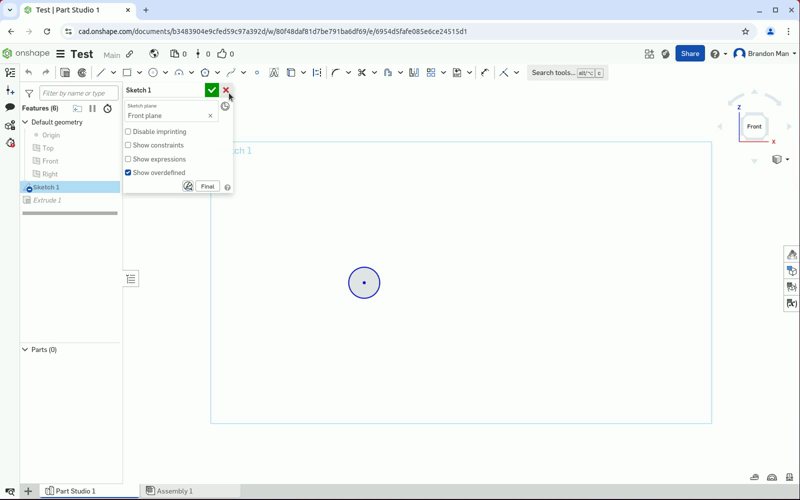
key(shift+s)
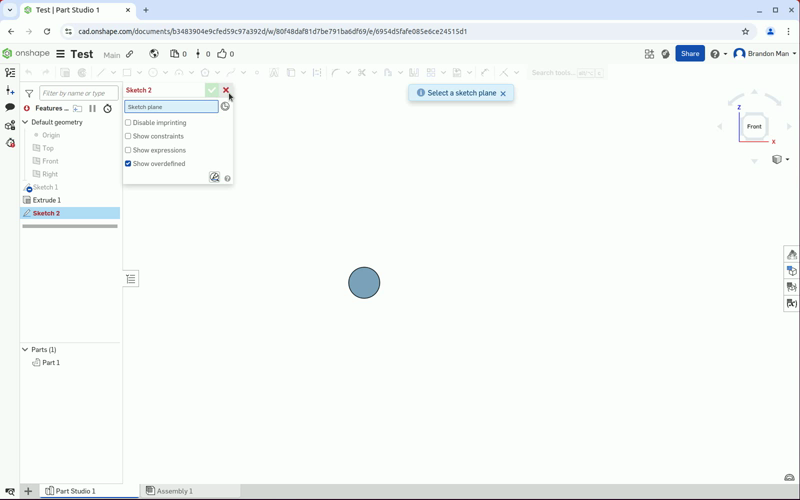
mouse_move(73, 163)
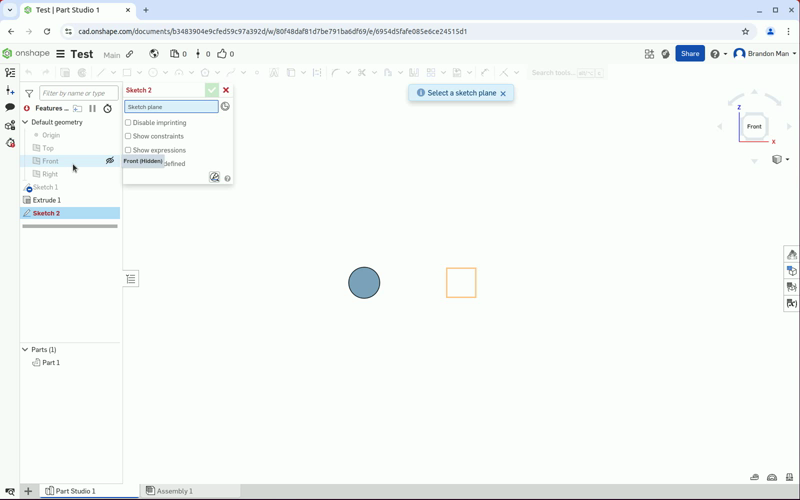
click(73, 163)
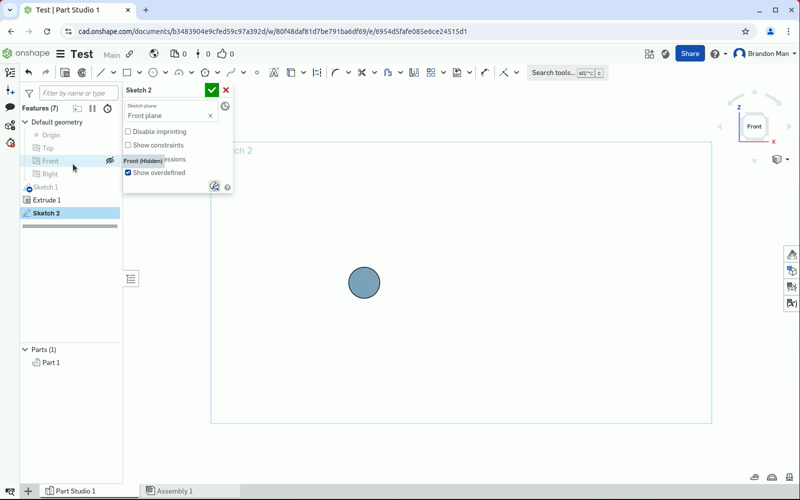
mouse_move(73, 352)
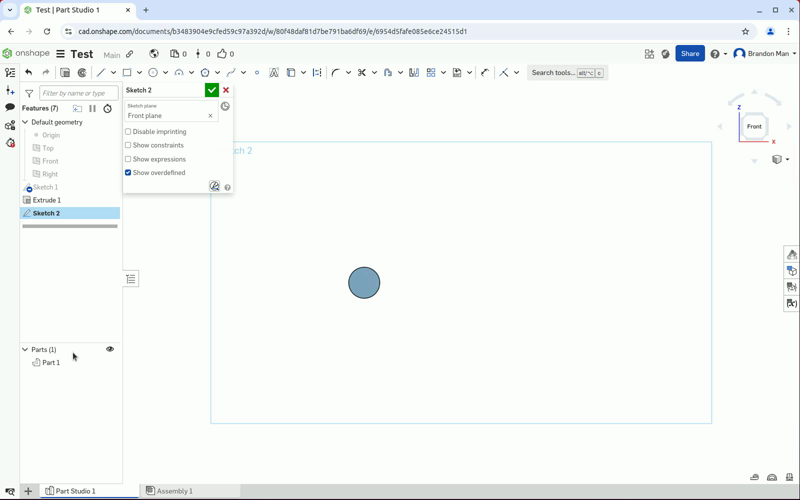
key(y)
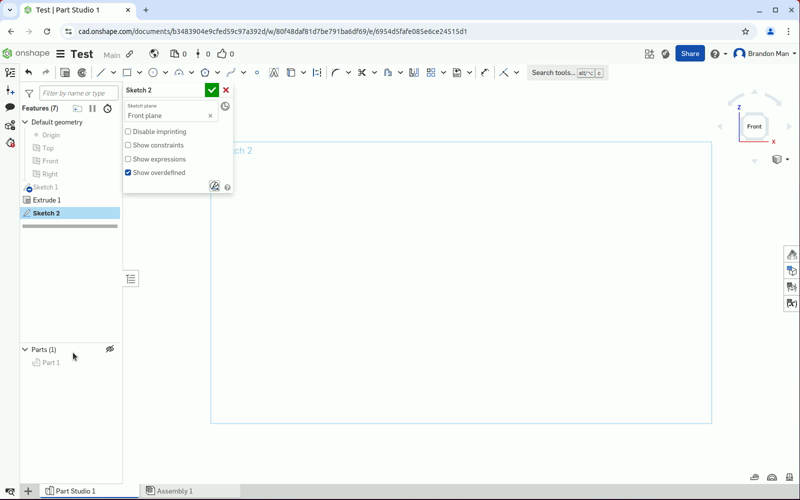
key(l)
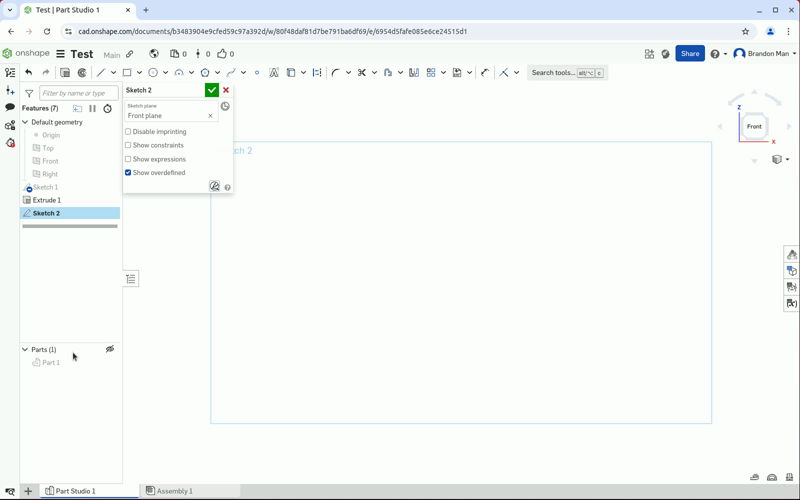
key_down(shift)
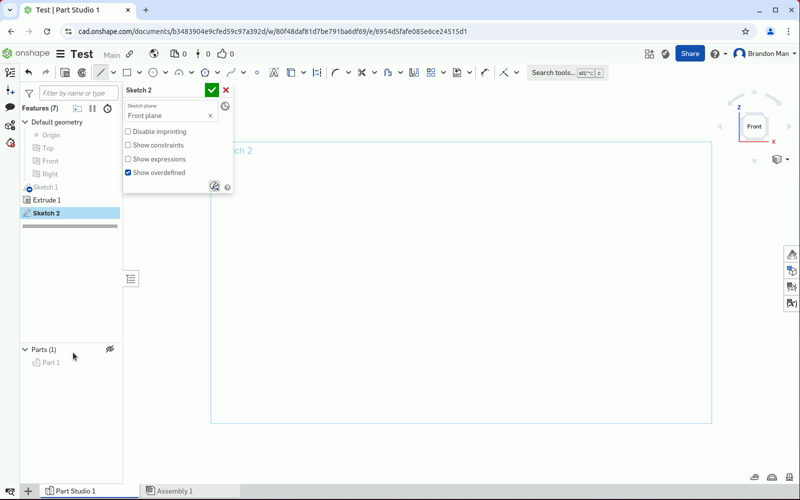
mouse_move(363, 298)
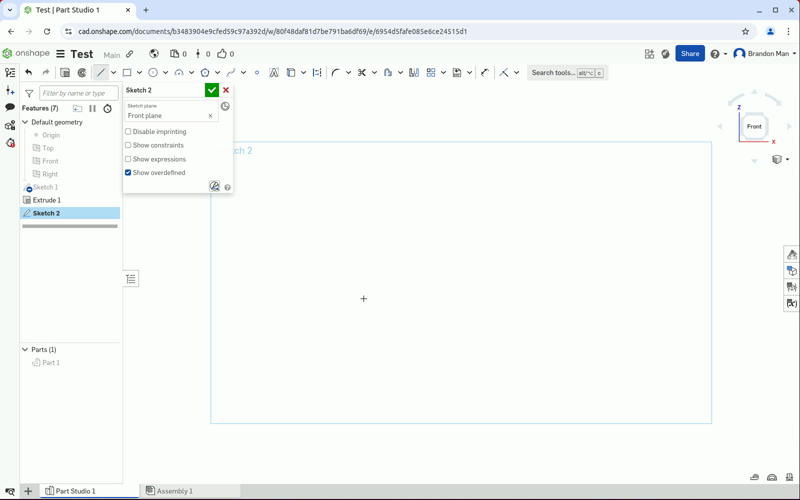
click(363, 298)
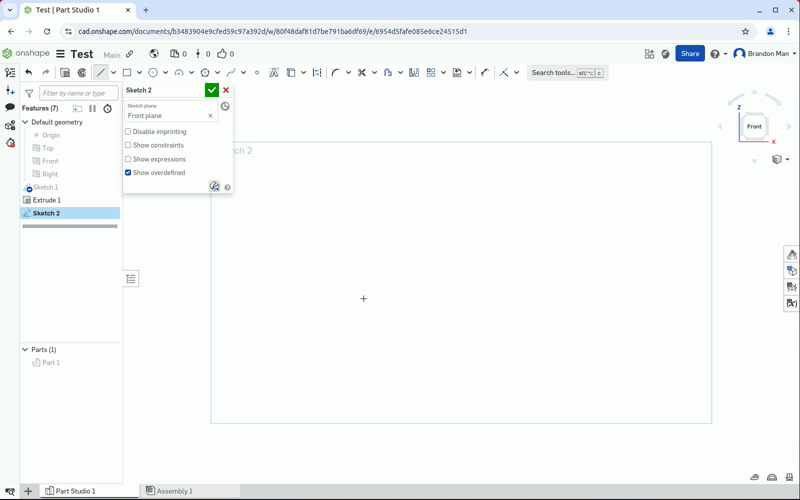
key_up(shift)
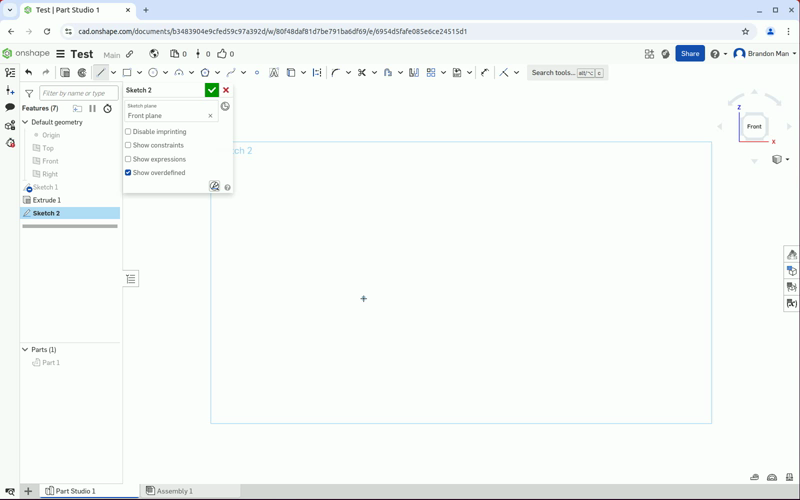
key_down(shift)
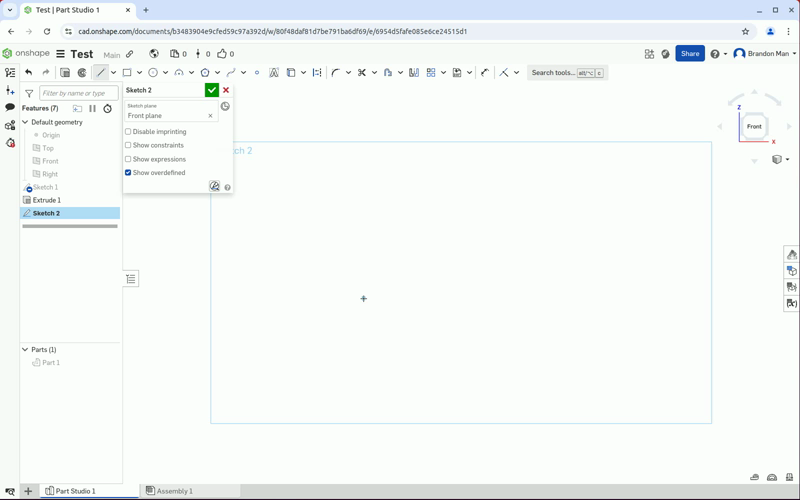
mouse_move(557, 298)
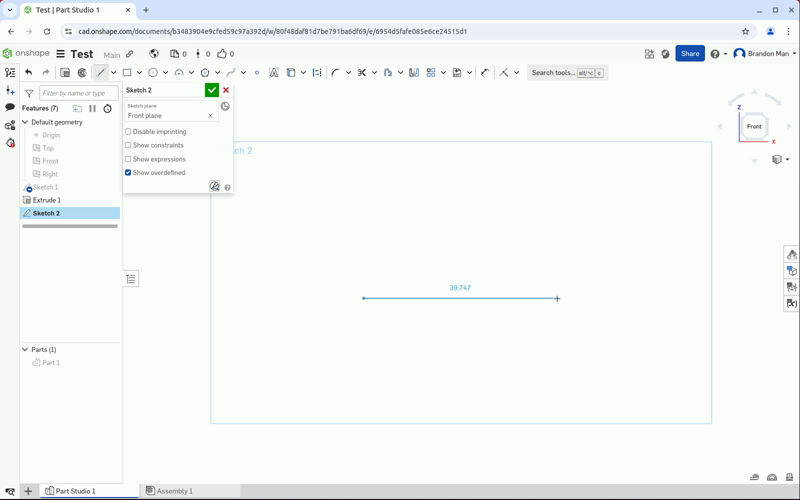
click(557, 298)
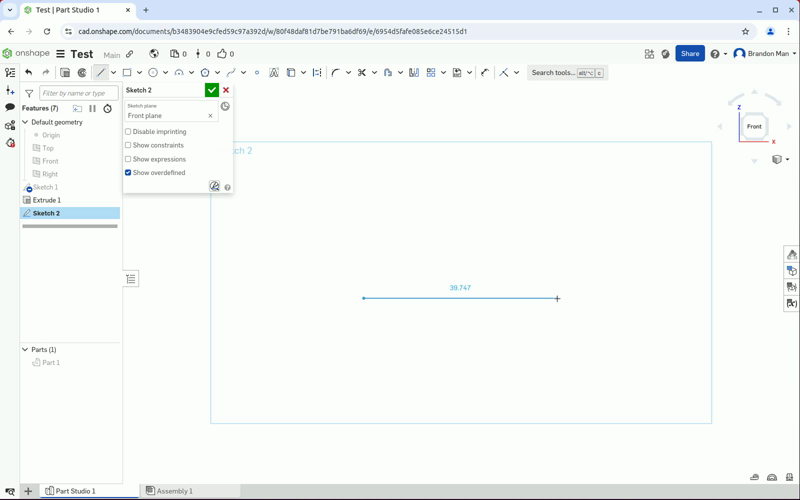
key_up(shift)
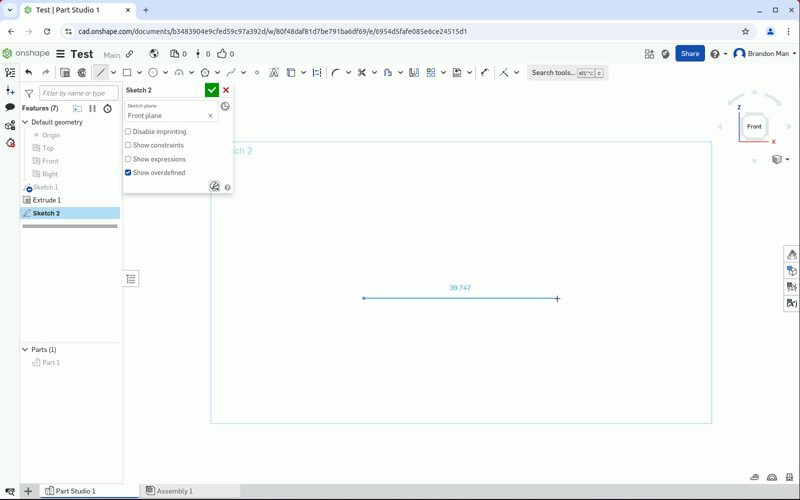
key(esc)
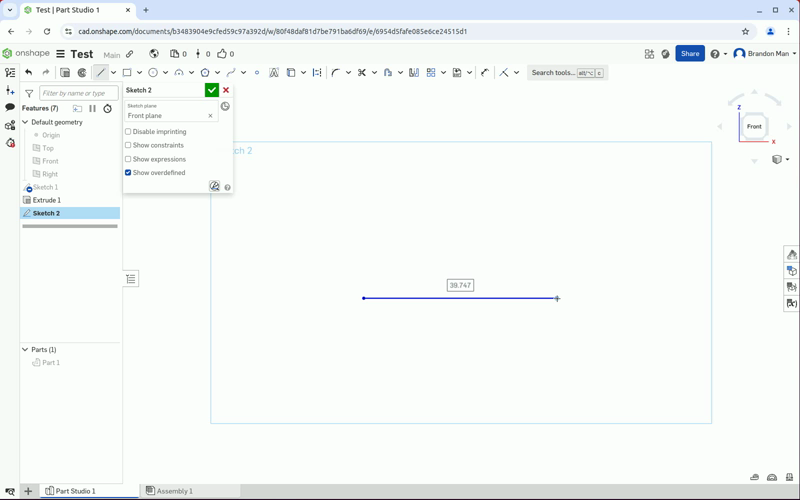
key(a)
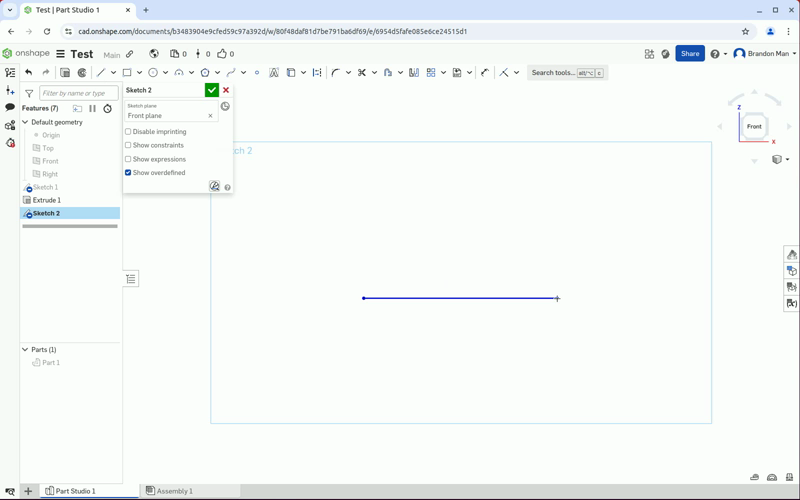
mouse_move(557, 298)
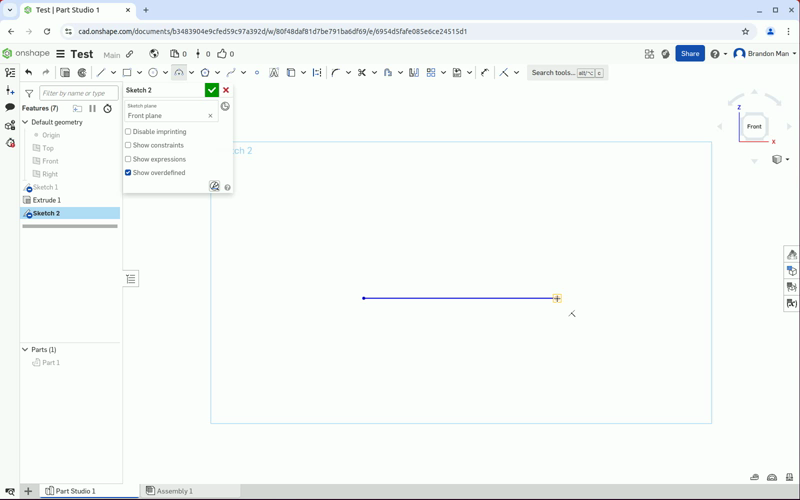
click(557, 298)
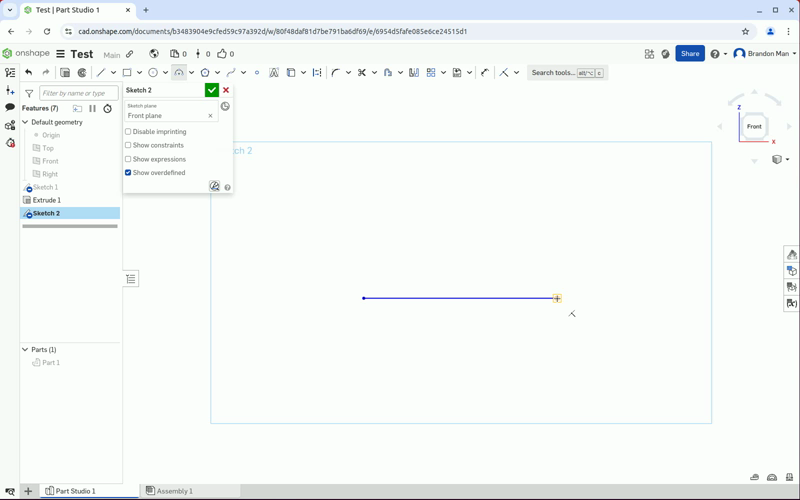
key_down(shift)
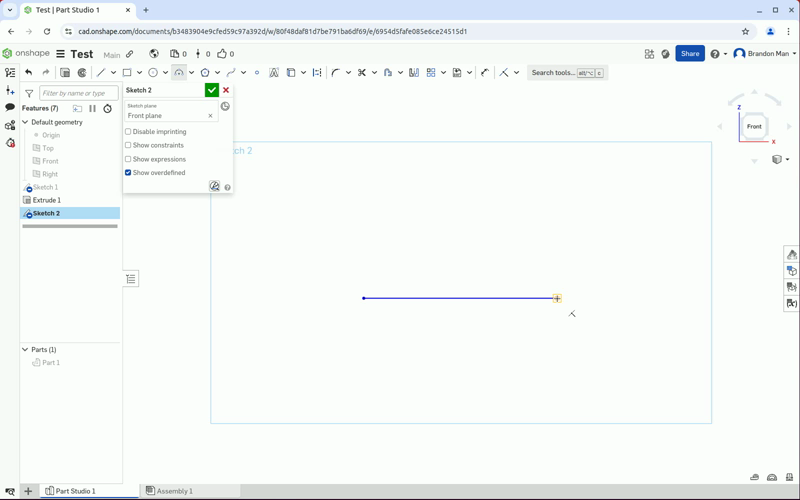
mouse_move(557, 267)
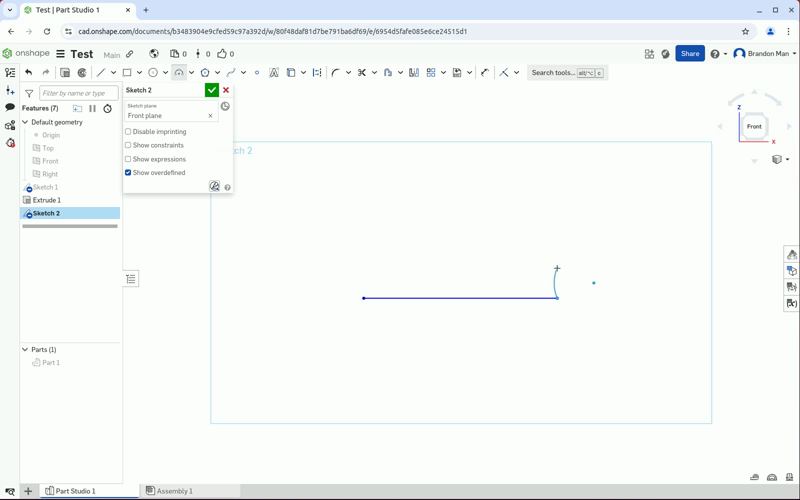
click(557, 267)
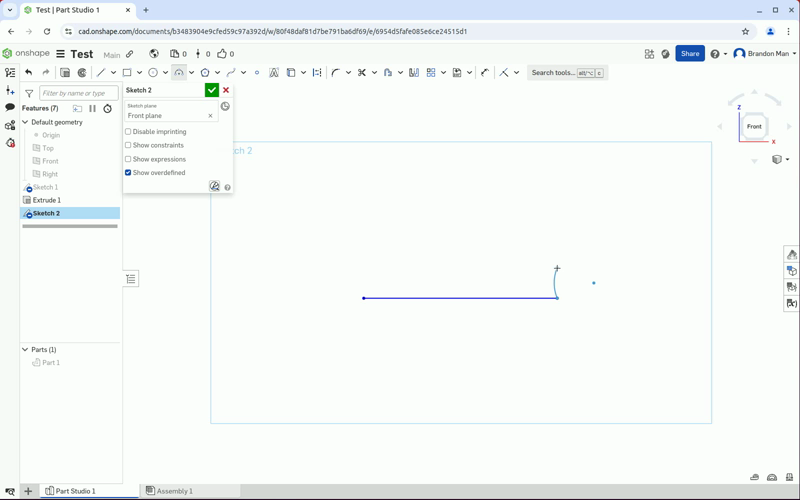
mouse_move(542, 282)
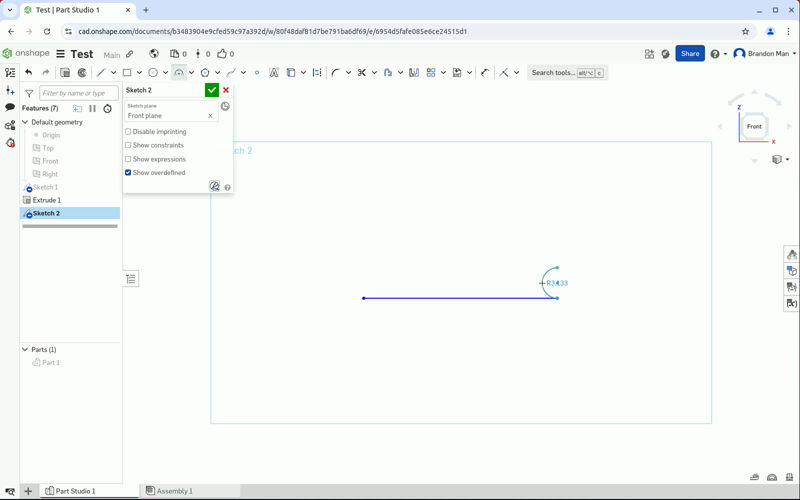
click(542, 282)
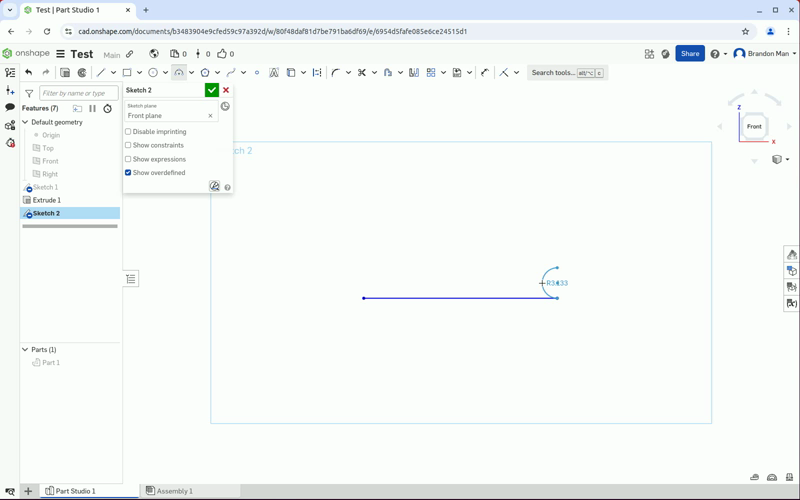
key_up(shift)
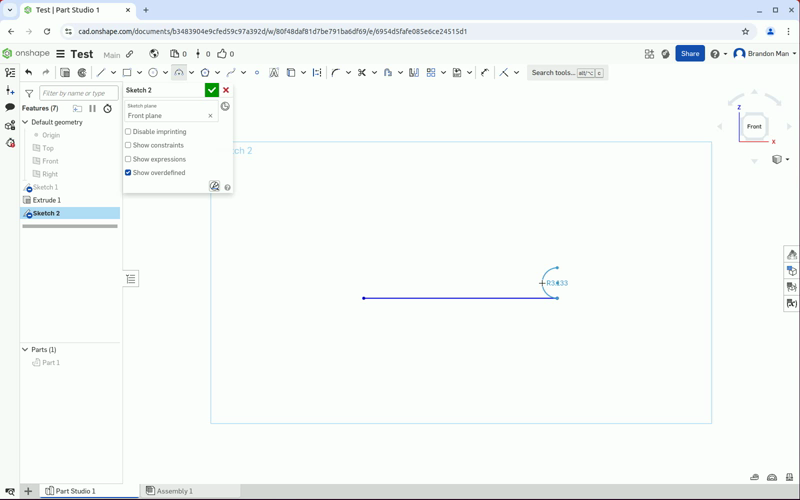
key(esc)
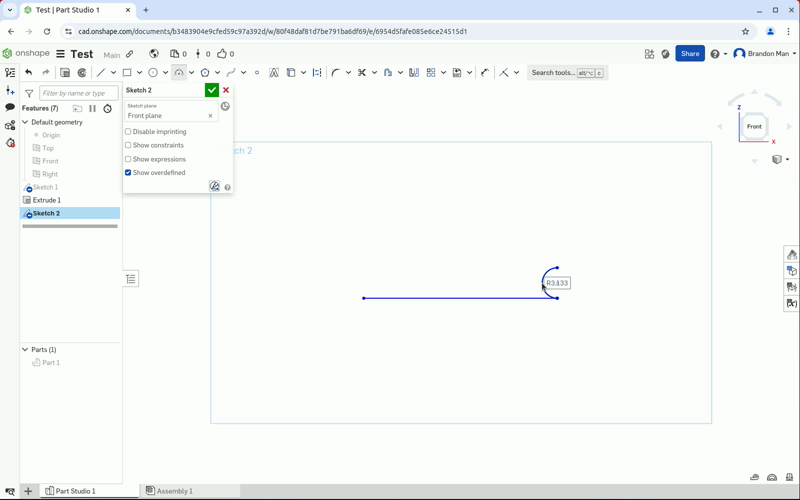
key(l)
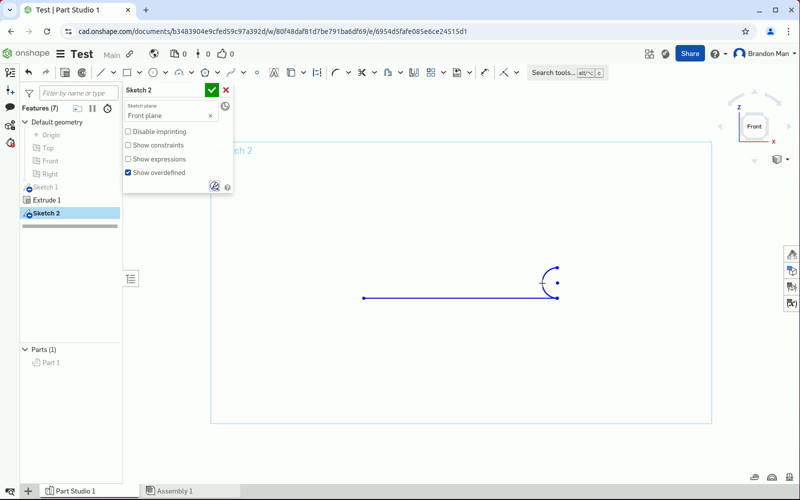
mouse_move(557, 267)
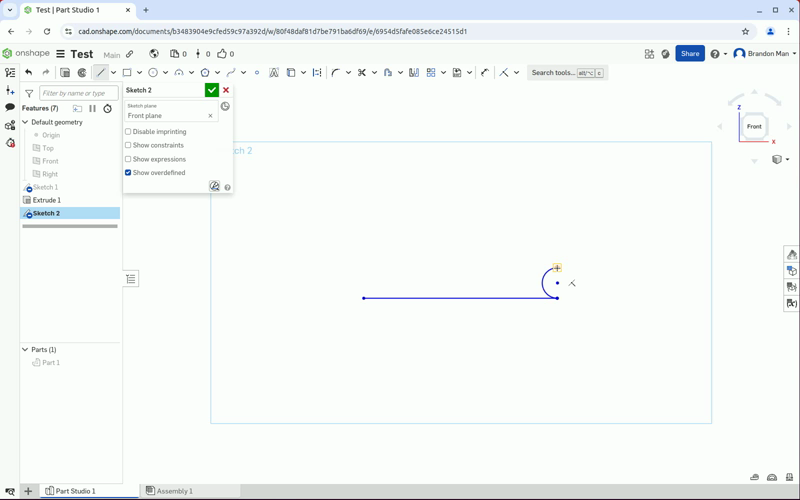
click(557, 267)
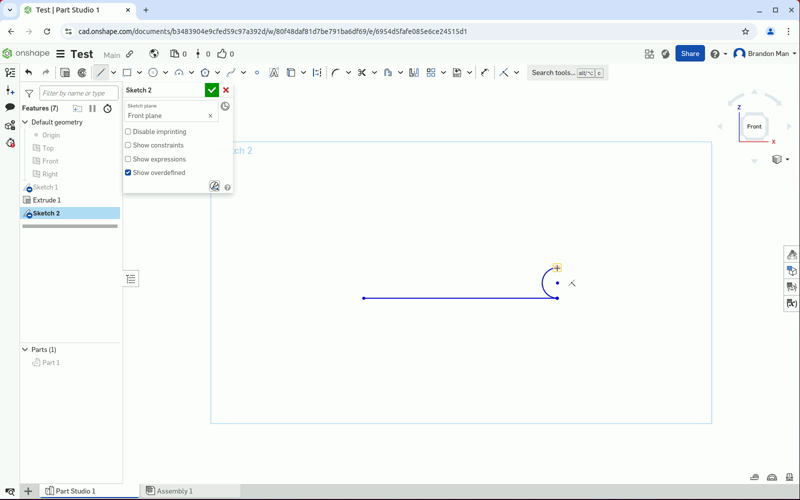
key_down(shift)
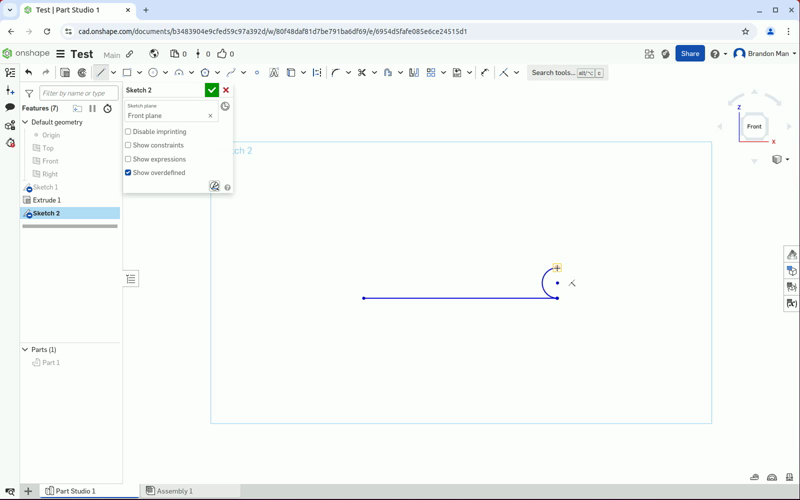
mouse_move(363, 267)
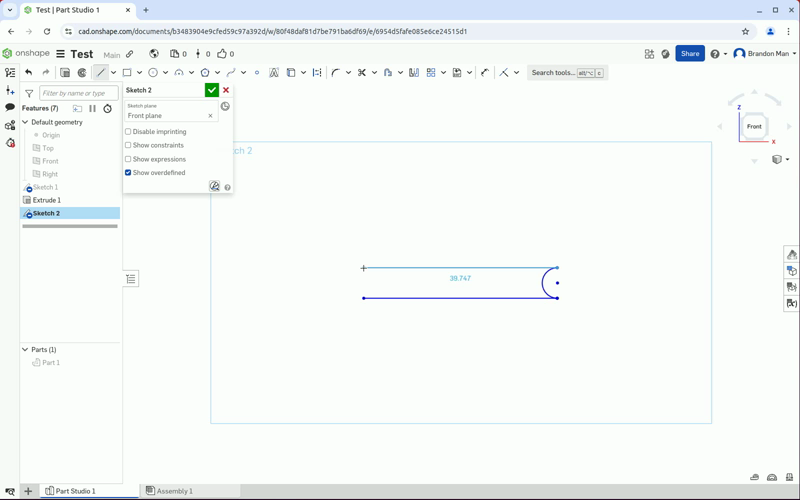
click(363, 267)
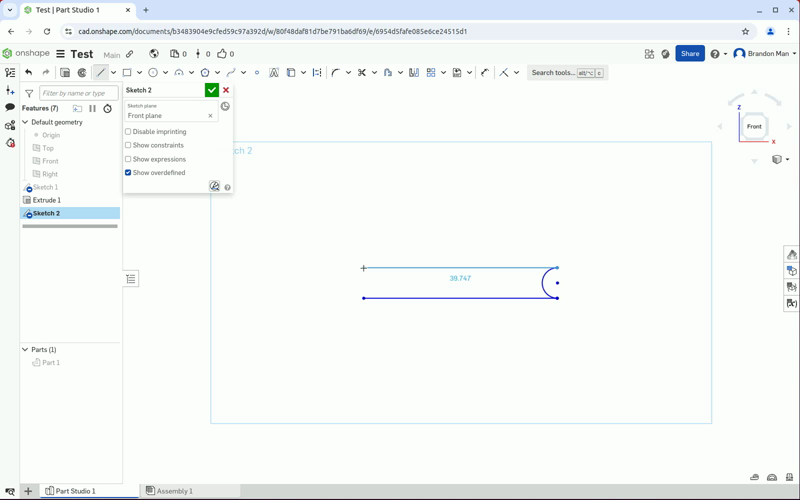
key_up(shift)
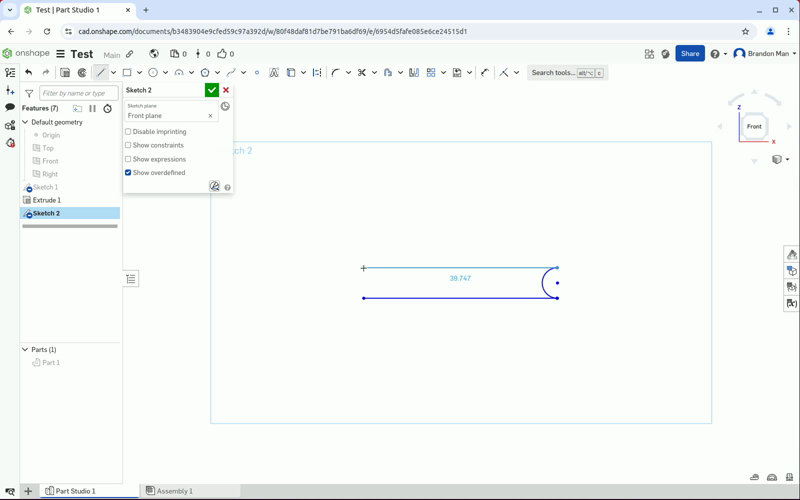
key(esc)
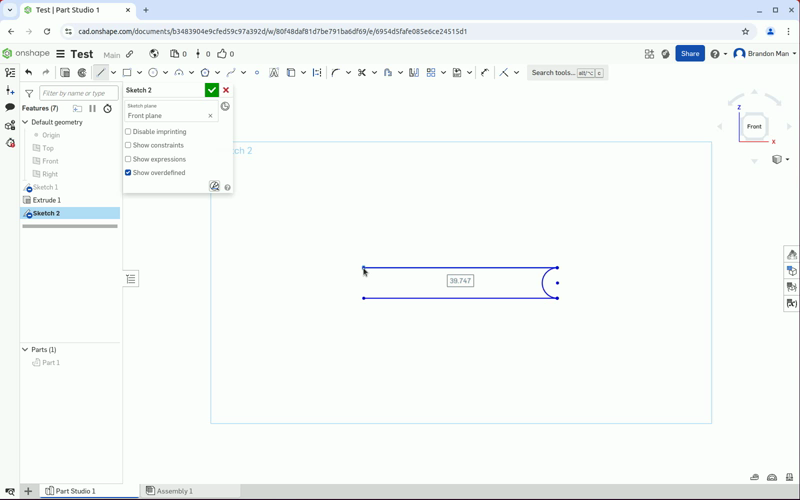
key(a)
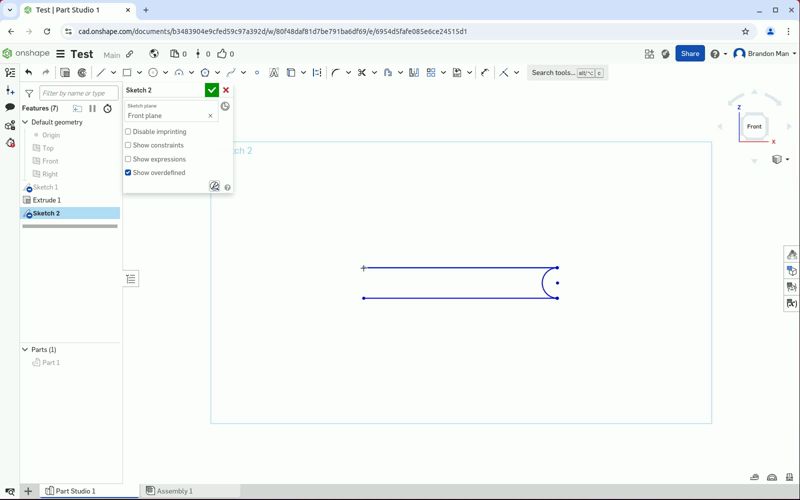
mouse_move(363, 267)
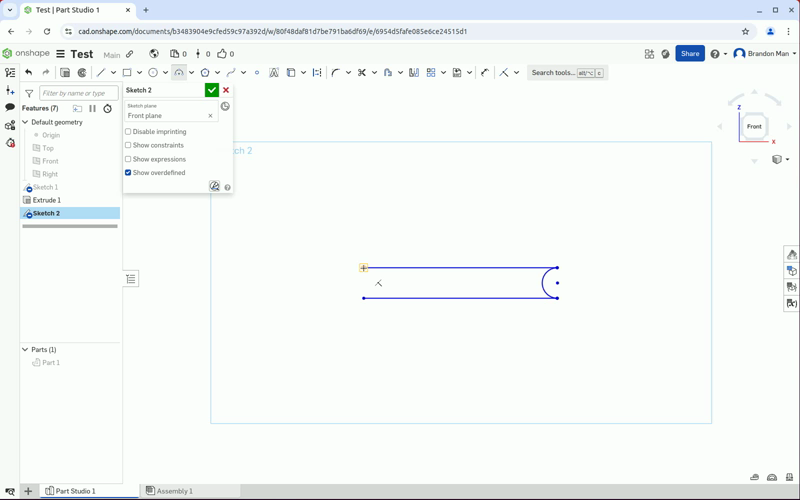
click(363, 267)
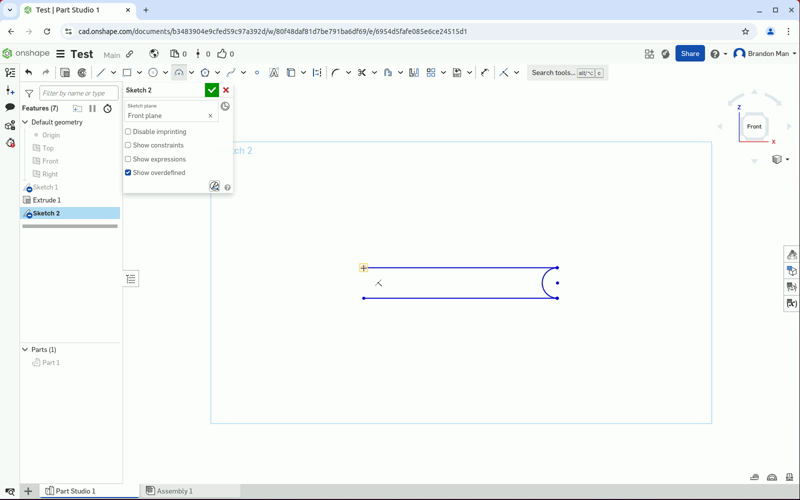
mouse_move(363, 298)
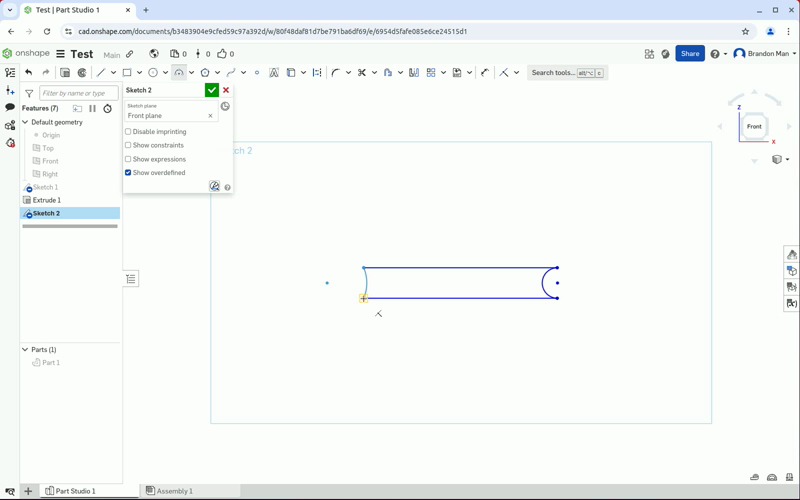
click(363, 298)
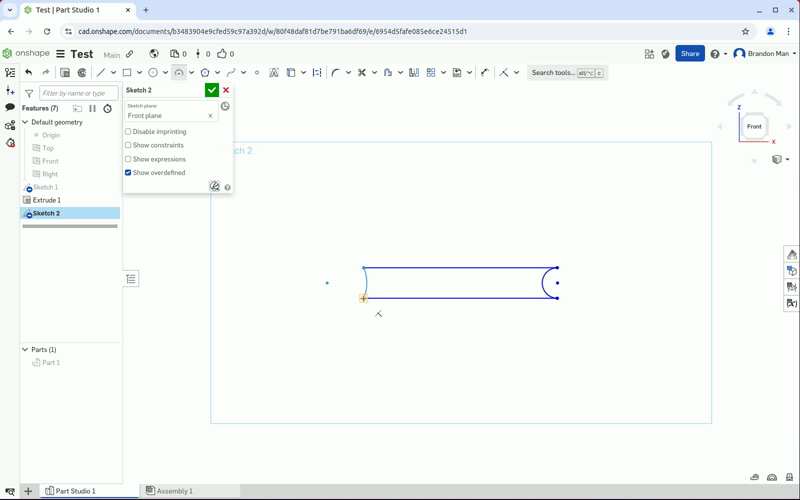
key_down(shift)
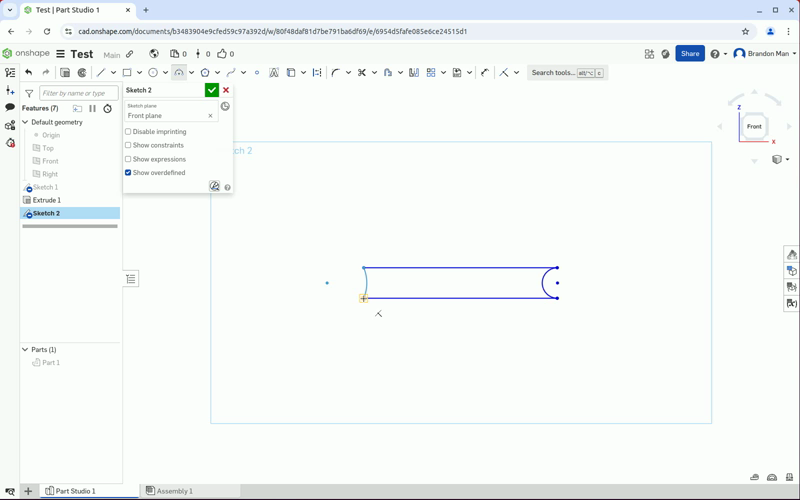
mouse_move(378, 282)
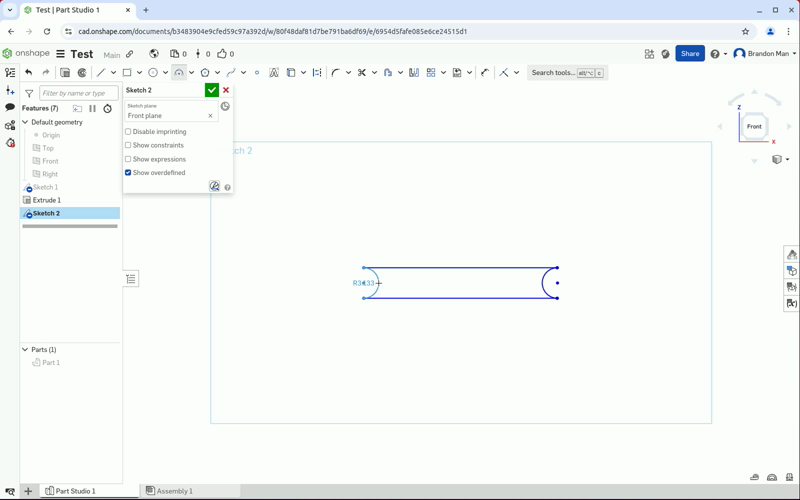
click(378, 282)
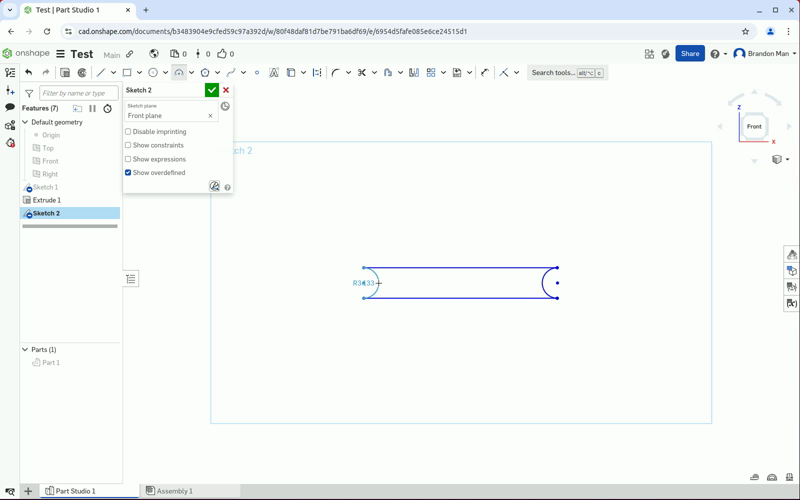
key_up(shift)
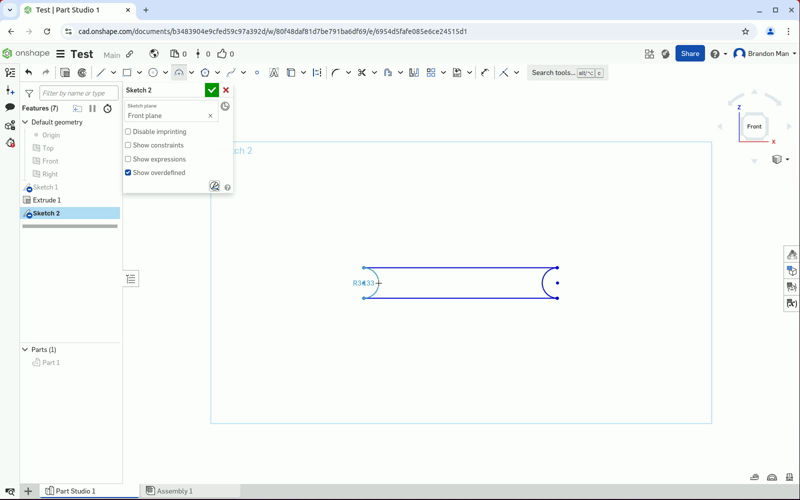
key(esc)
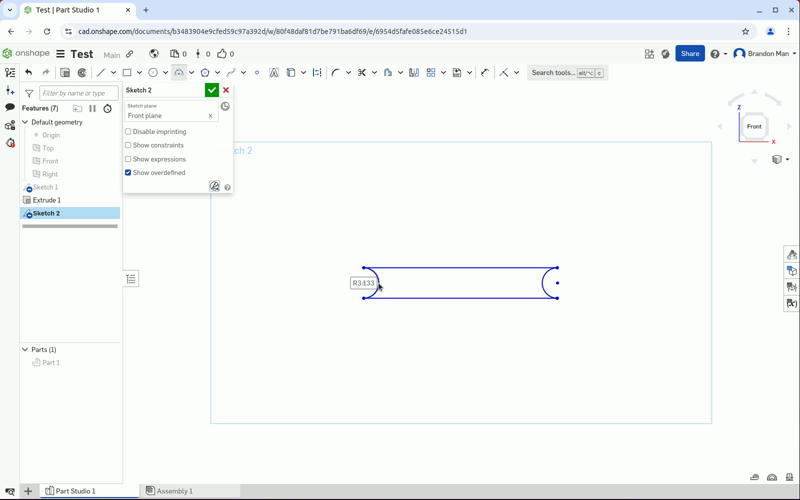
mouse_move(455, 282)
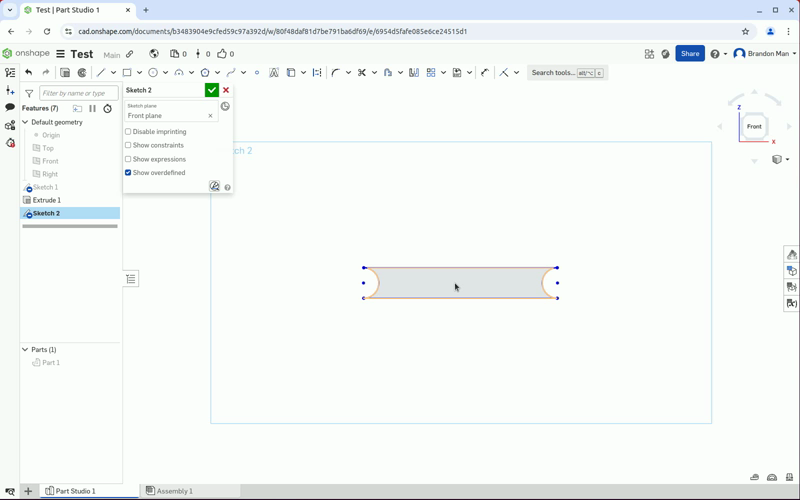
scroll(6)
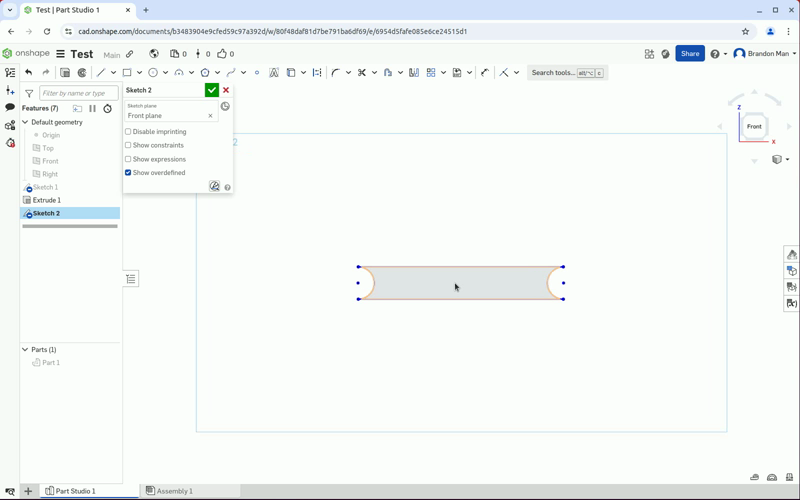
scroll(6)
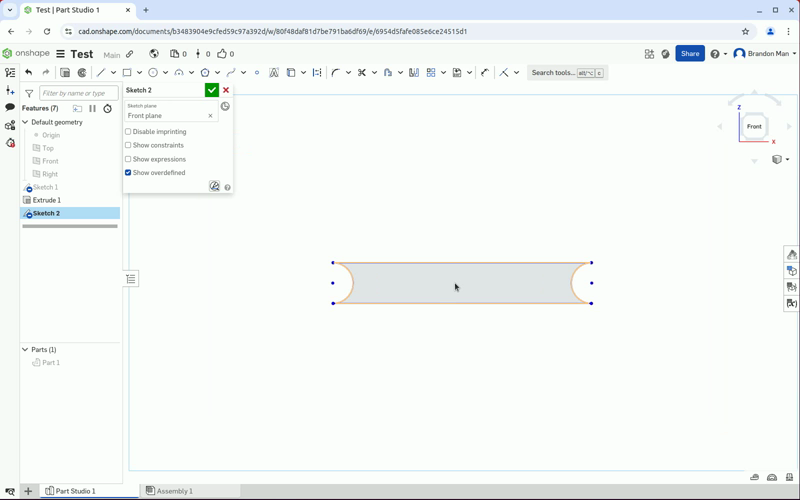
scroll(6)
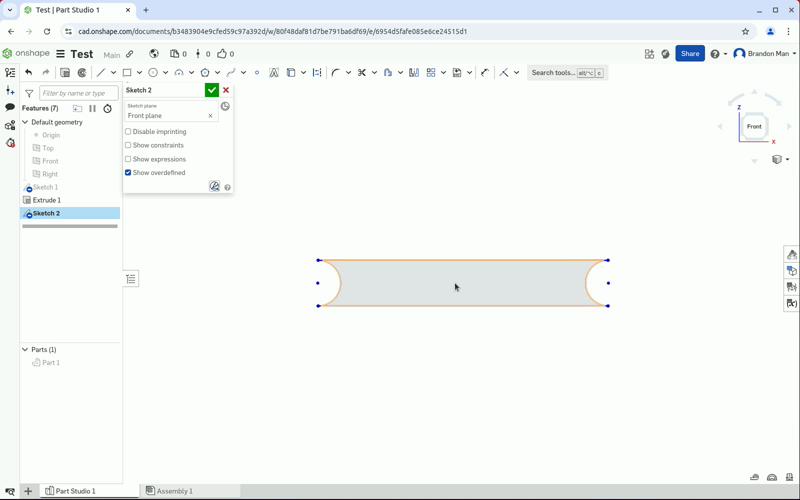
scroll(6)
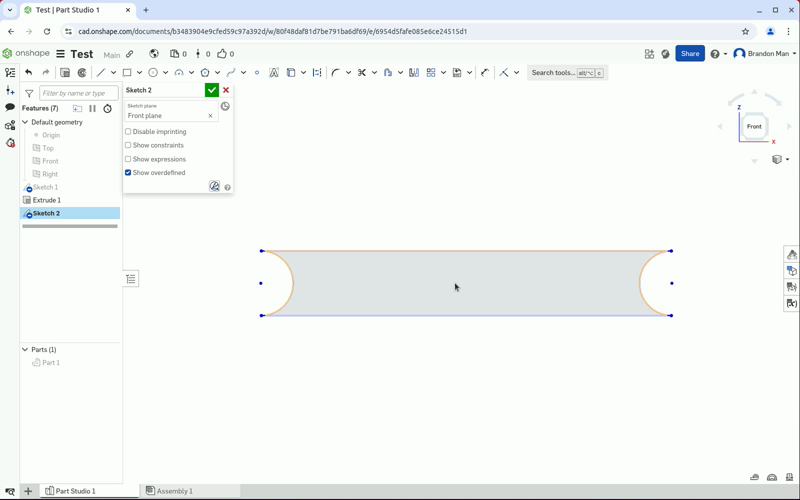
scroll(6)
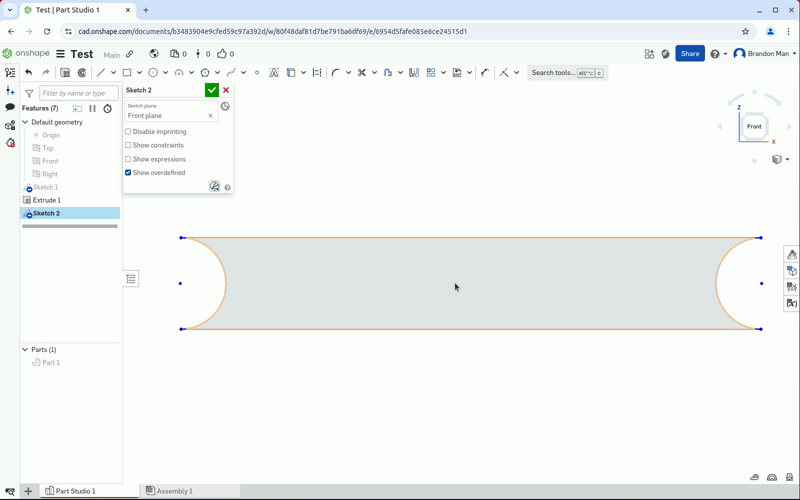
scroll(6)
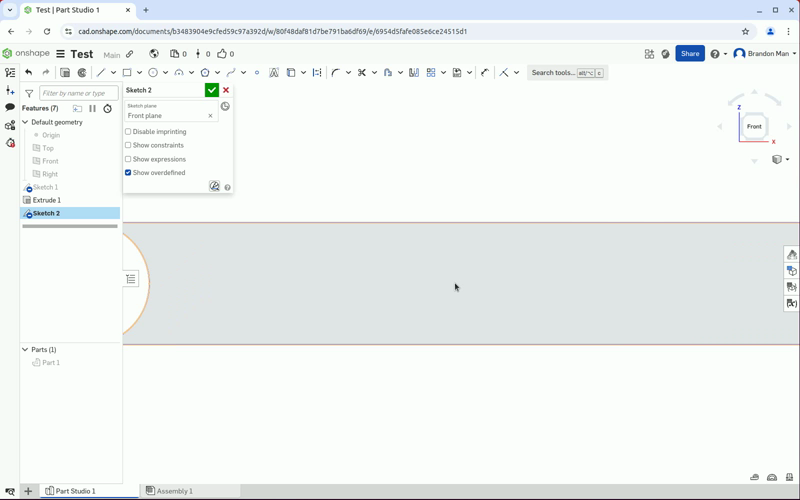
scroll(6)
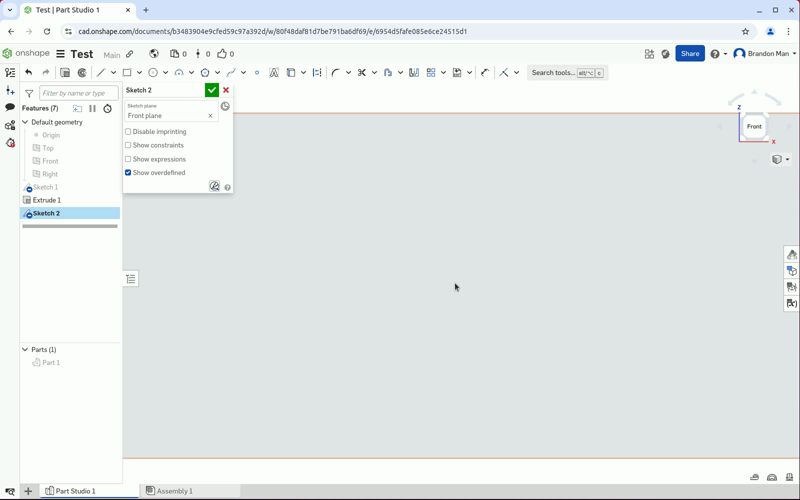
click(455, 282)
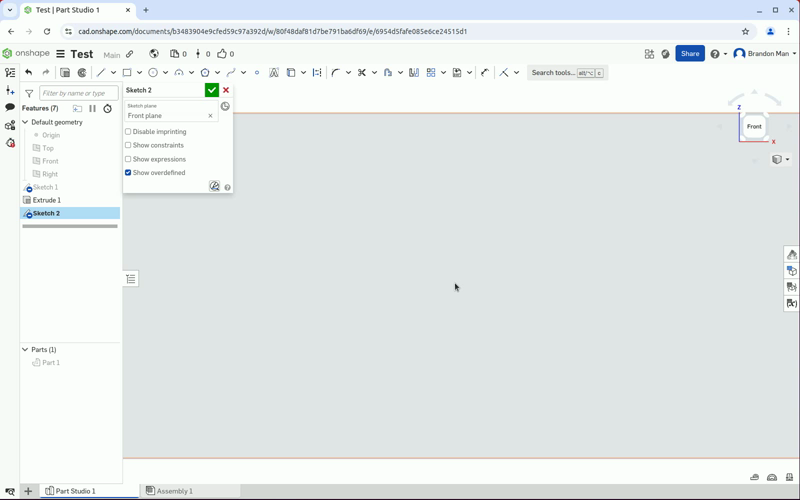
scroll(-6)
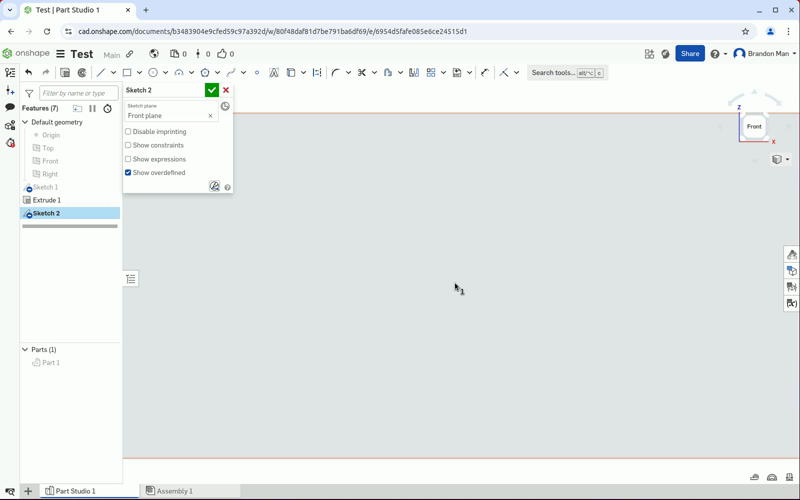
scroll(-6)
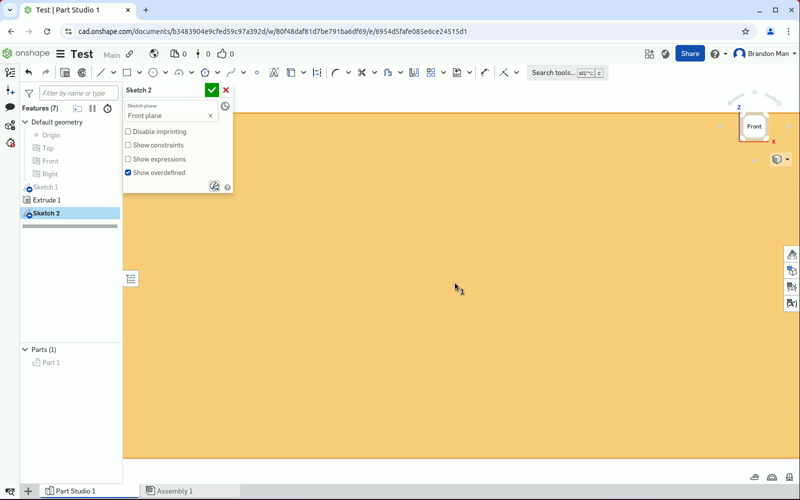
scroll(-6)
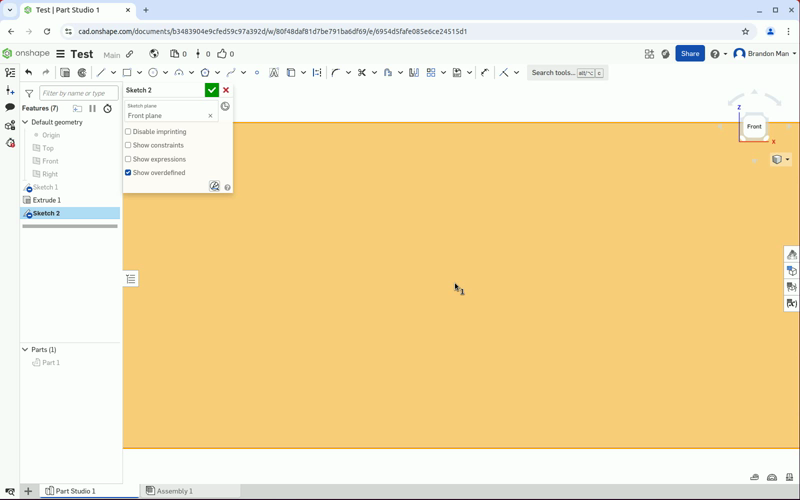
scroll(-6)
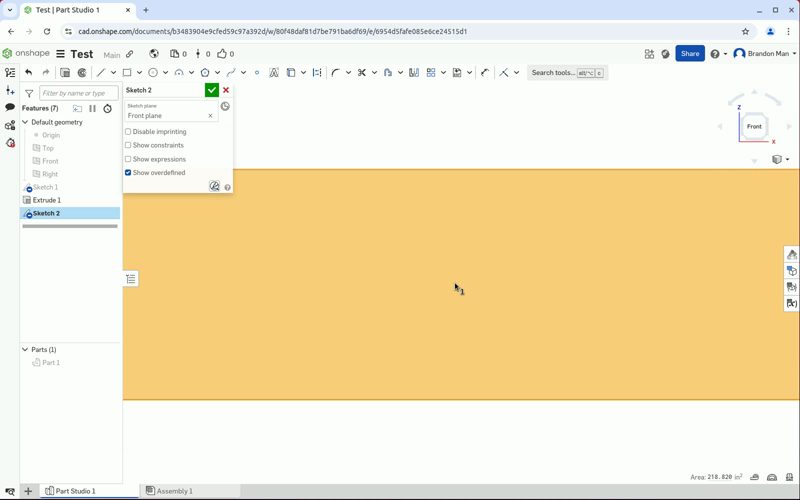
scroll(-6)
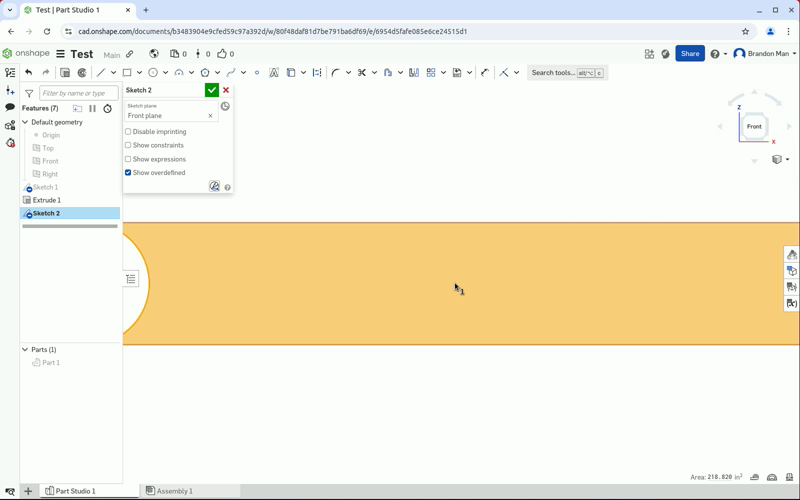
scroll(-6)
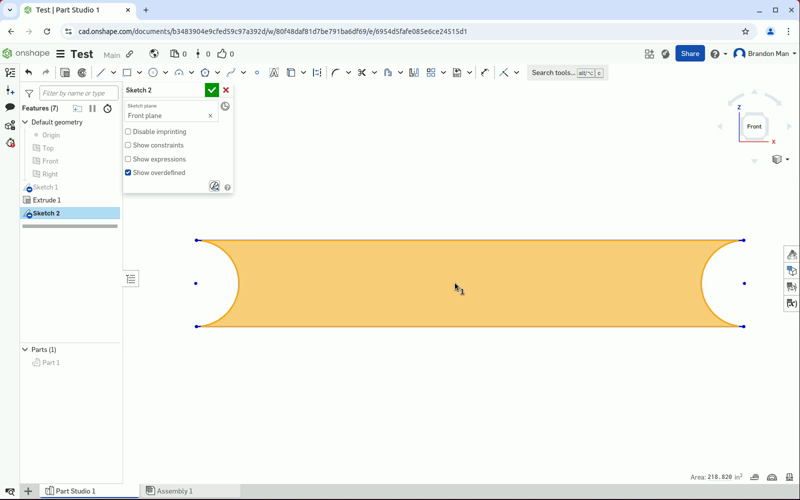
scroll(-6)
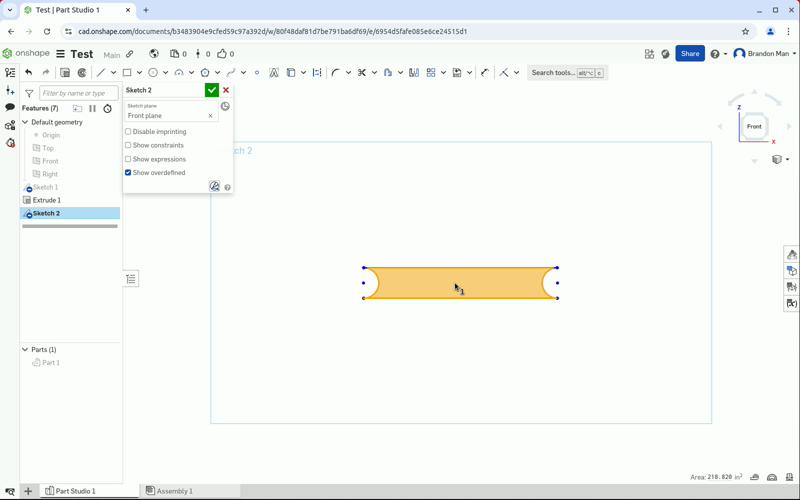
mouse_move(73, 352)
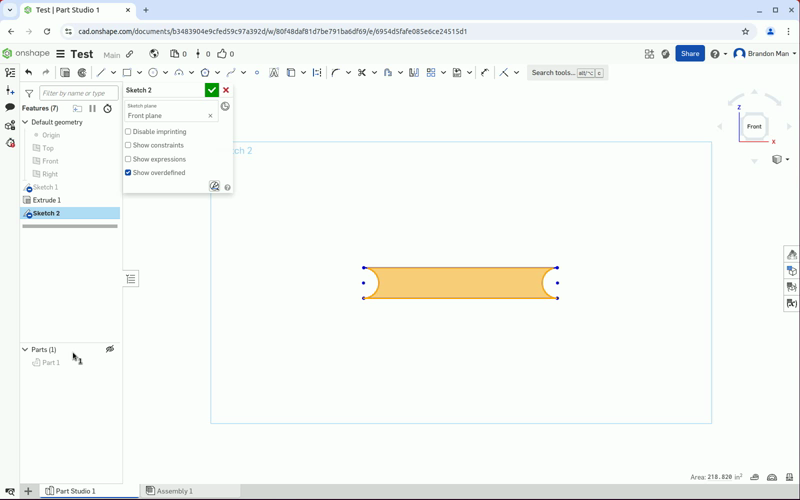
key(shift+y)
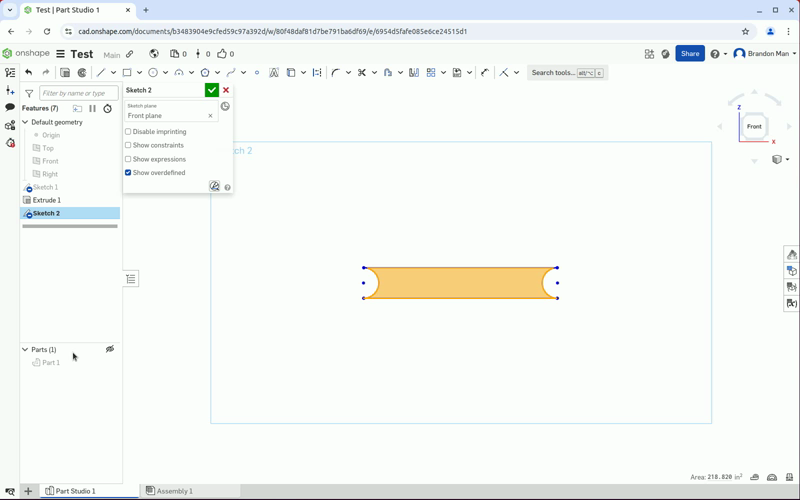
key(shift+e)
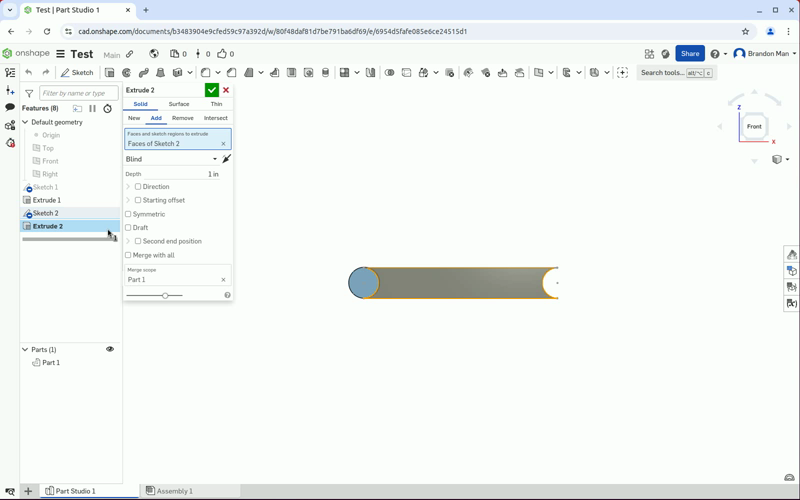
mouse_move(143, 106)
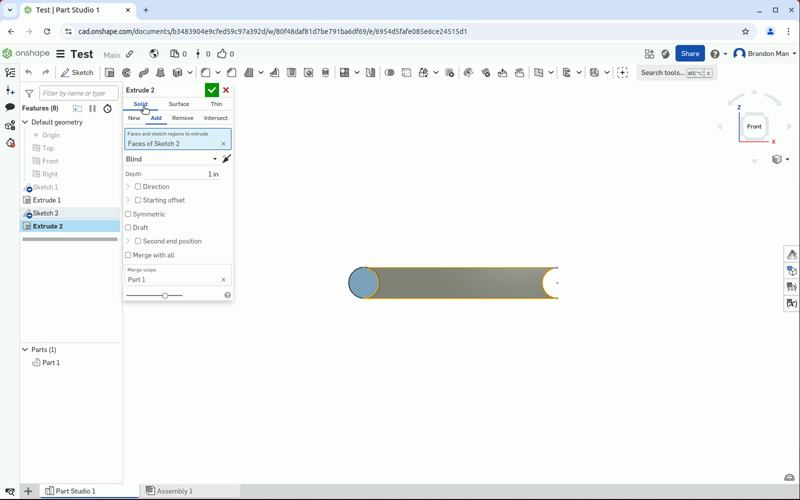
click(143, 106)
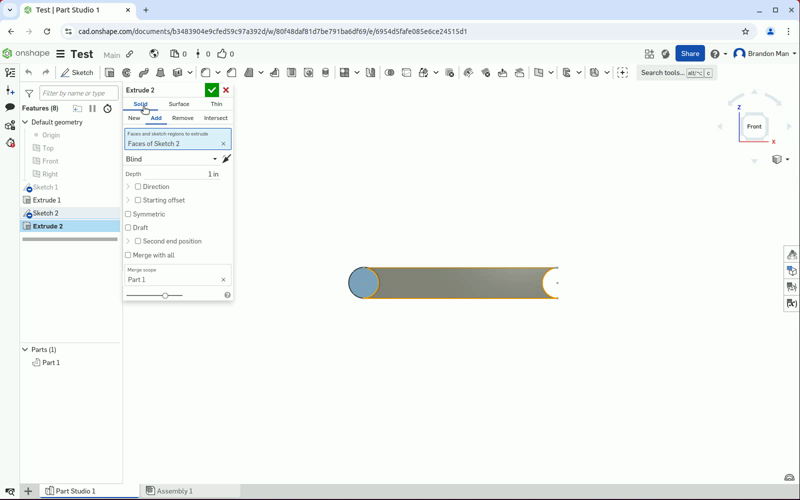
mouse_move(137, 120)
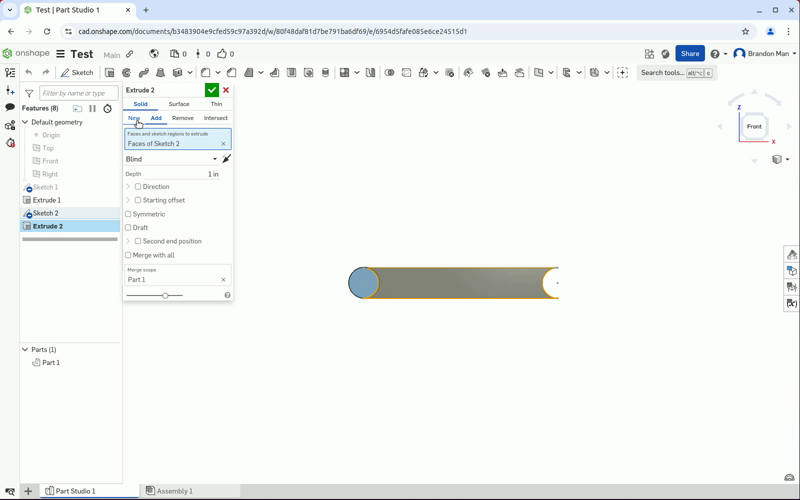
click(137, 120)
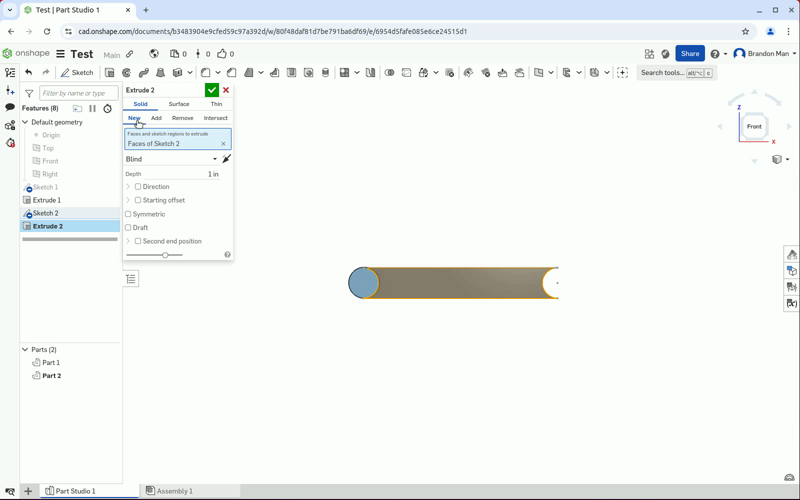
key(tab, 4)
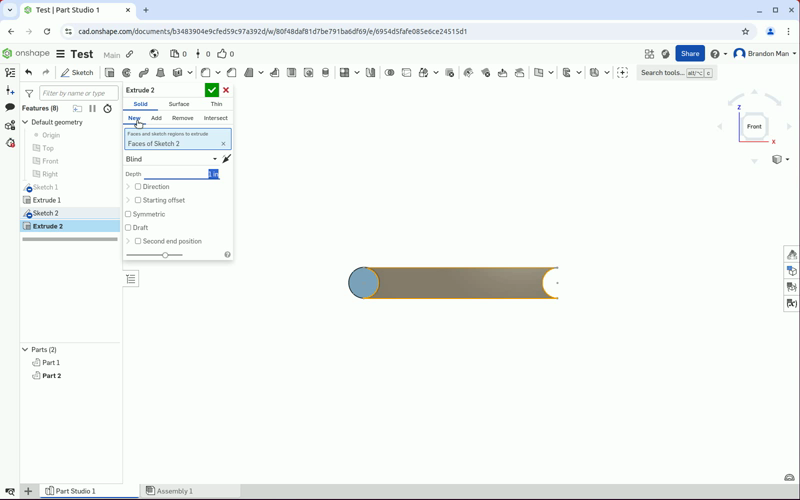
text(-3.129)
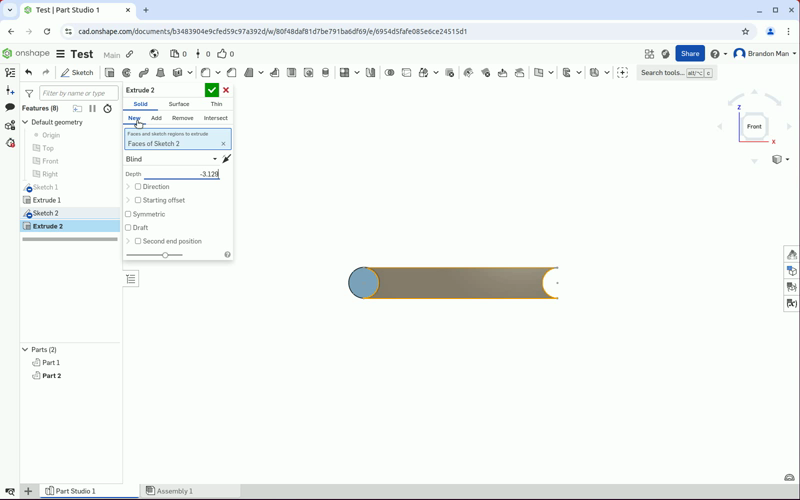
key(enter)
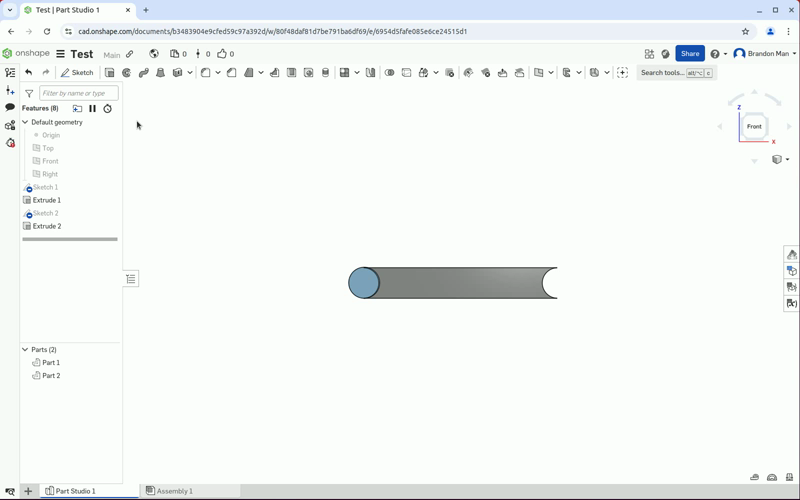
key(shift+h)
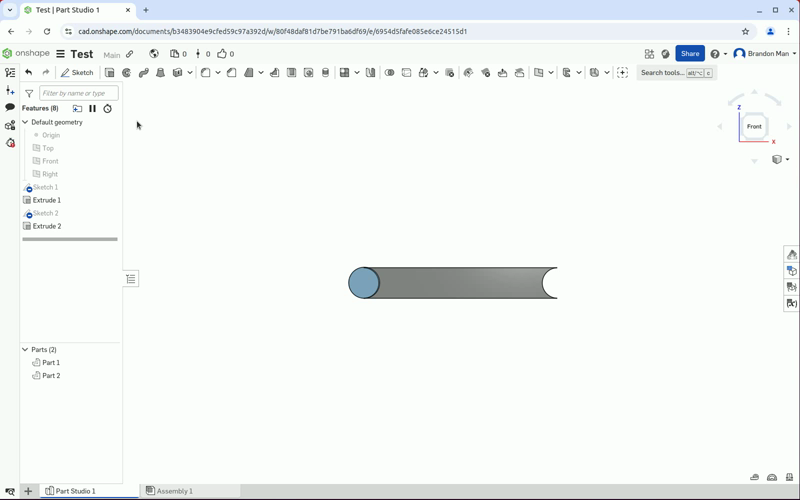
key(shift+h)
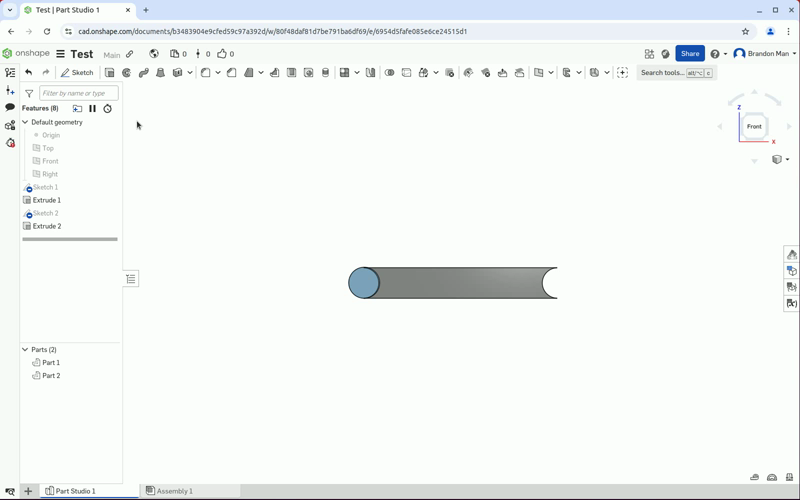
mouse_move(73, 189)
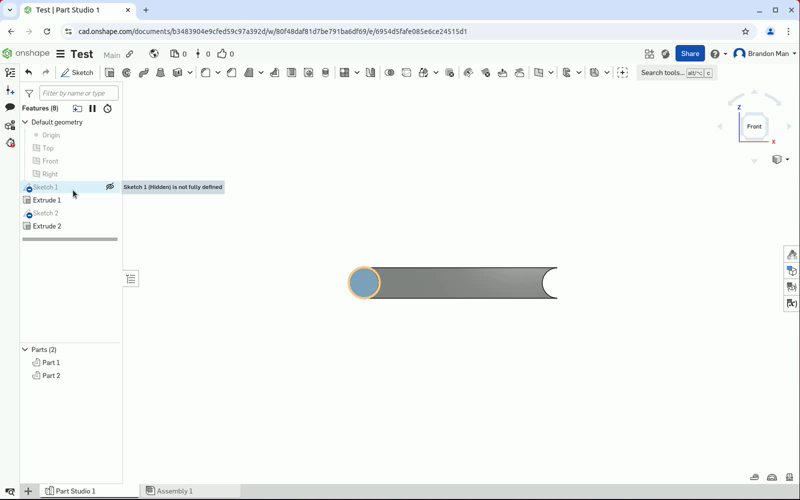
click(73, 189)
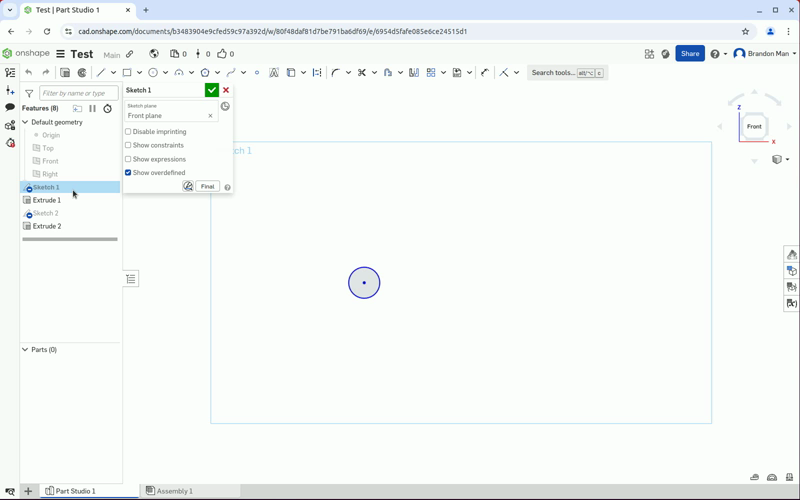
mouse_move(229, 92)
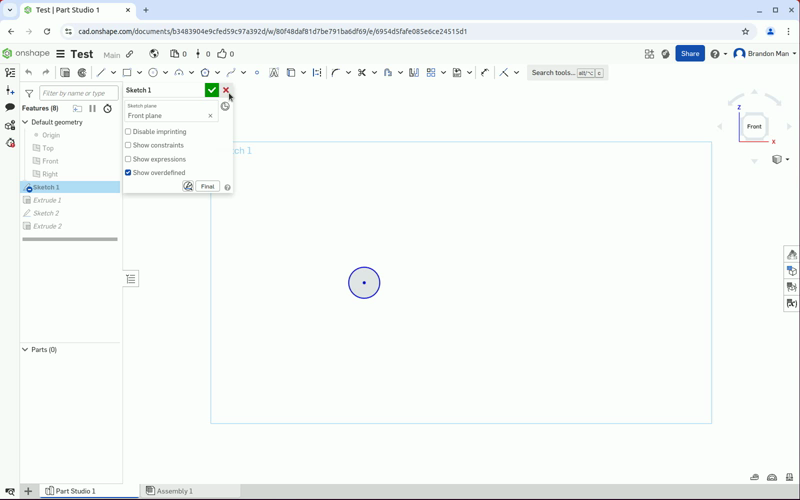
click(229, 92)
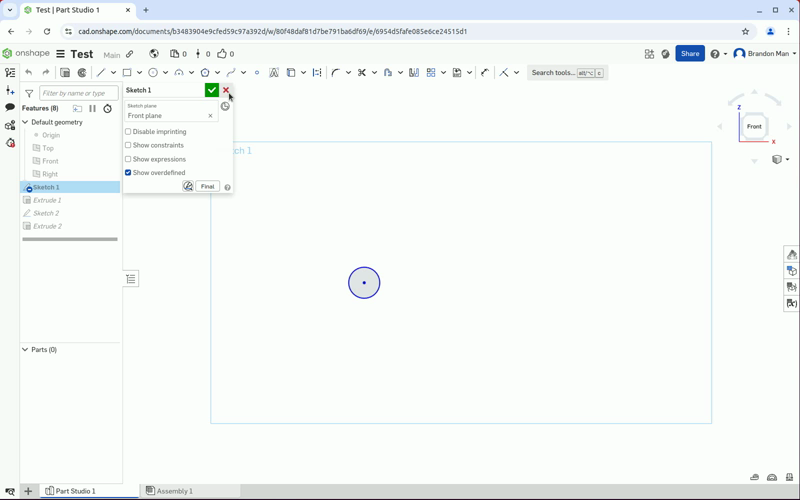
key(shift+s)
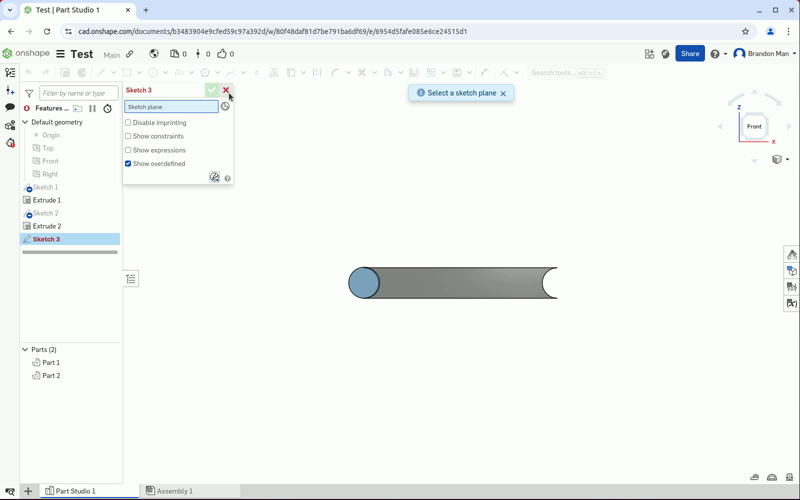
mouse_move(73, 163)
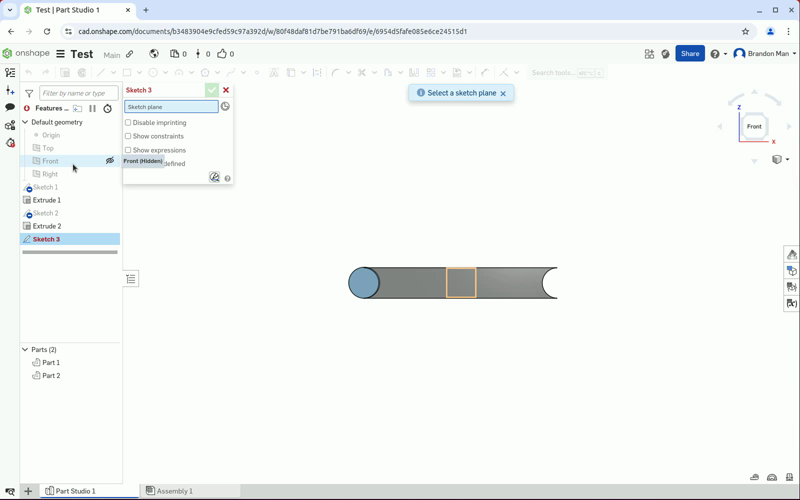
click(73, 163)
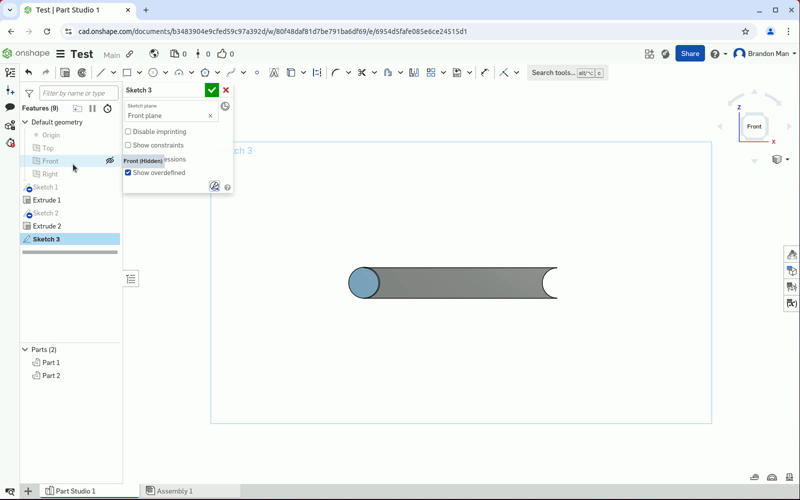
mouse_move(73, 352)
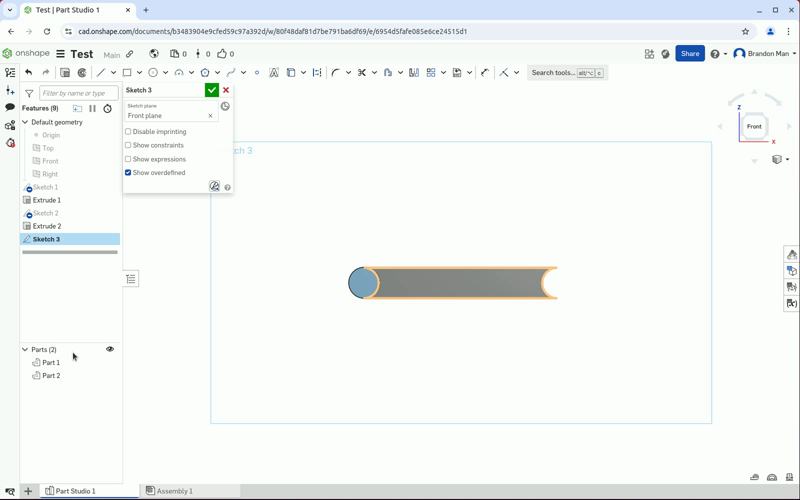
key(y)
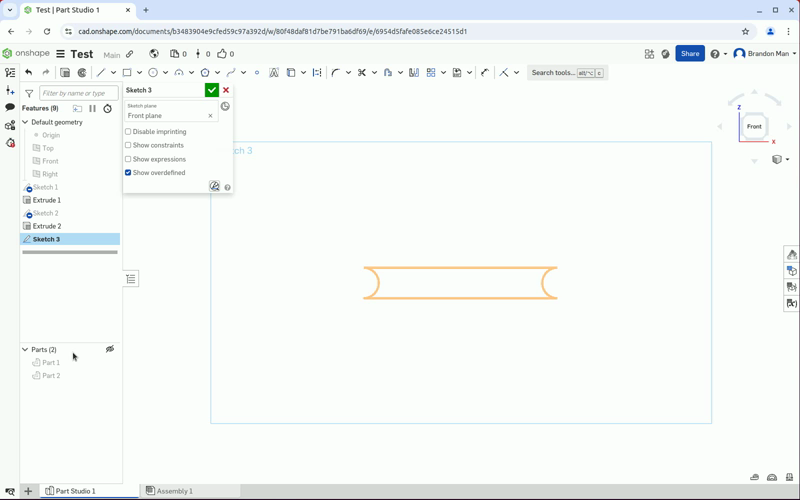
key(c)
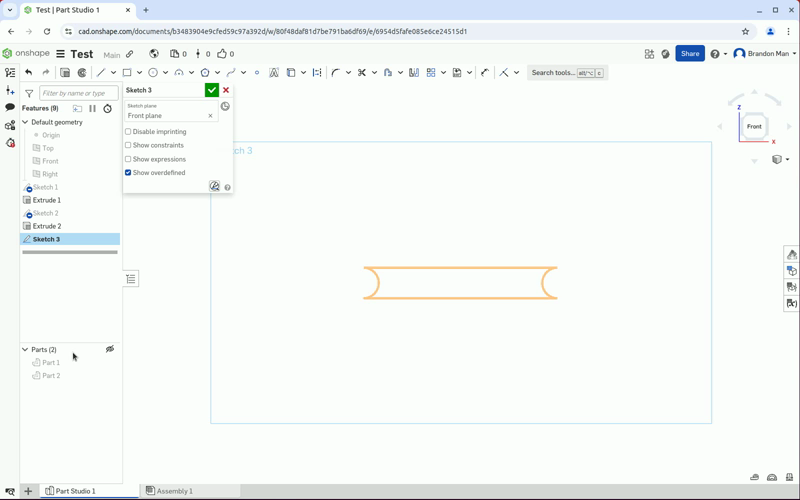
key_down(shift)
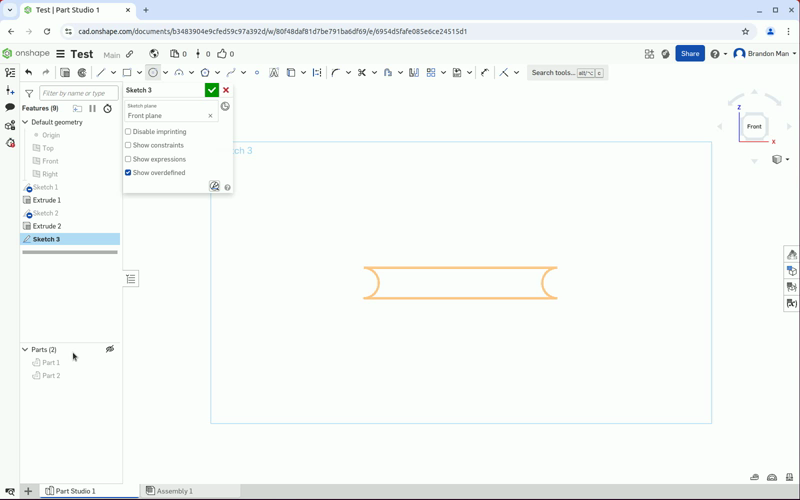
mouse_move(558, 282)
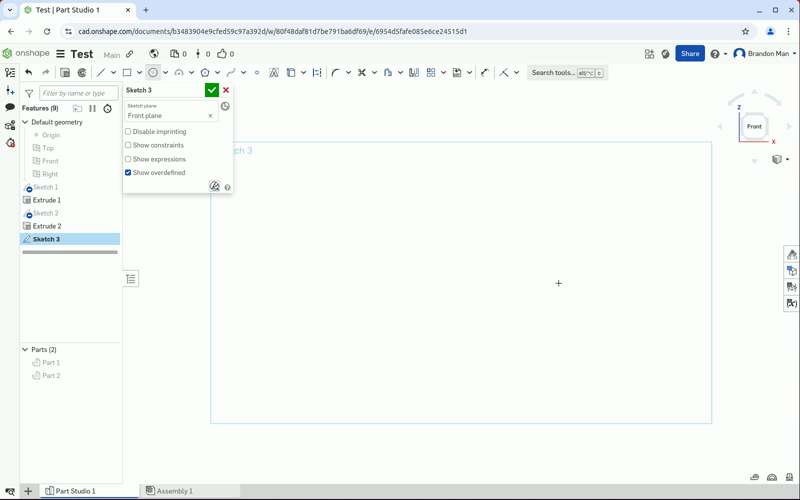
click(558, 282)
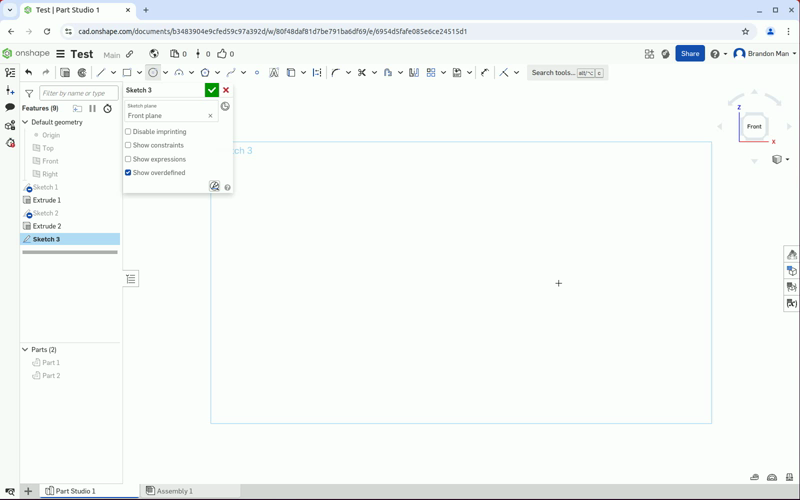
key_up(shift)
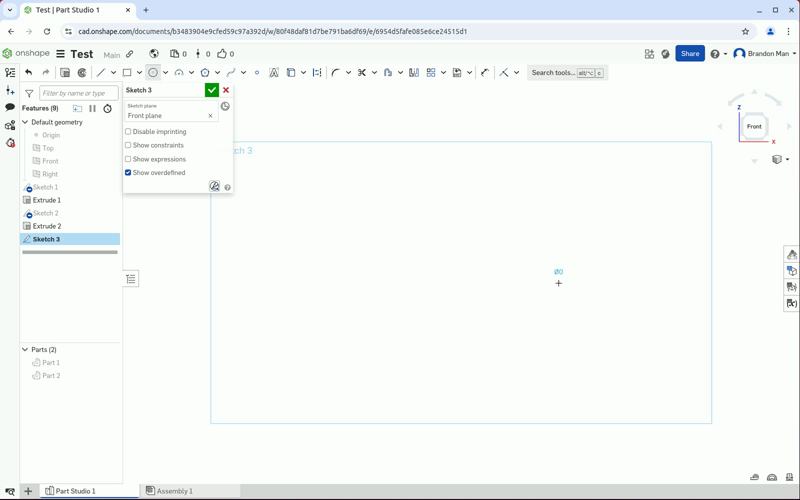
mouse_move(574, 282)
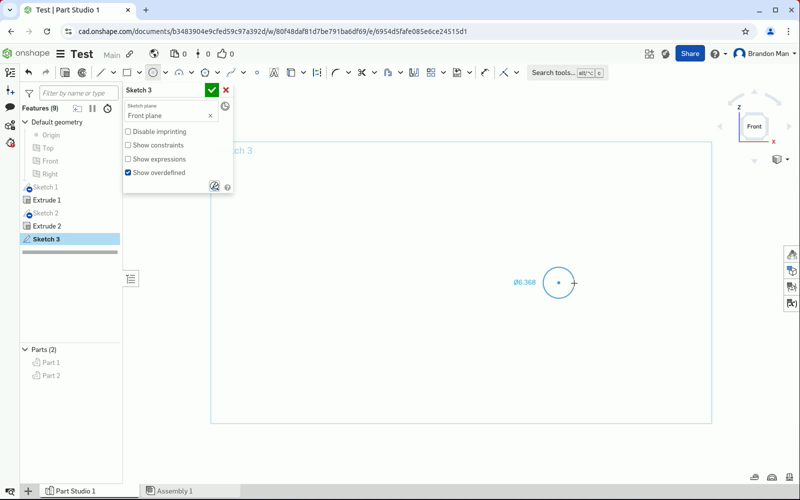
click(574, 282)
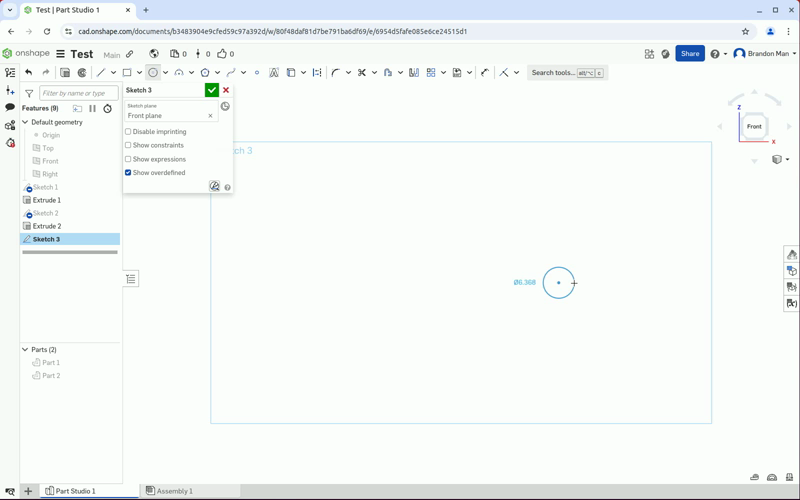
key(esc)
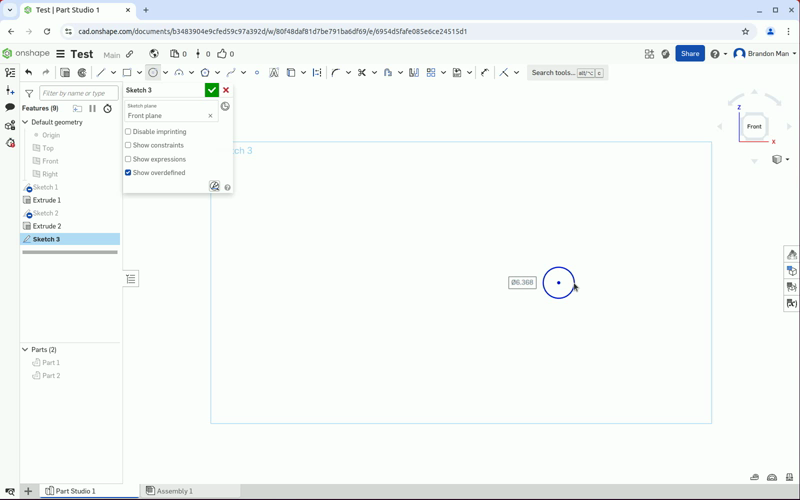
mouse_move(547, 288)
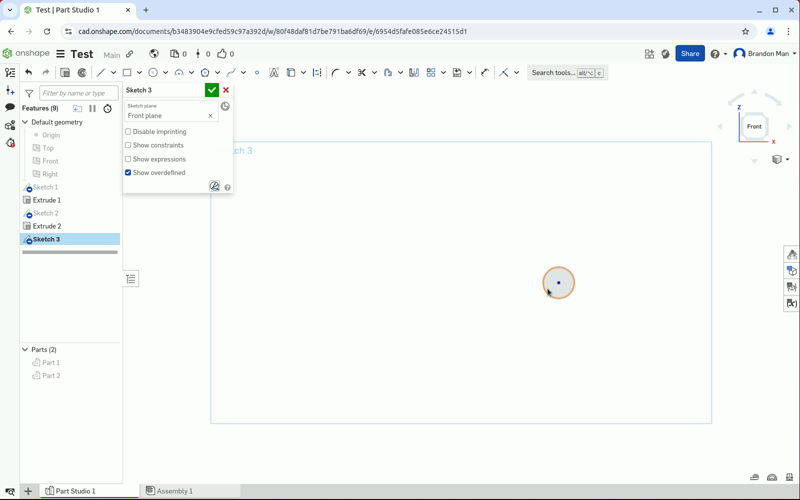
scroll(6)
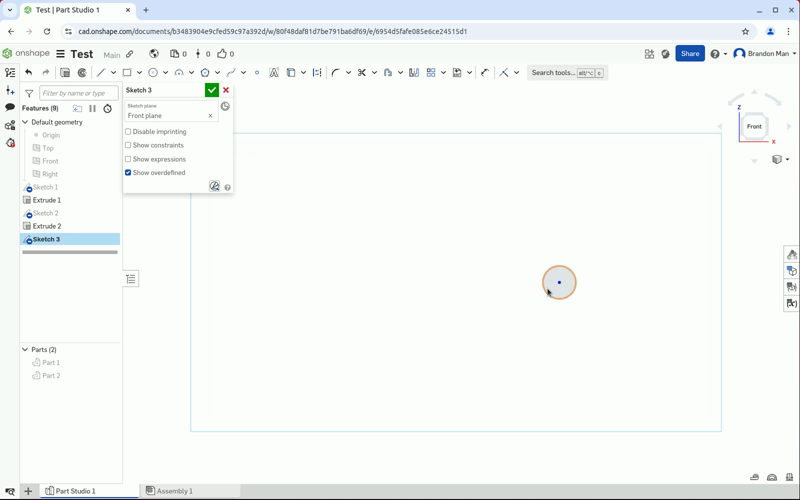
scroll(6)
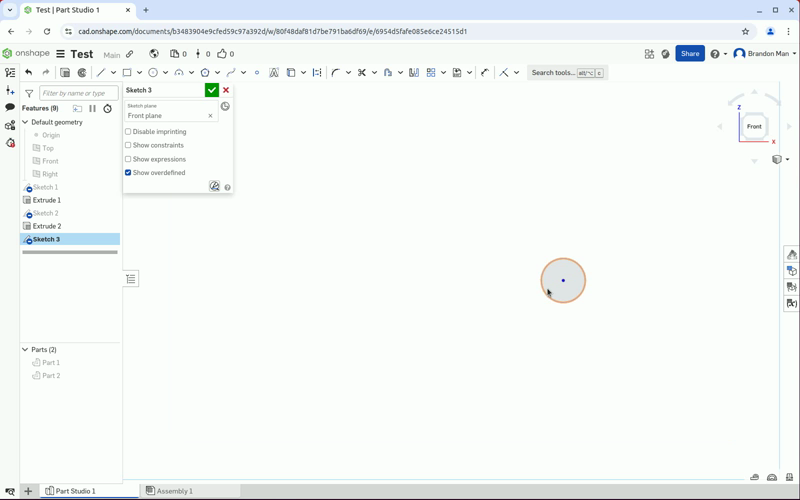
scroll(6)
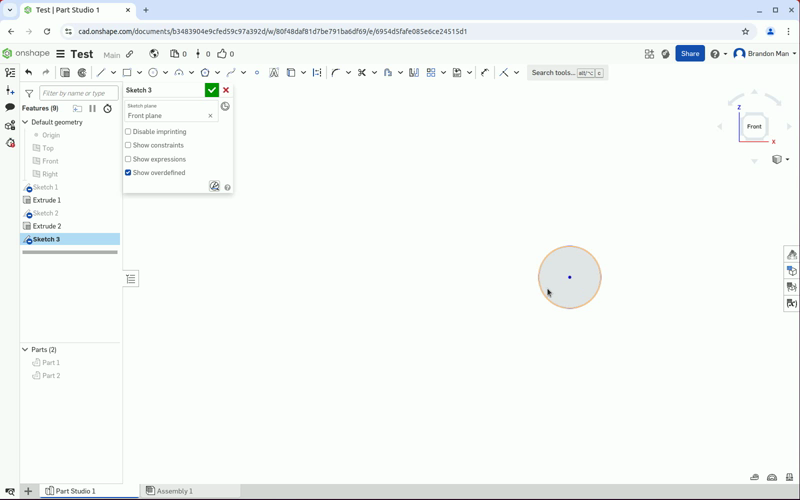
scroll(6)
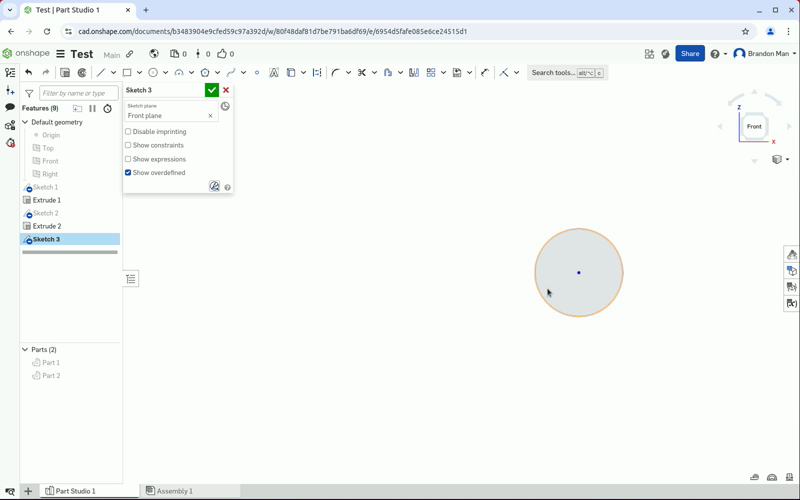
scroll(6)
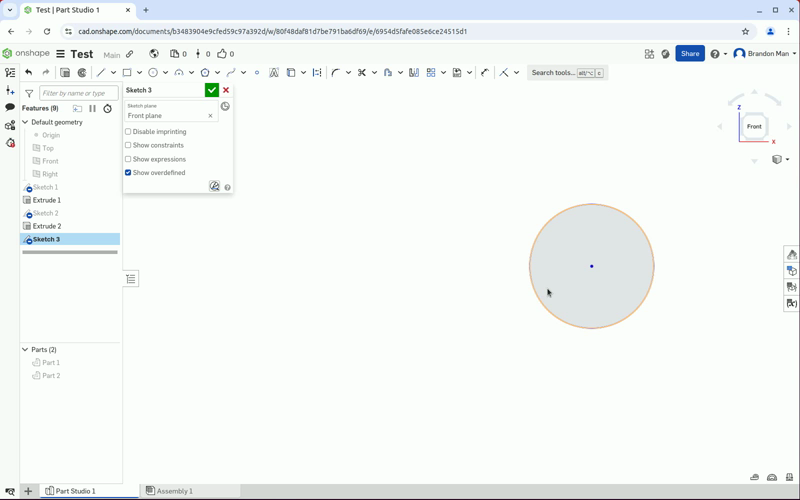
scroll(6)
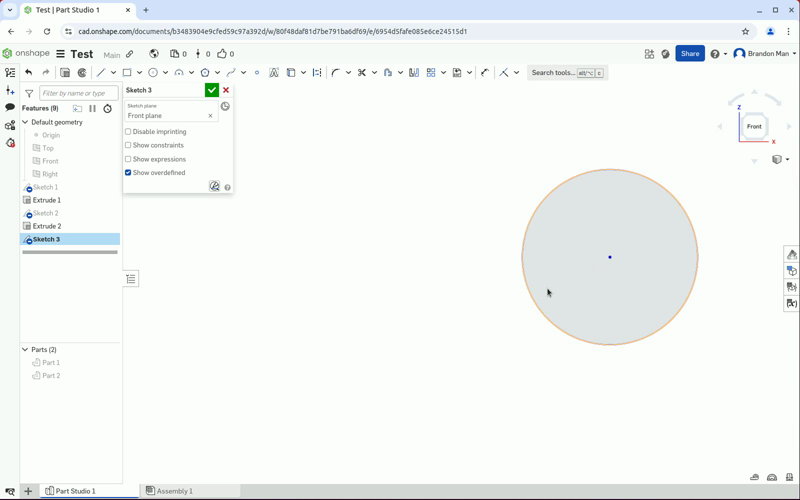
scroll(6)
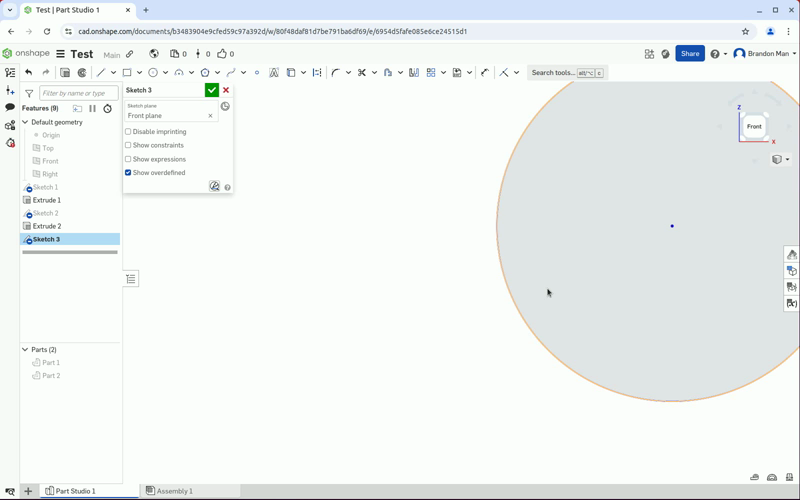
click(547, 288)
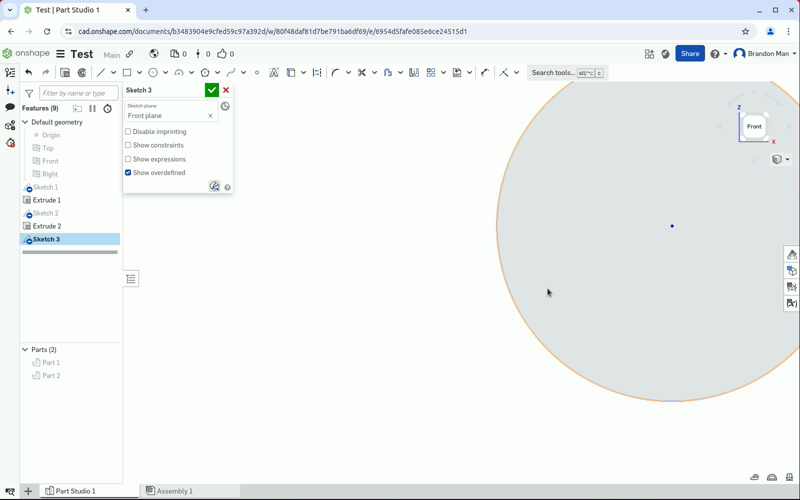
scroll(-6)
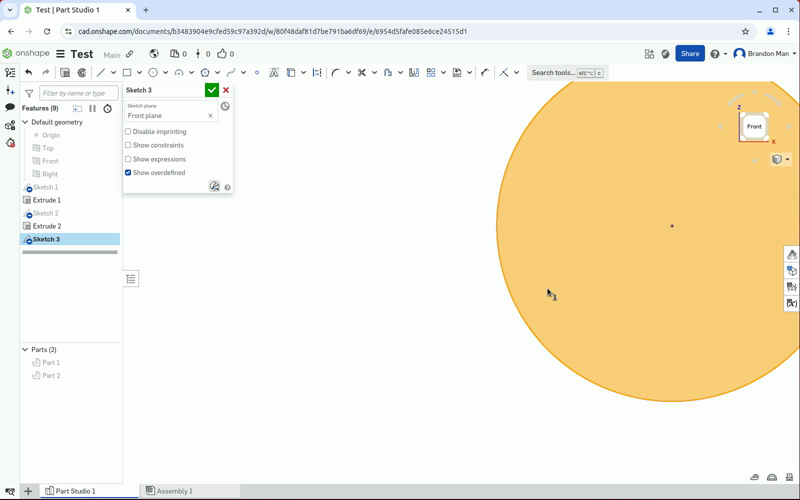
scroll(-6)
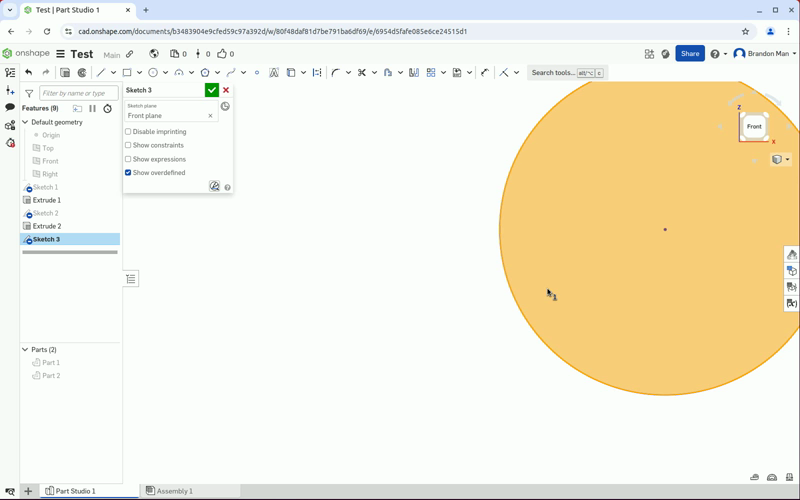
scroll(-6)
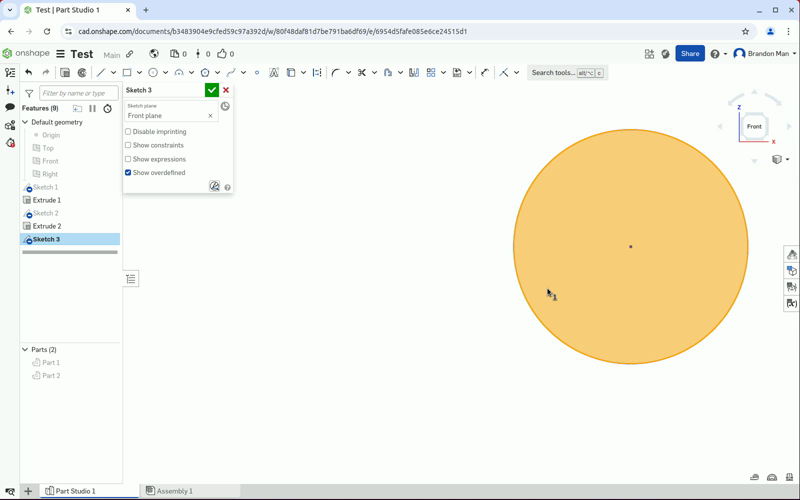
scroll(-6)
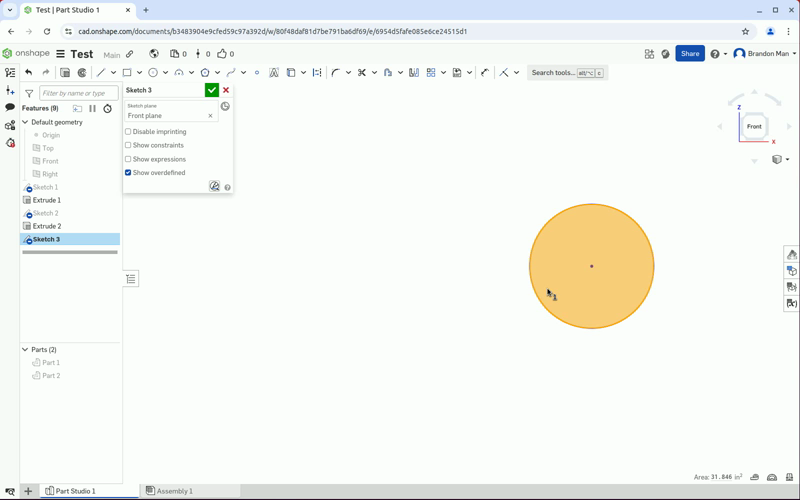
scroll(-6)
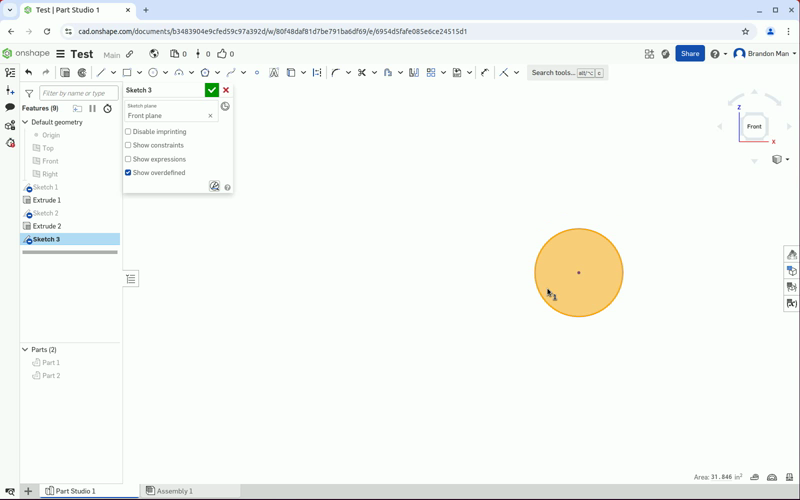
scroll(-6)
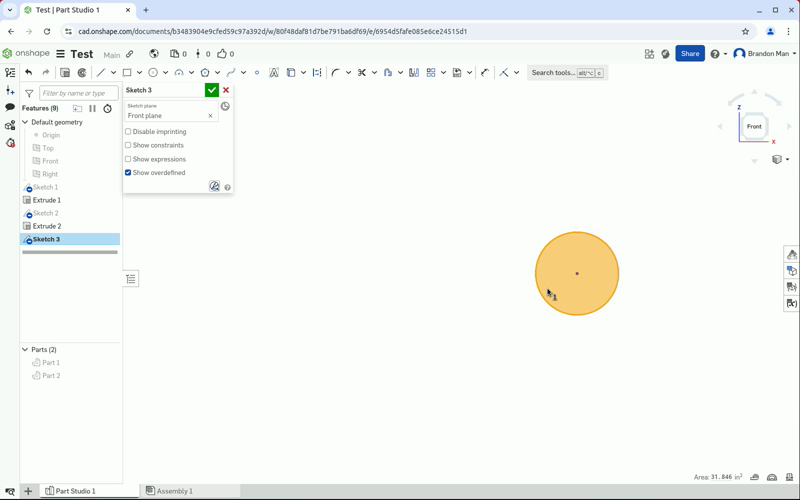
scroll(-6)
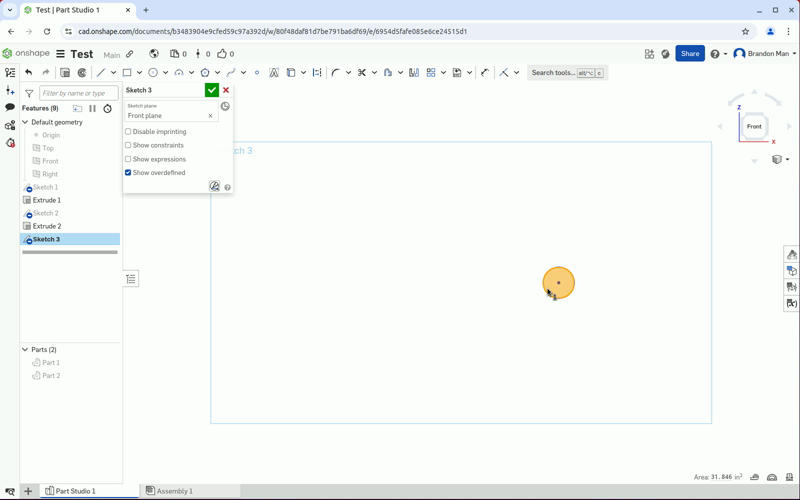
mouse_move(73, 352)
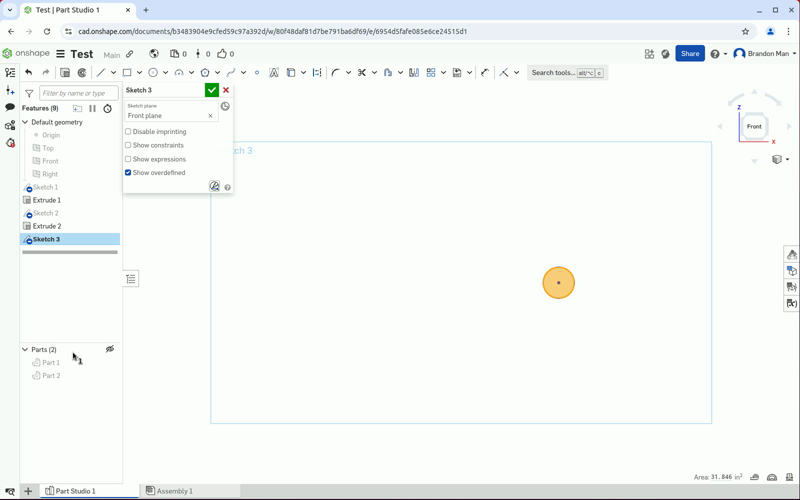
key(shift+y)
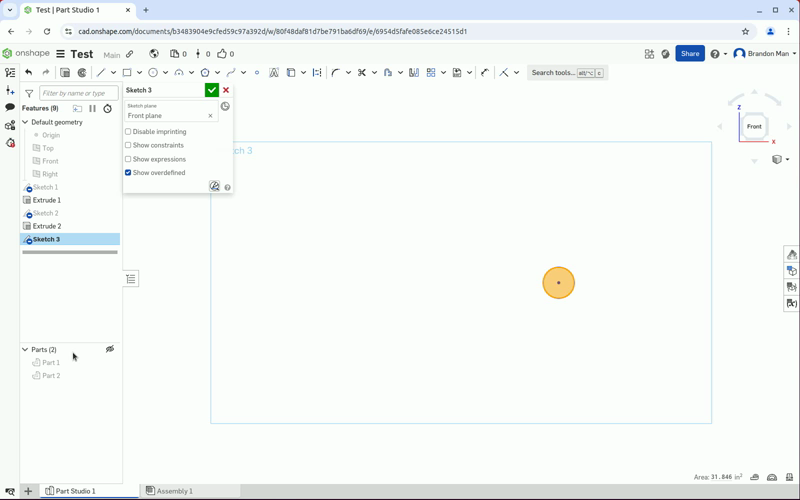
key(shift+e)
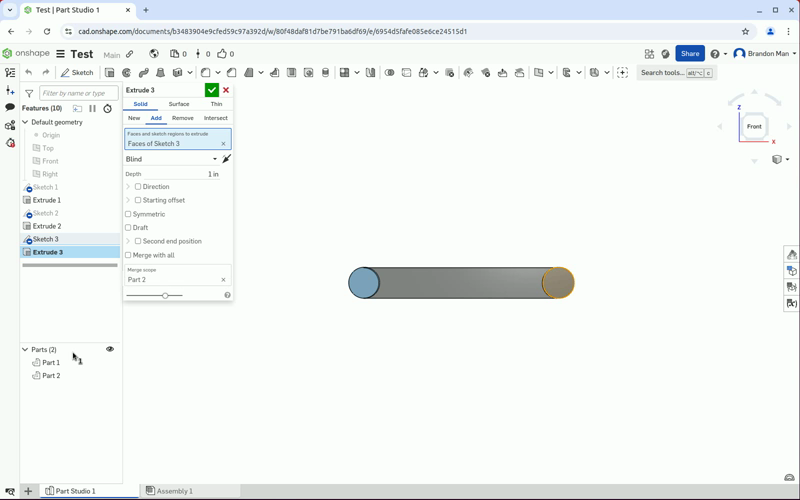
mouse_move(143, 106)
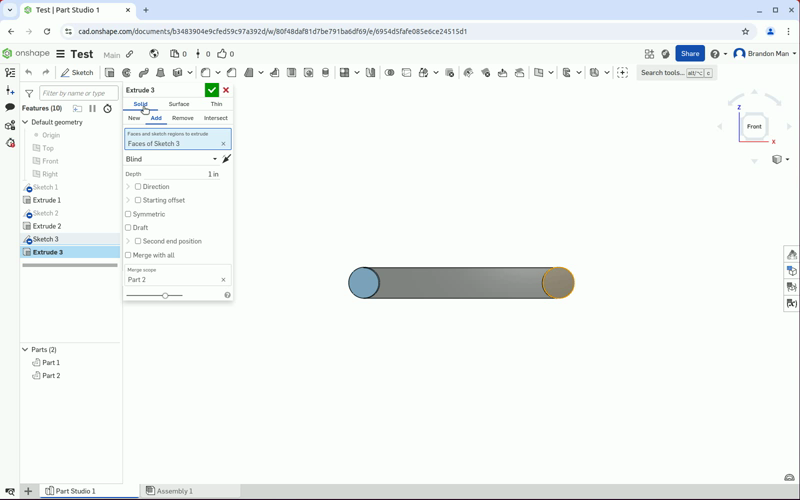
click(143, 106)
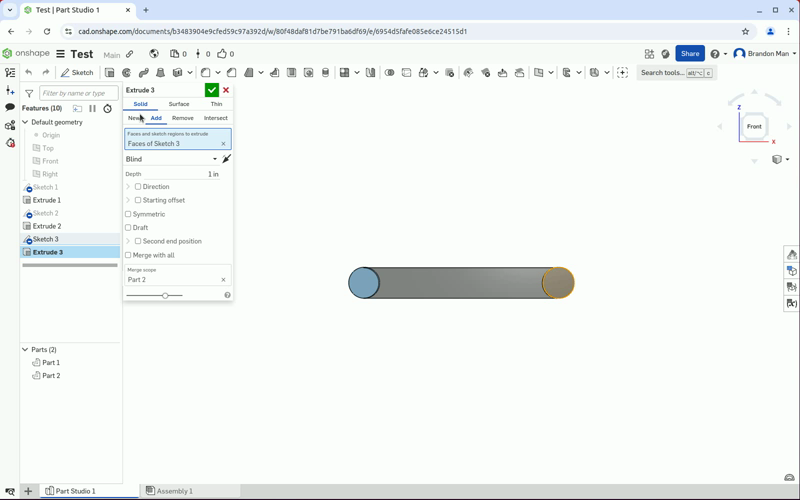
mouse_move(137, 120)
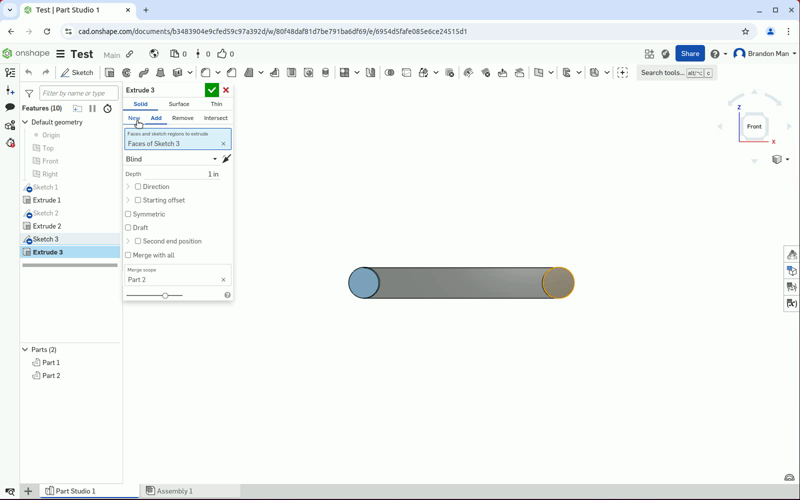
click(137, 120)
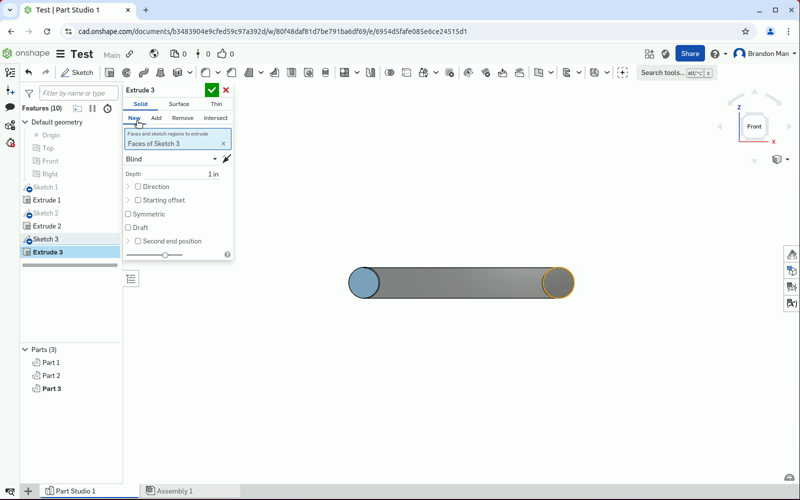
key(tab, 4)
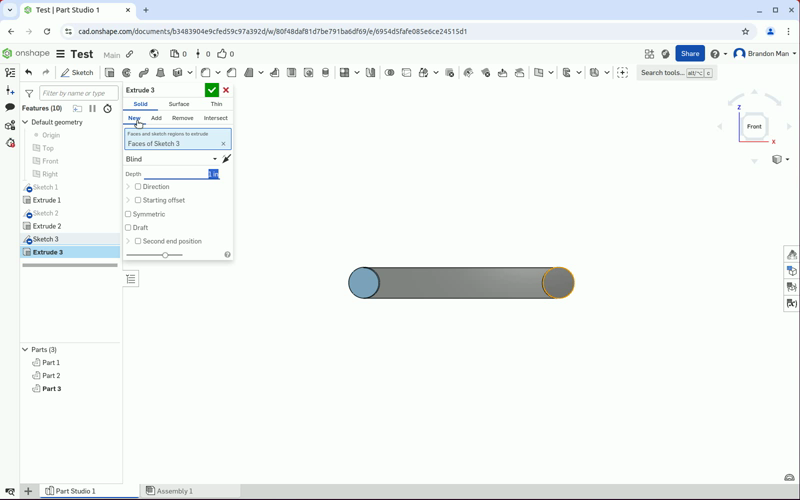
text(-3.129)
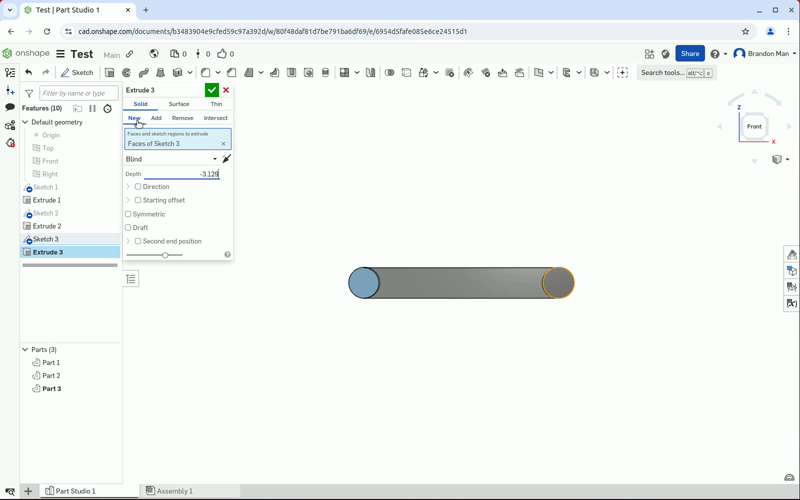
key(enter)
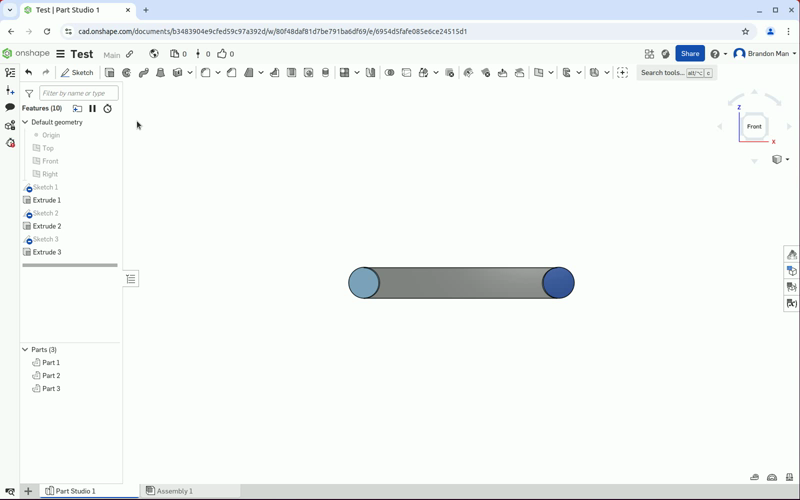
key(shift+h)
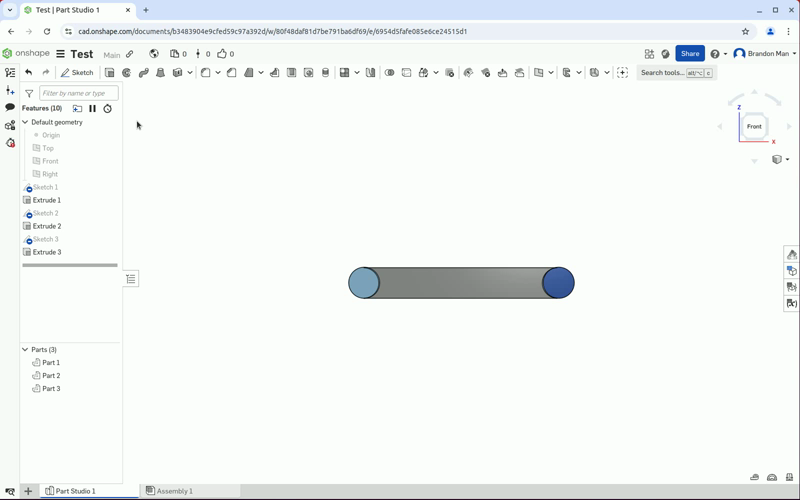
key(shift+h)
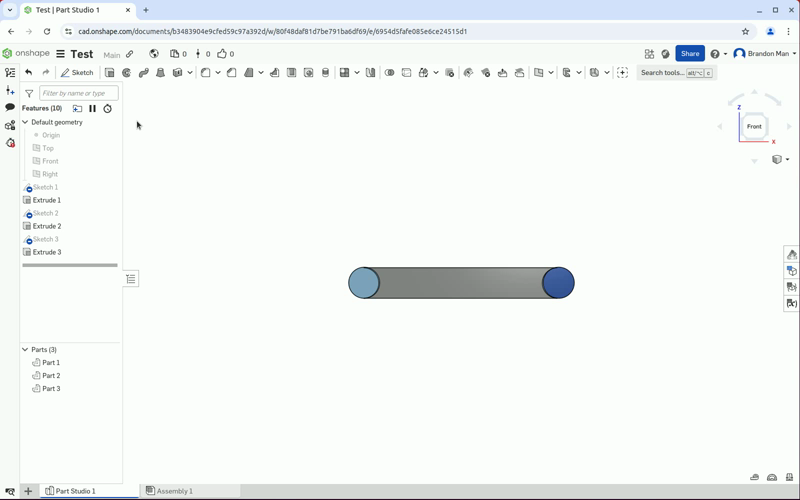
mouse_move(73, 189)
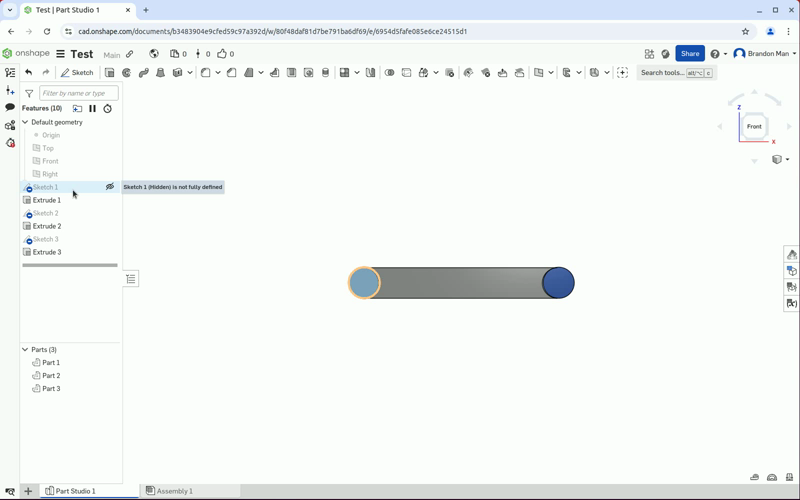
click(73, 189)
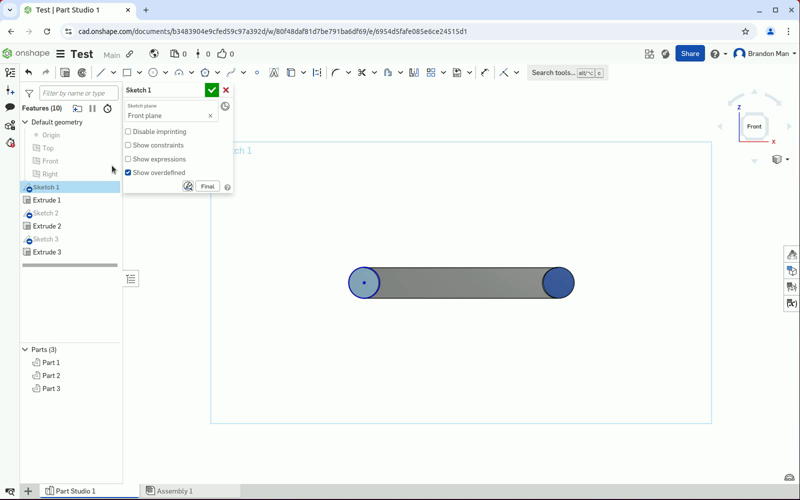
mouse_move(229, 92)
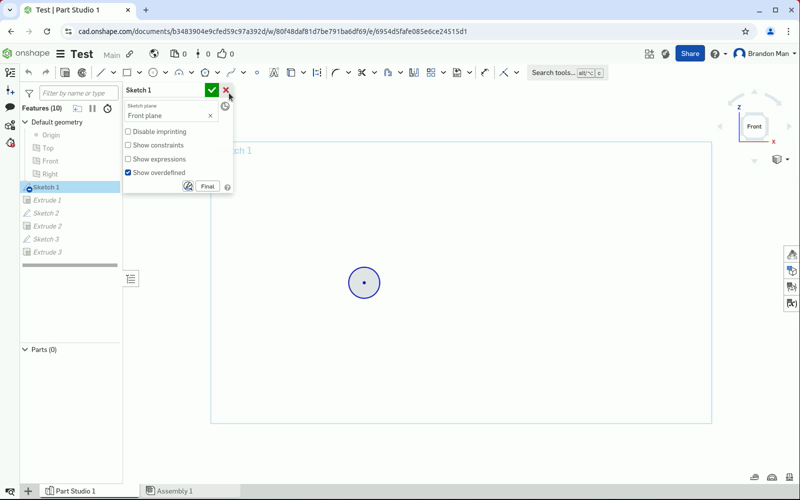
click(229, 92)
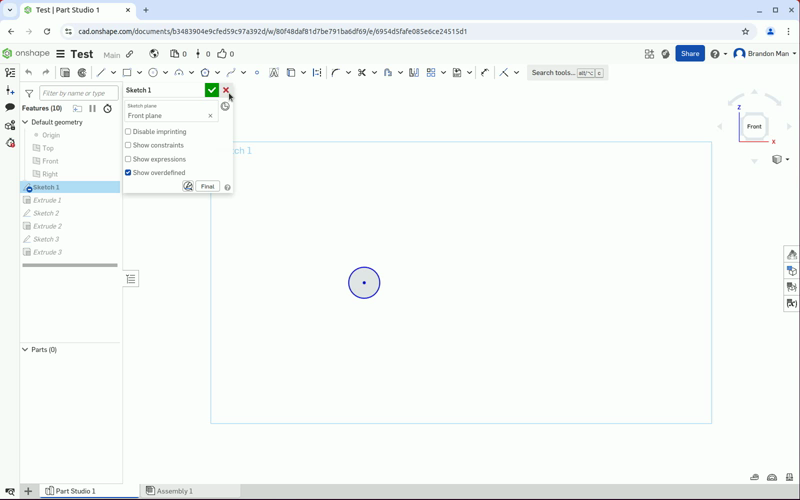
key(shift+s)
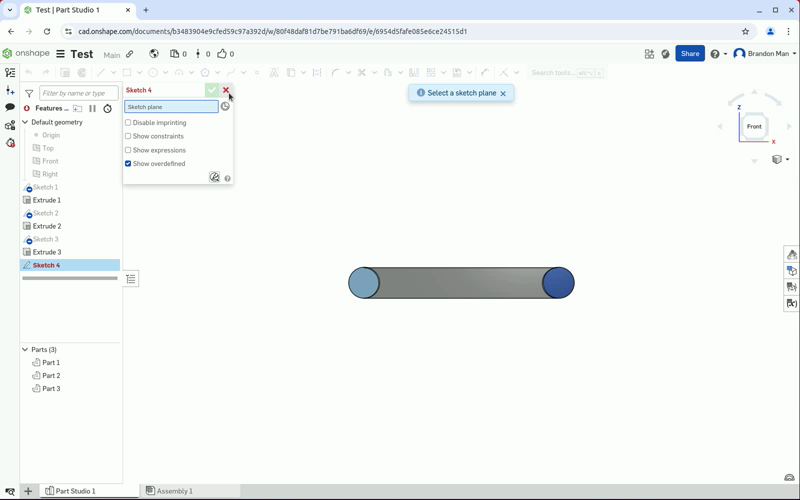
mouse_move(73, 163)
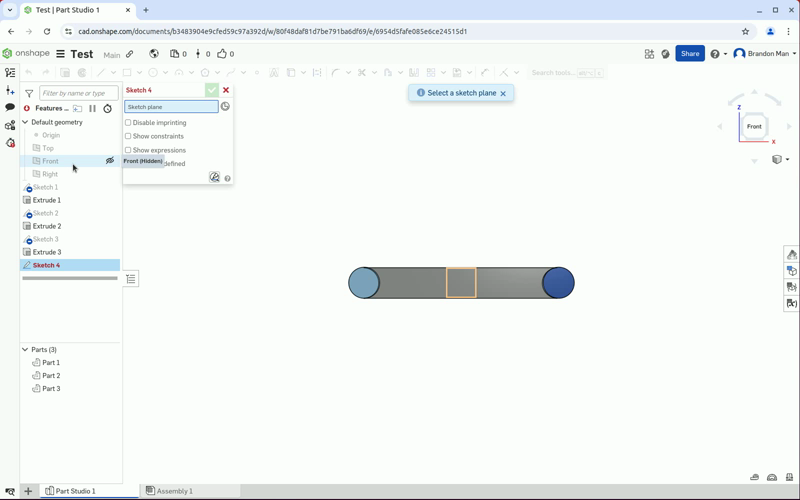
click(73, 163)
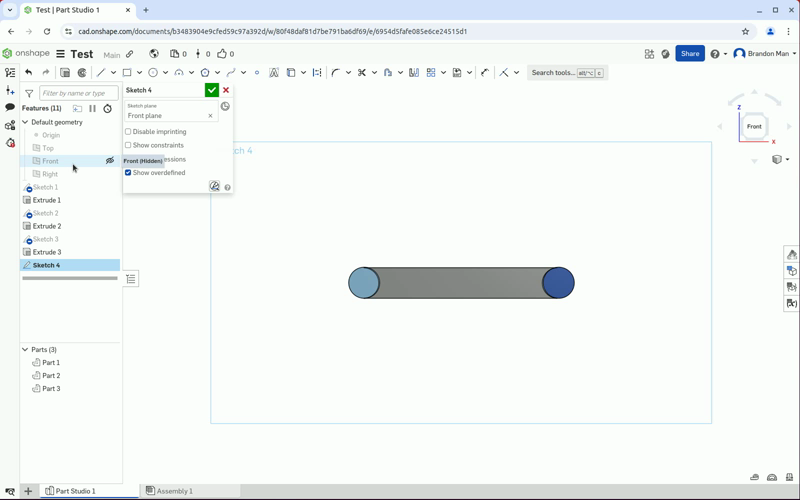
mouse_move(73, 352)
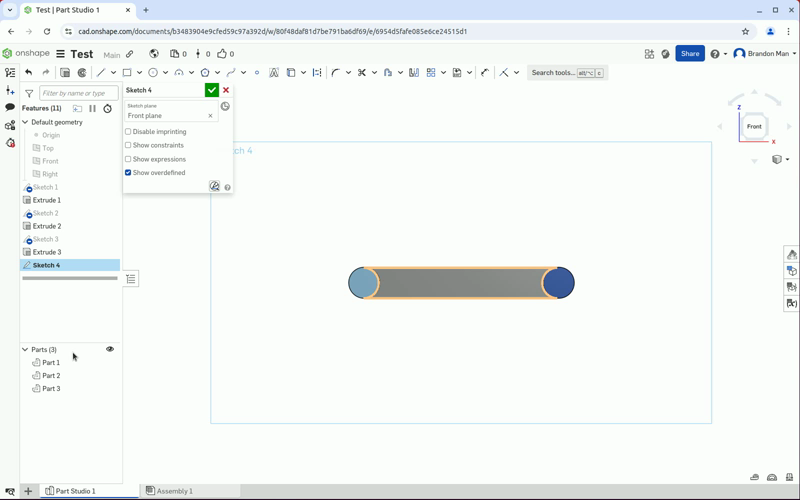
key(y)
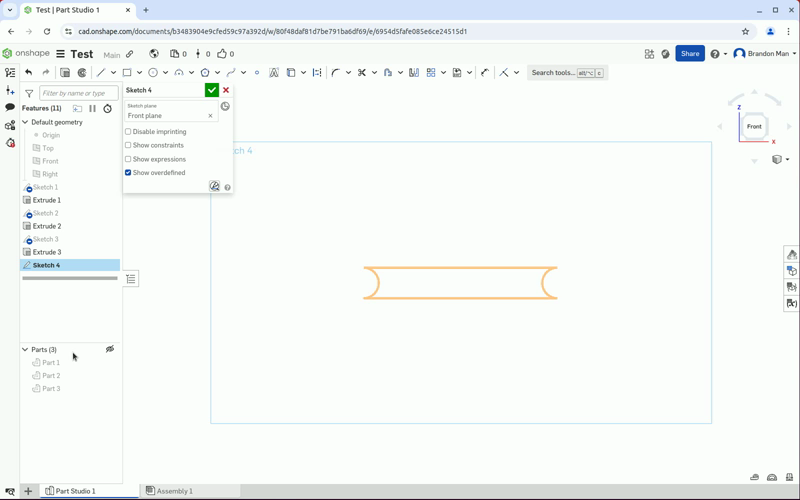
key(c)
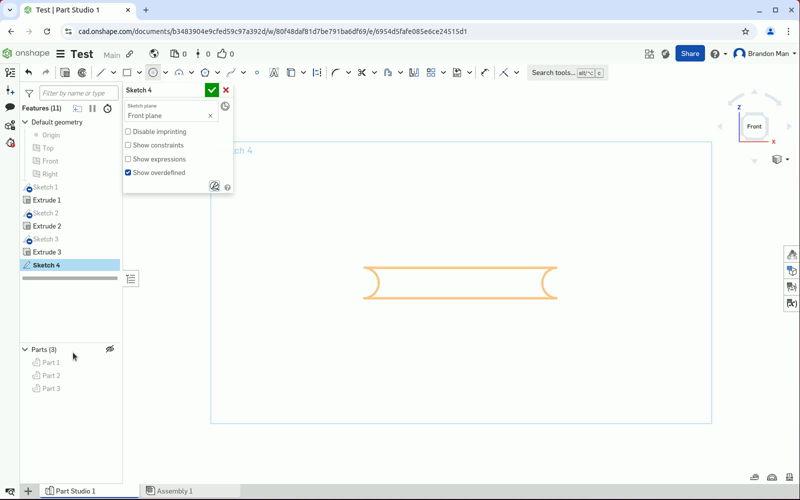
key_down(shift)
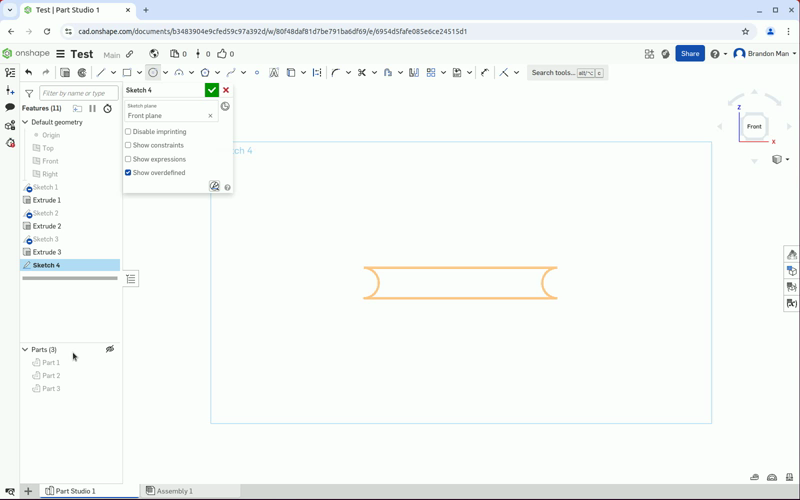
mouse_move(364, 282)
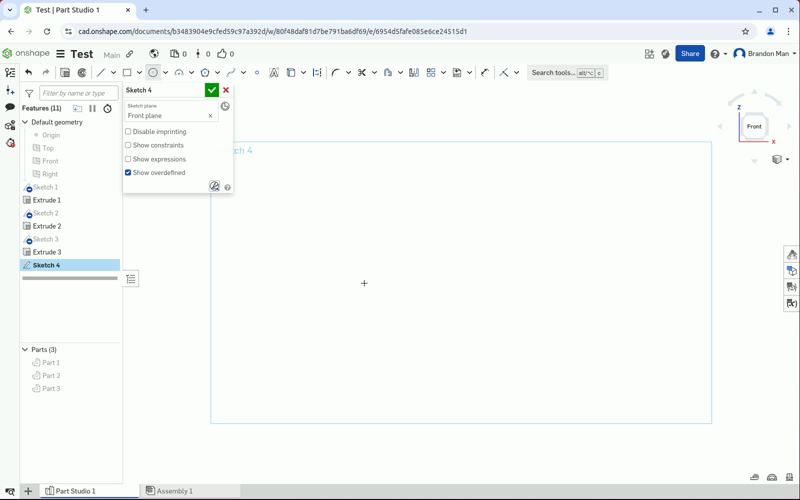
click(364, 282)
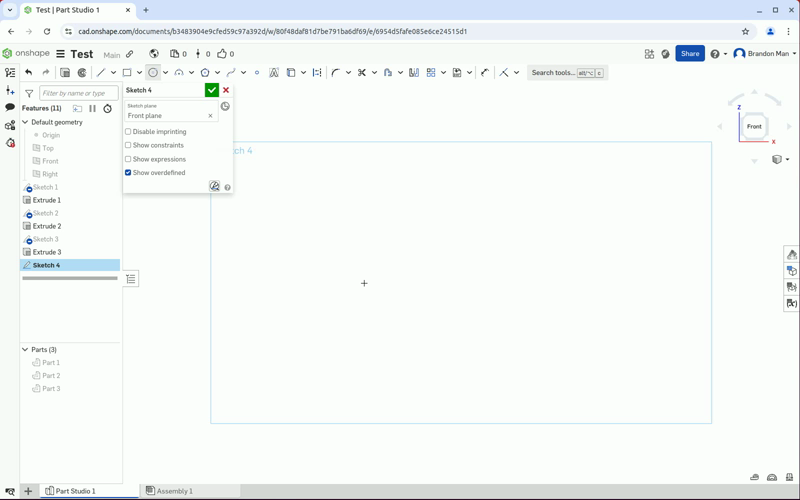
key_up(shift)
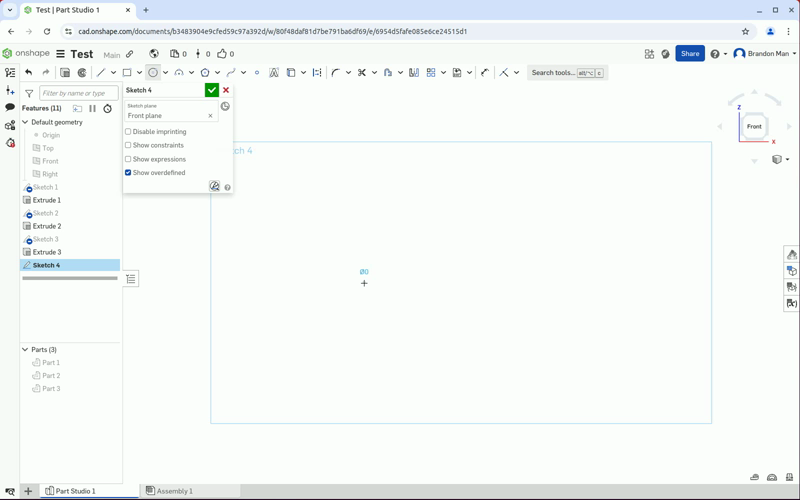
mouse_move(379, 282)
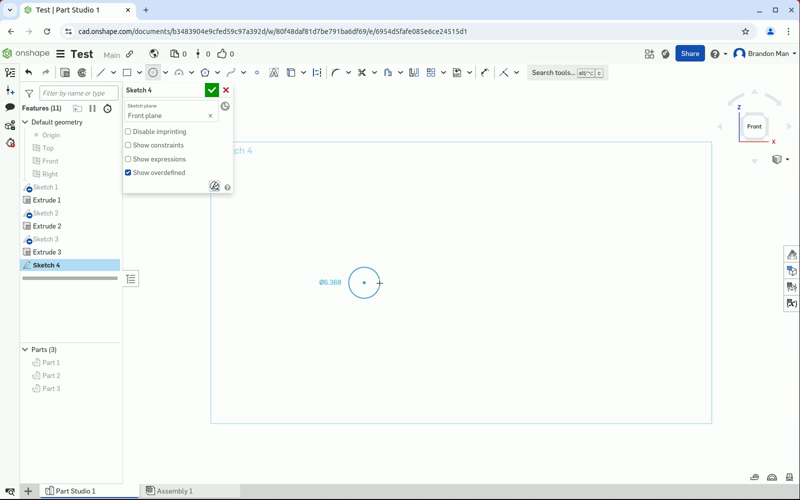
click(379, 282)
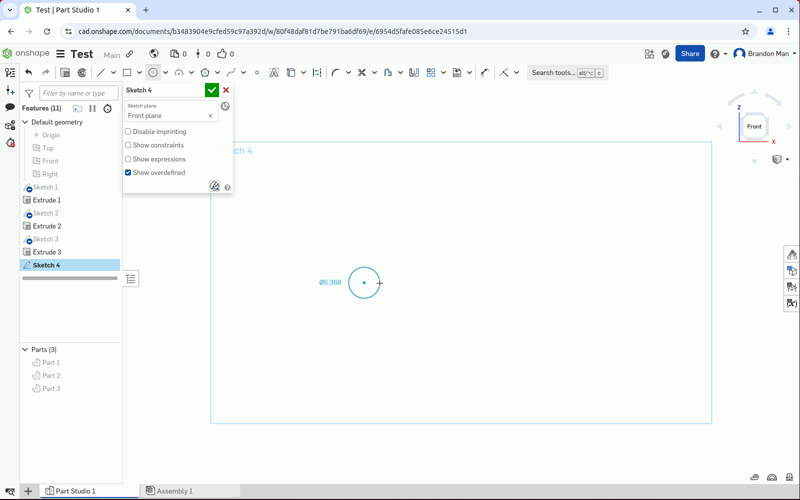
key(esc)
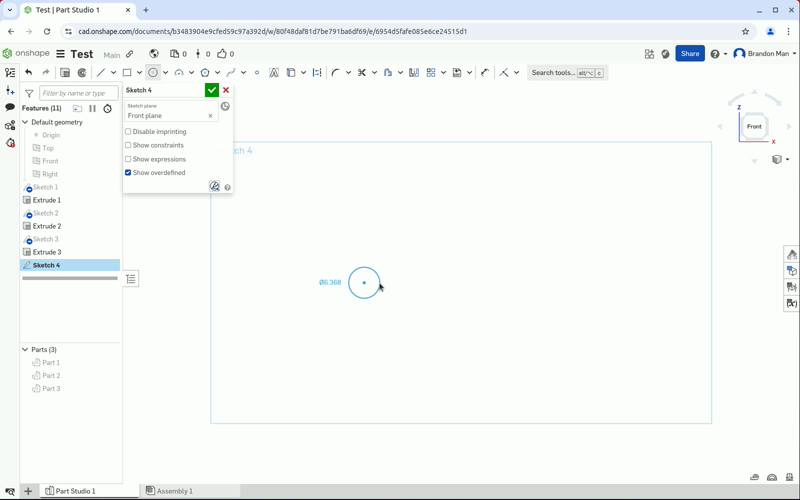
mouse_move(357, 273)
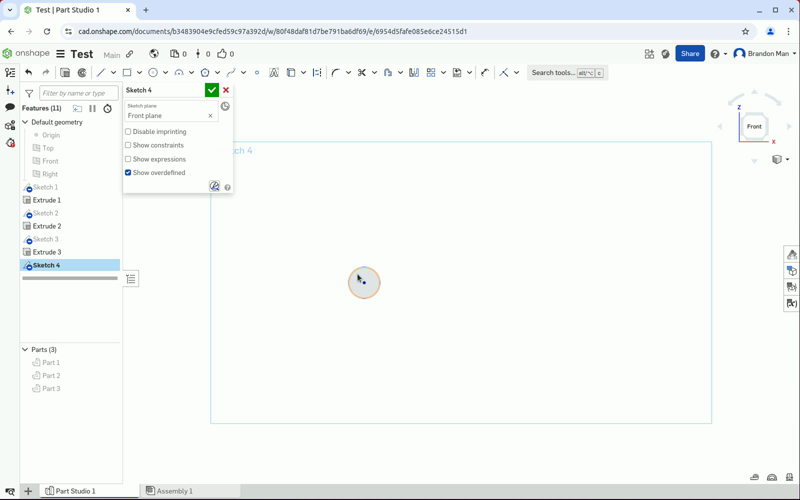
scroll(6)
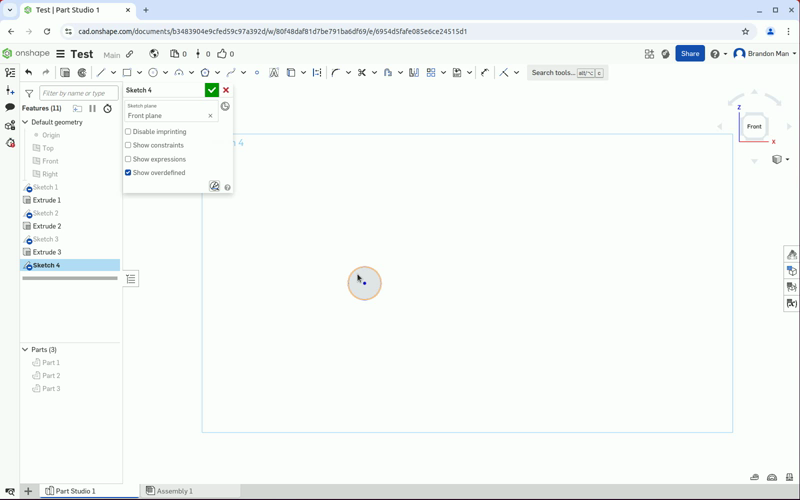
scroll(6)
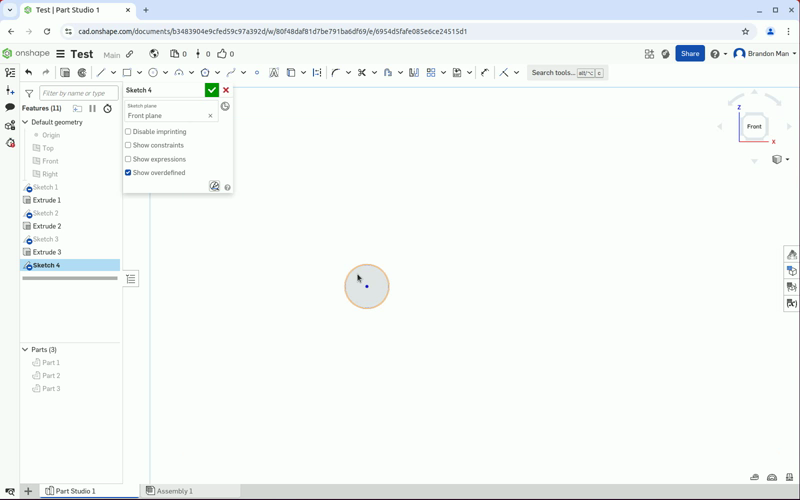
scroll(6)
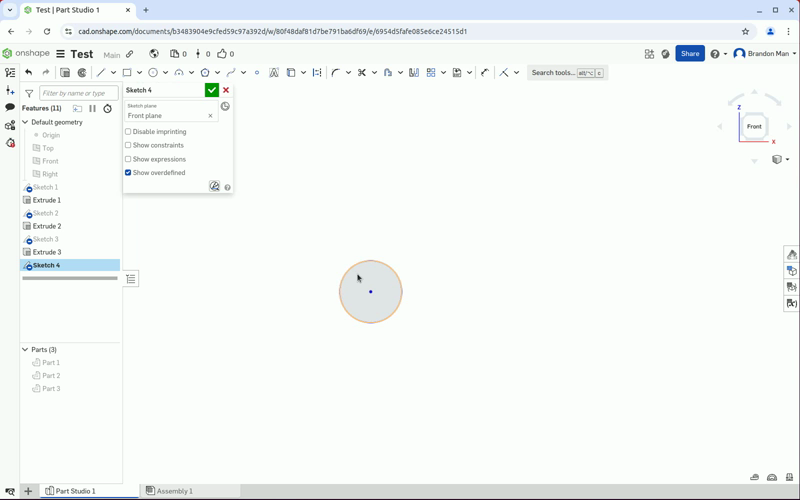
scroll(6)
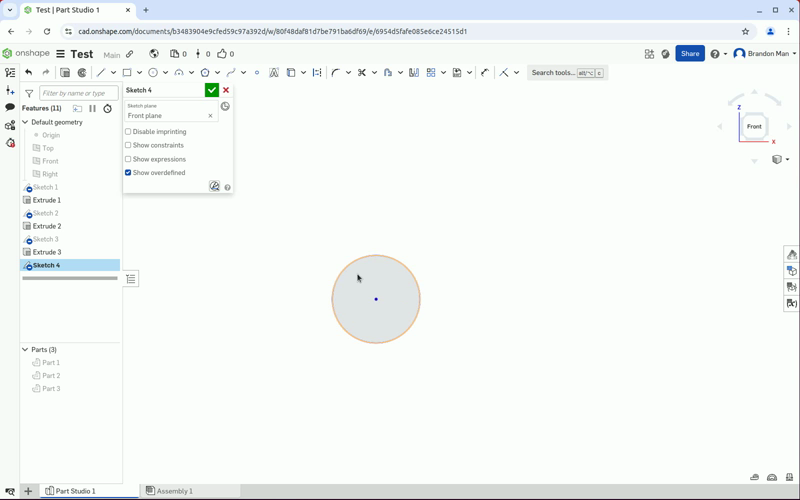
scroll(6)
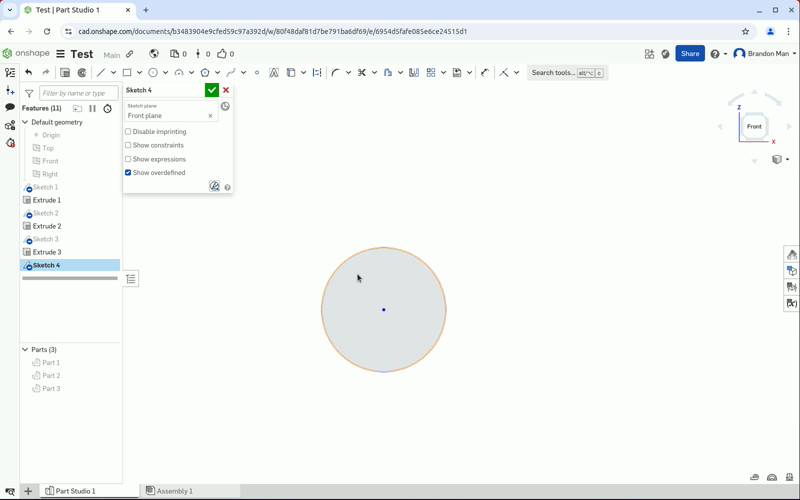
scroll(6)
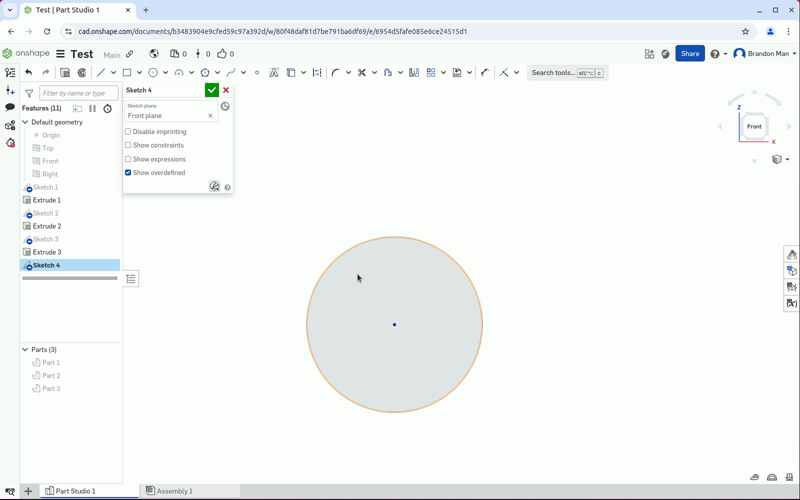
scroll(6)
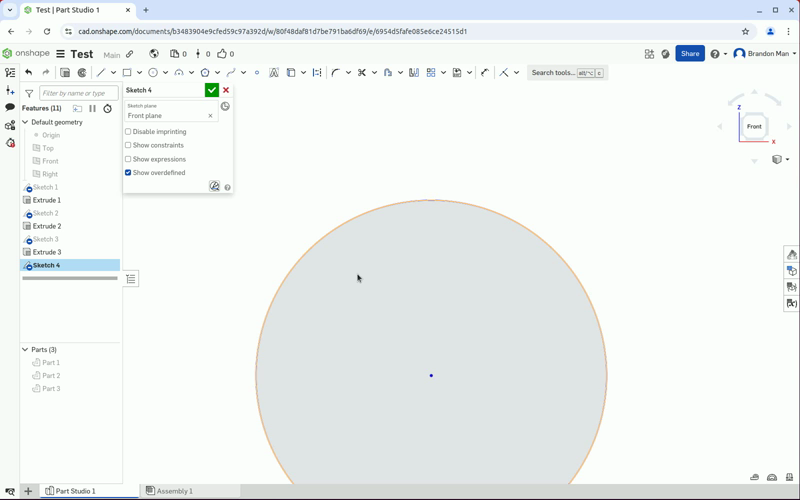
click(357, 273)
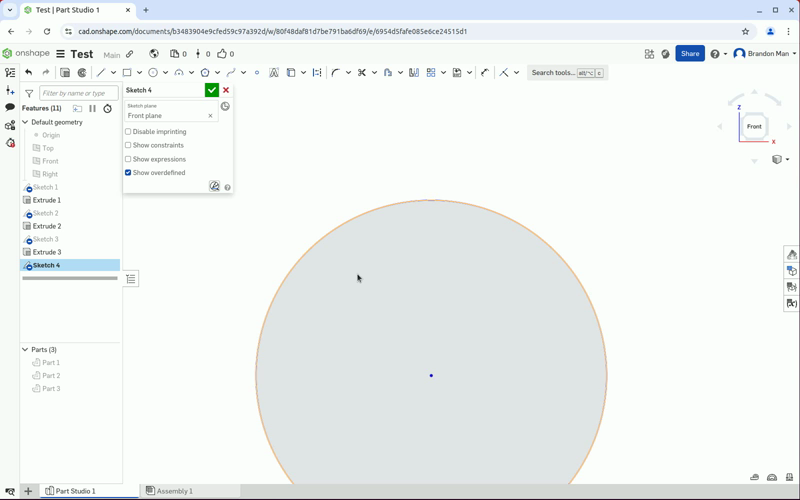
scroll(-6)
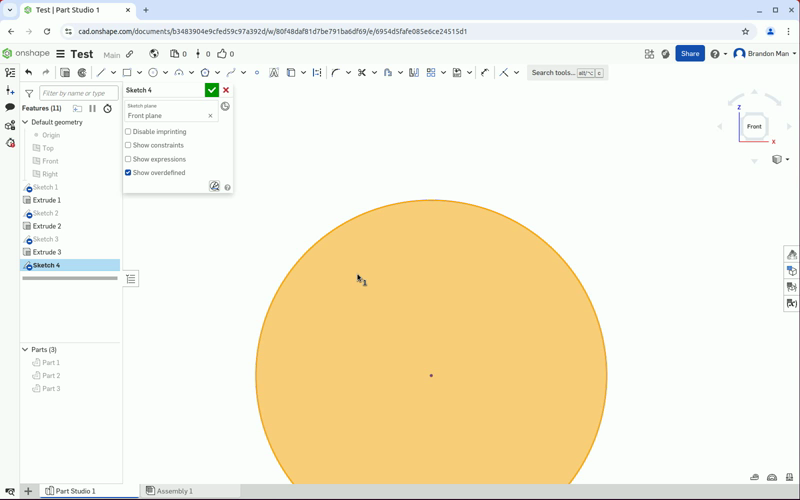
scroll(-6)
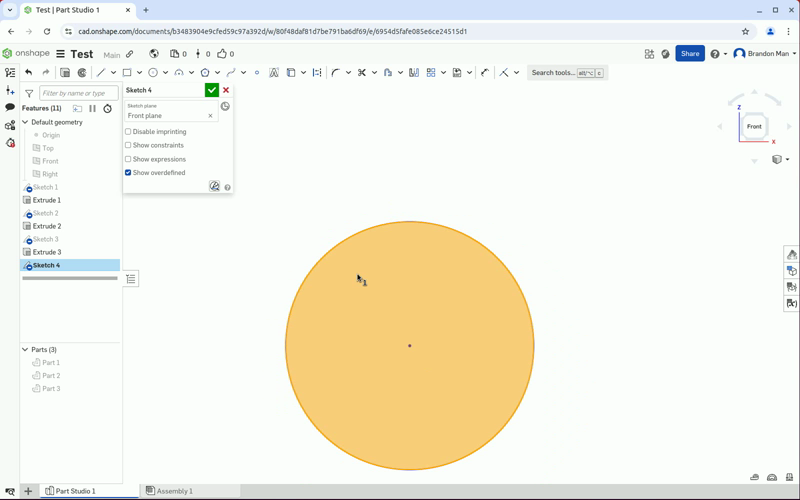
scroll(-6)
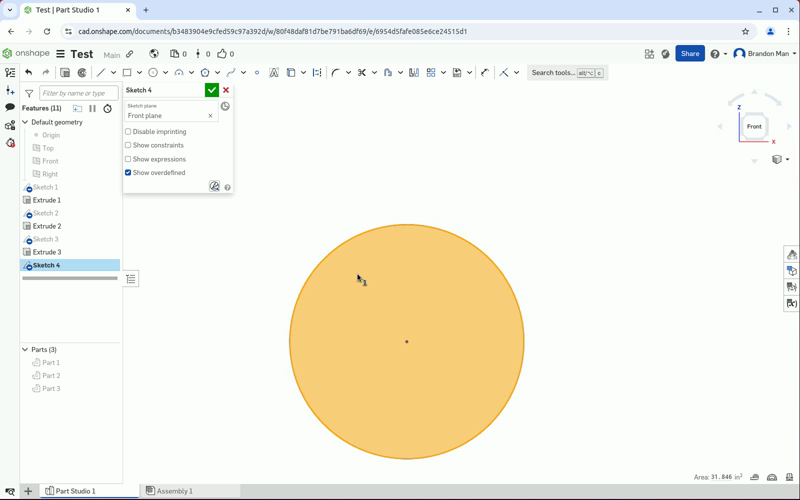
scroll(-6)
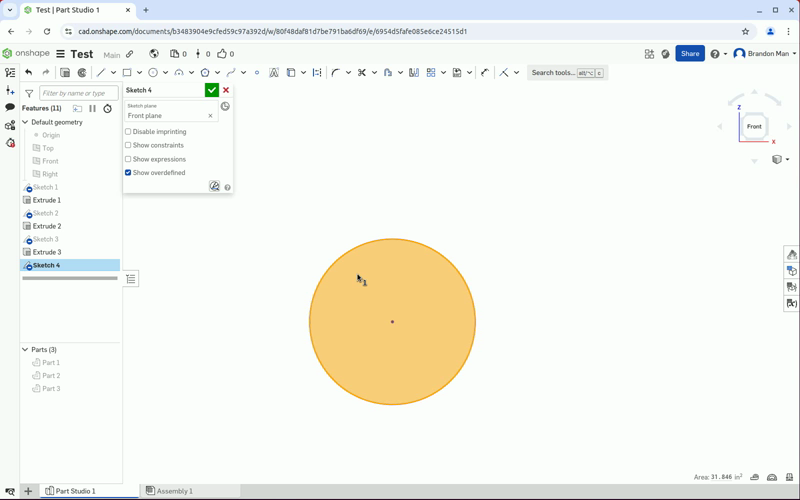
scroll(-6)
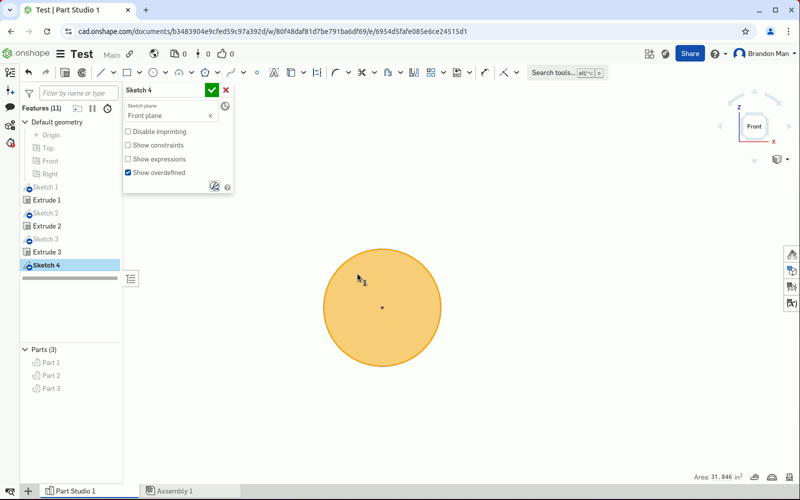
scroll(-6)
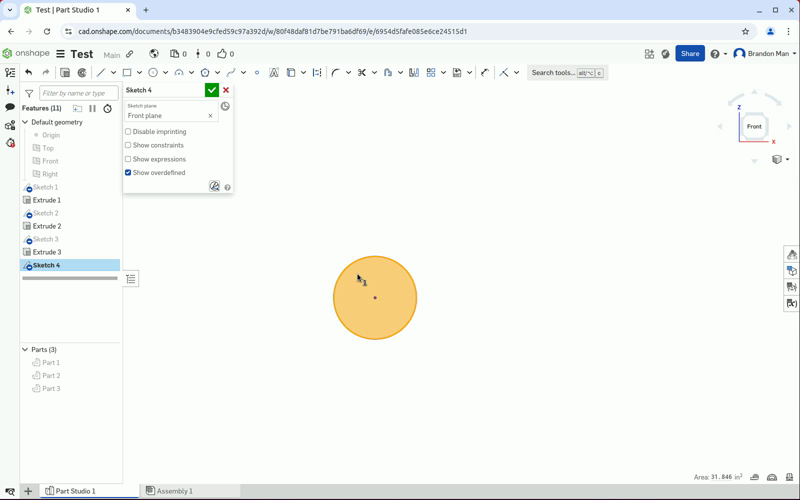
scroll(-6)
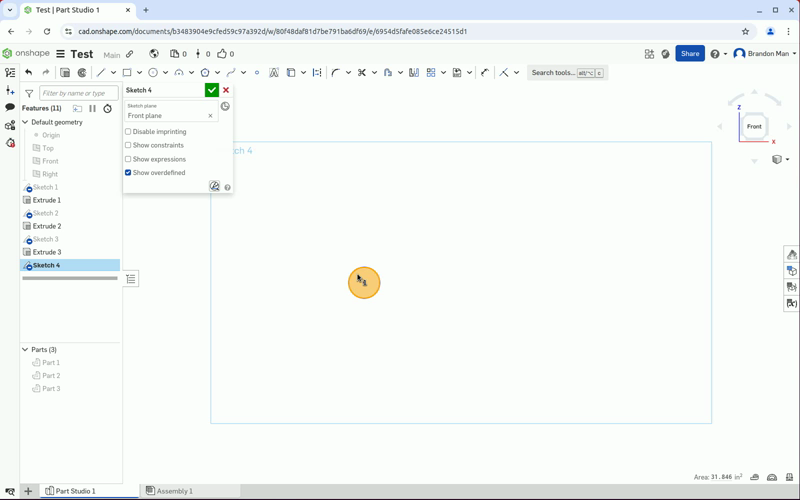
mouse_move(73, 352)
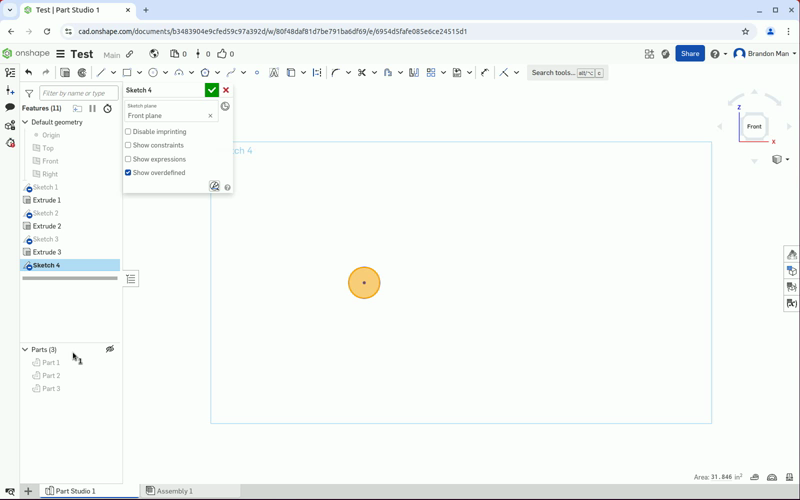
key(shift+y)
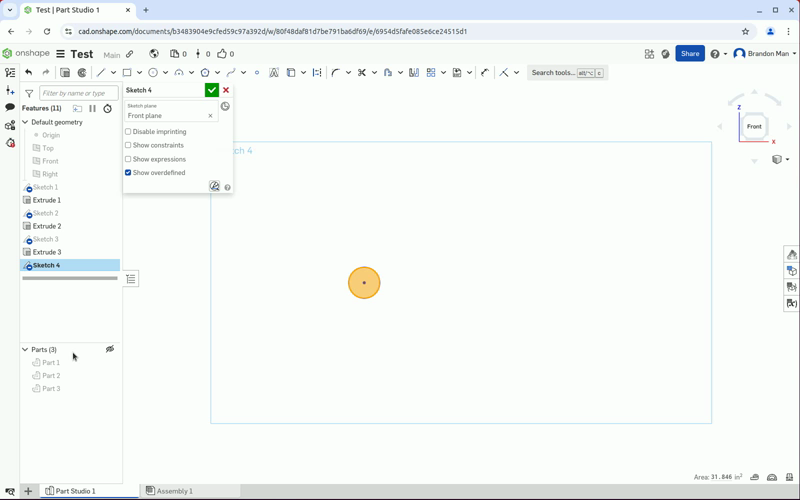
key(shift+e)
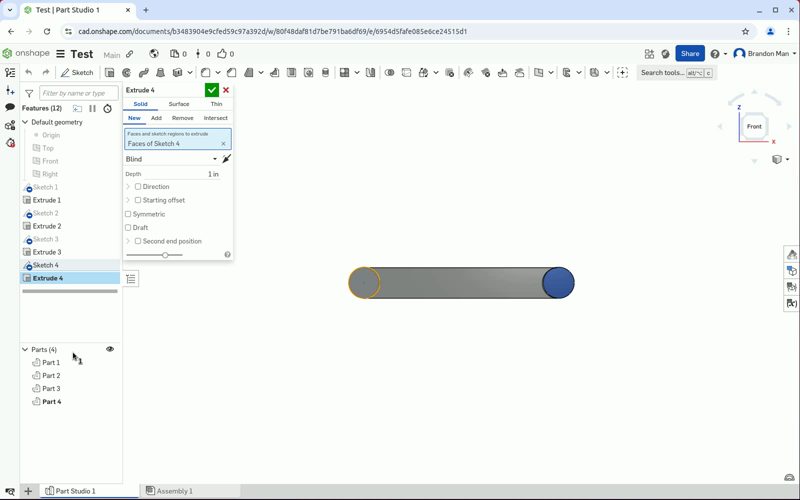
mouse_move(143, 106)
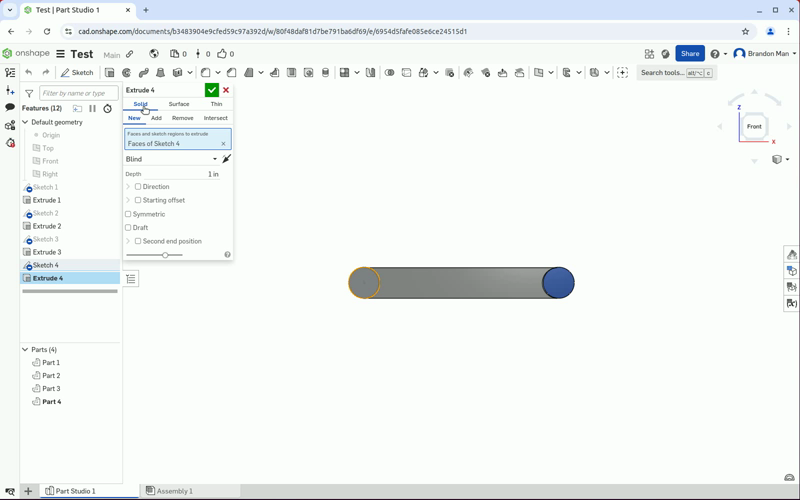
click(143, 106)
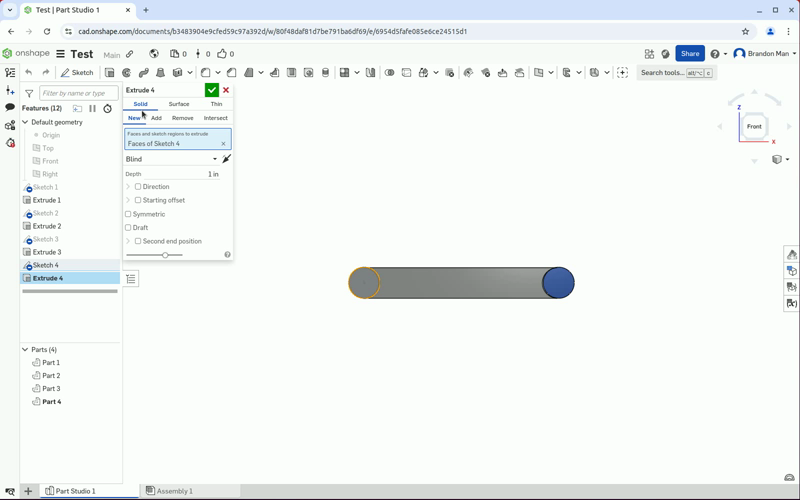
mouse_move(137, 120)
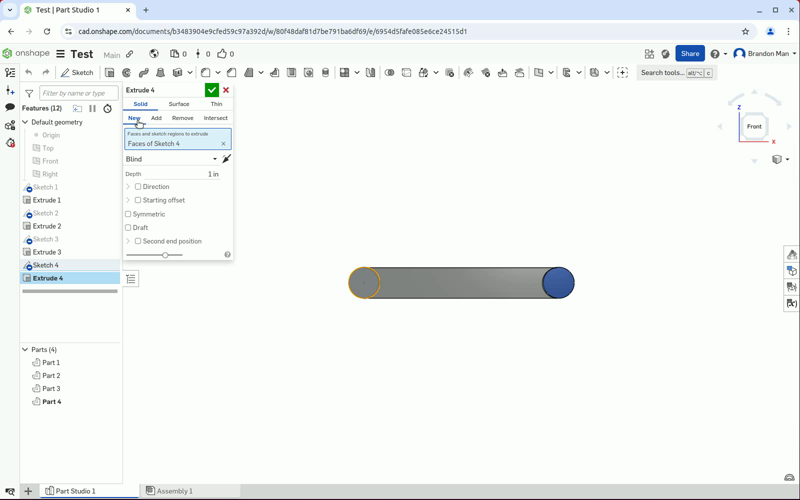
click(137, 120)
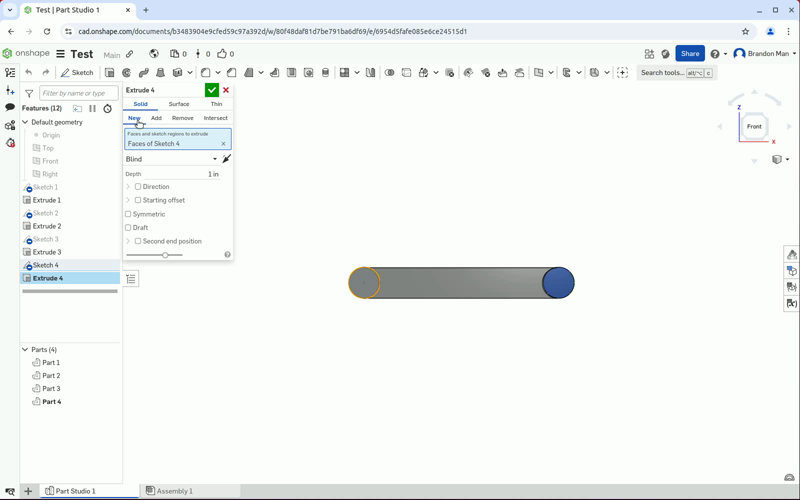
key(tab, 4)
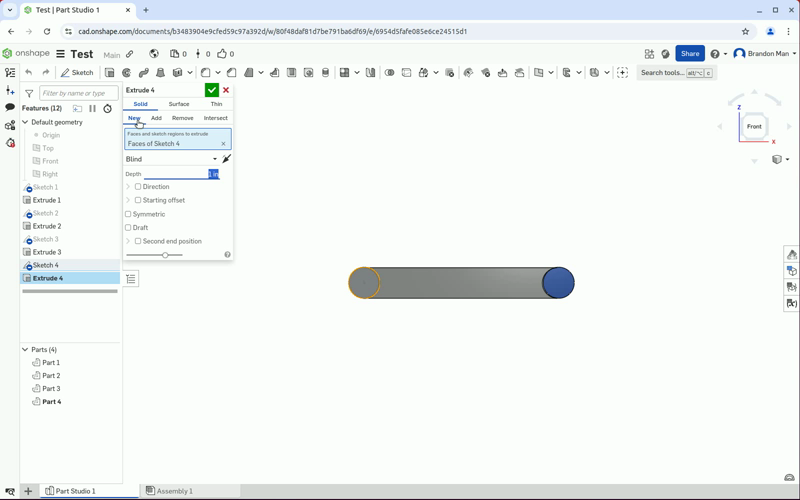
text(15.405)
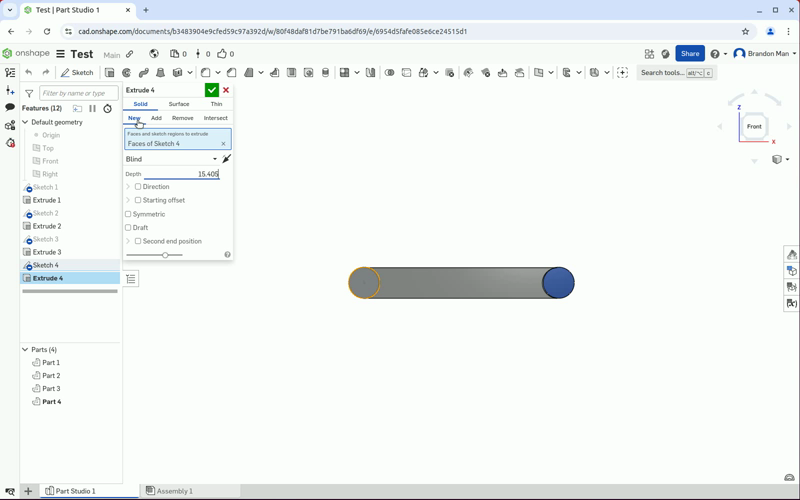
key(enter)
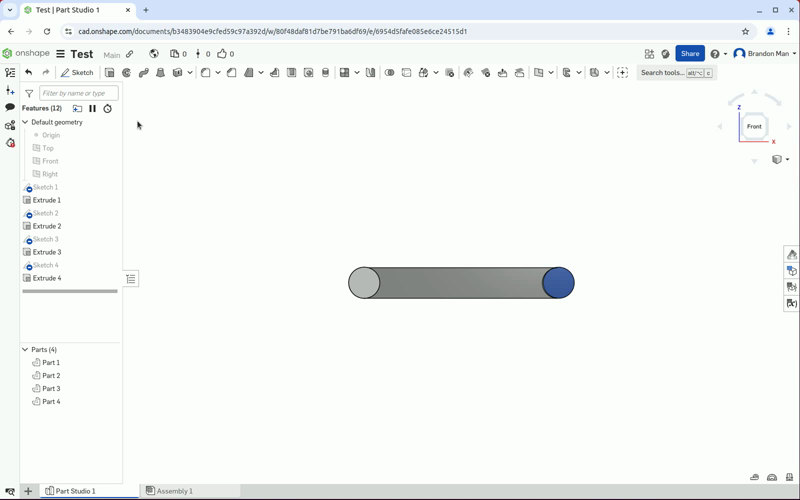
key(shift+h)
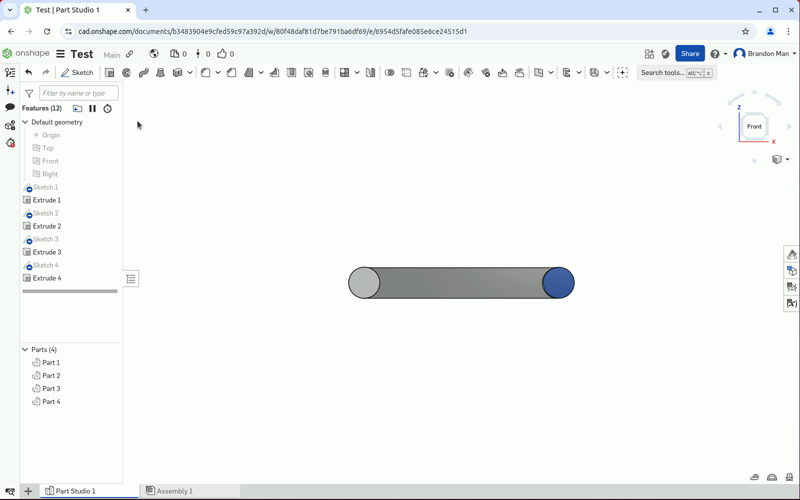
key(shift+h)
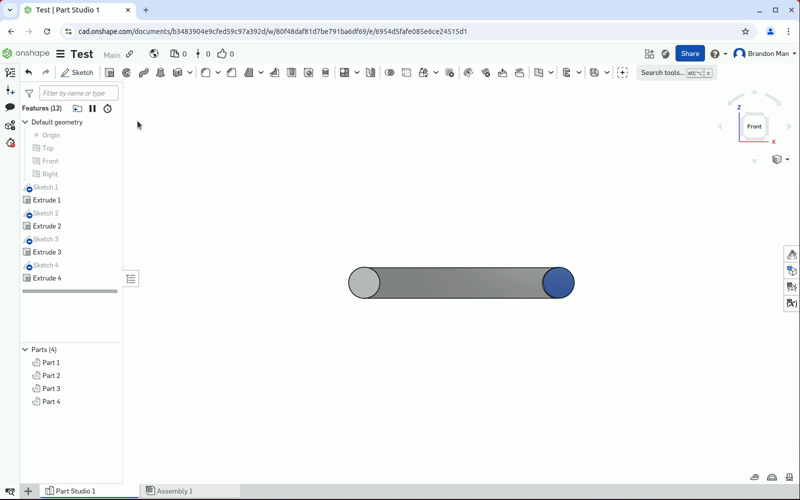
mouse_move(73, 189)
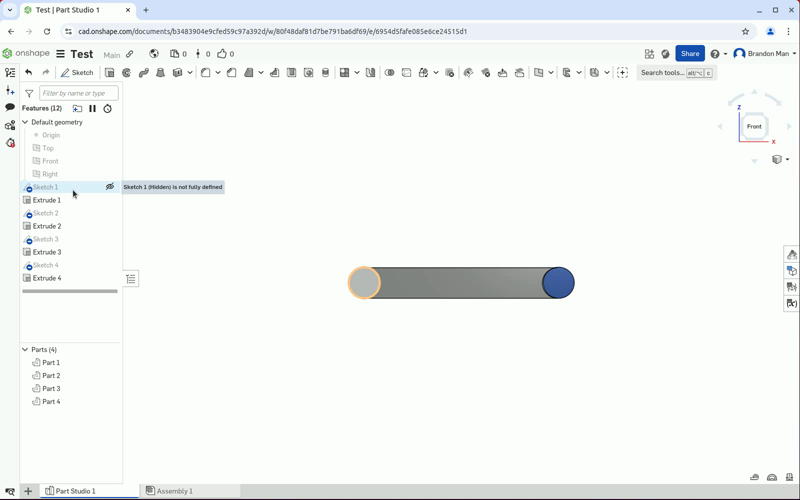
click(73, 189)
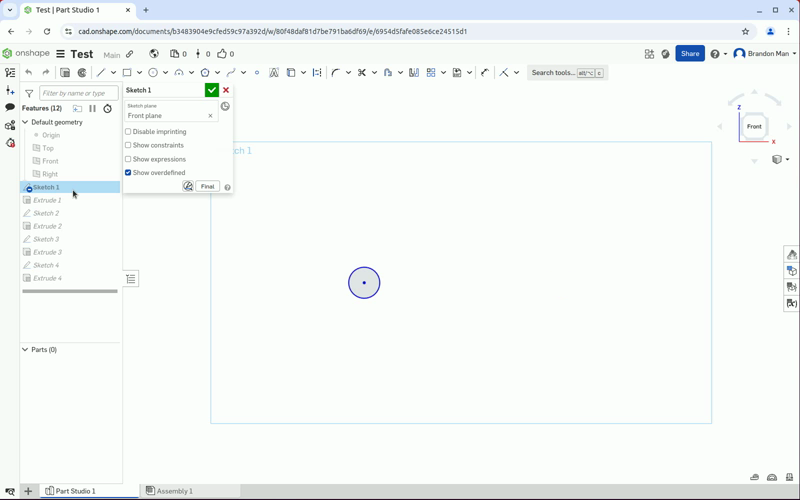
mouse_move(229, 92)
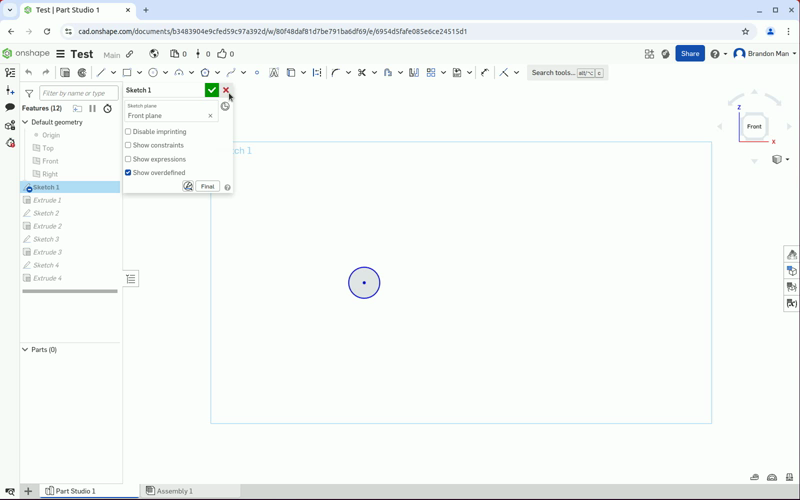
click(229, 92)
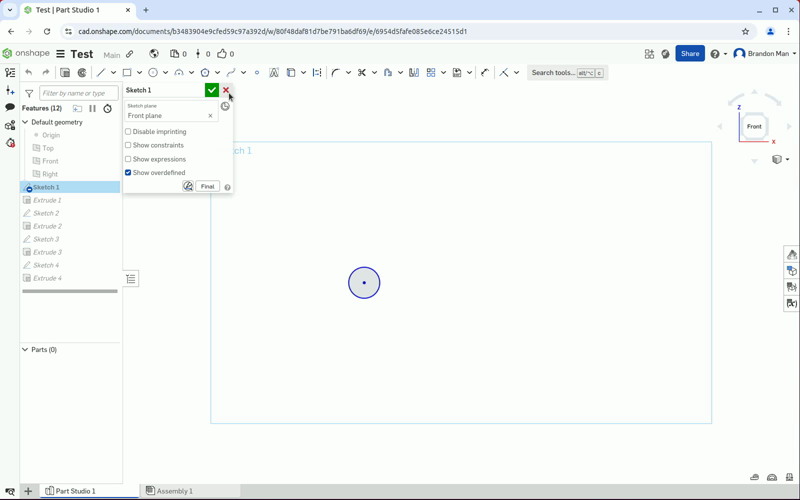
key(shift+s)
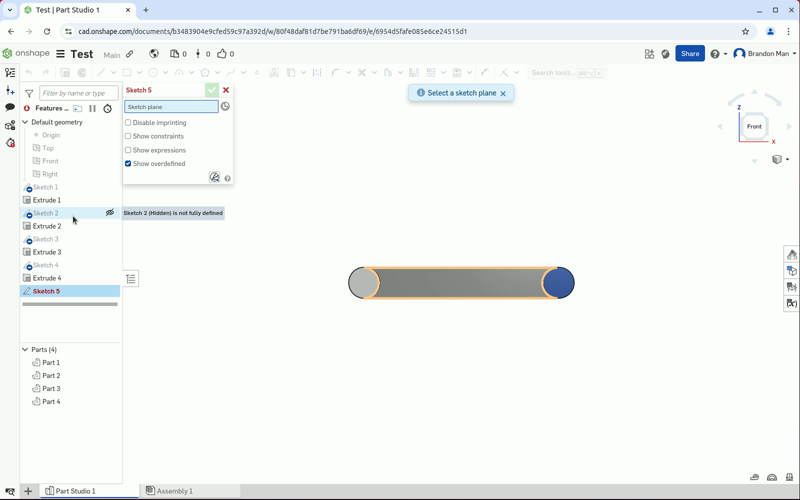
scroll(3)
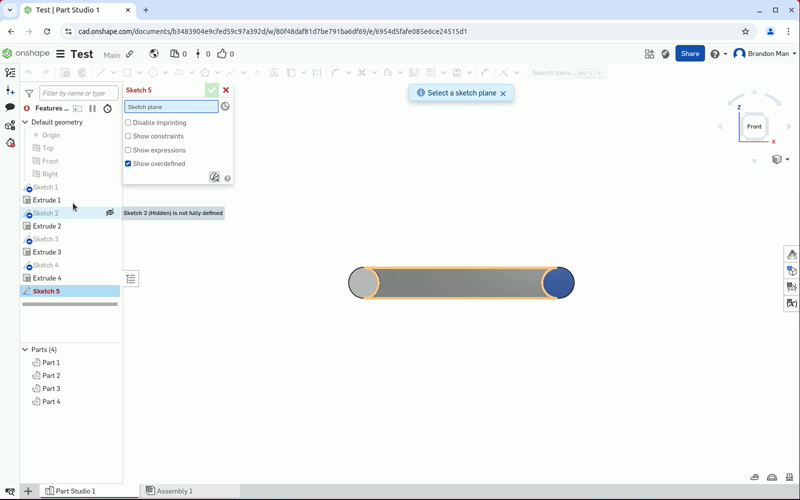
mouse_move(73, 163)
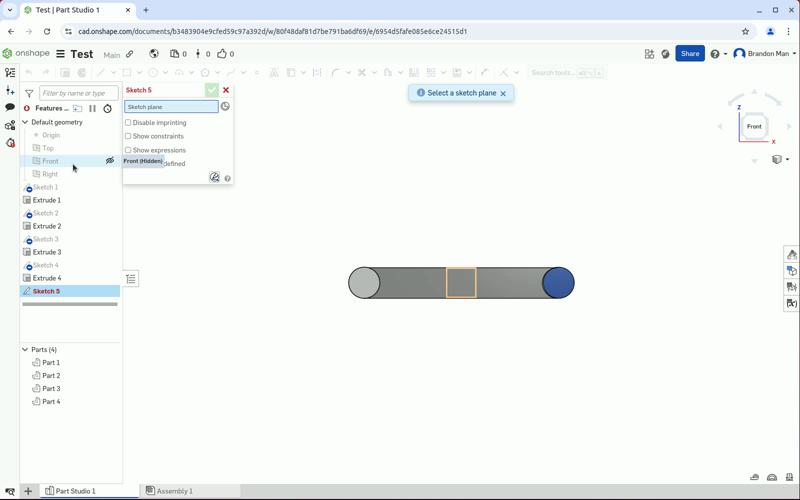
click(73, 163)
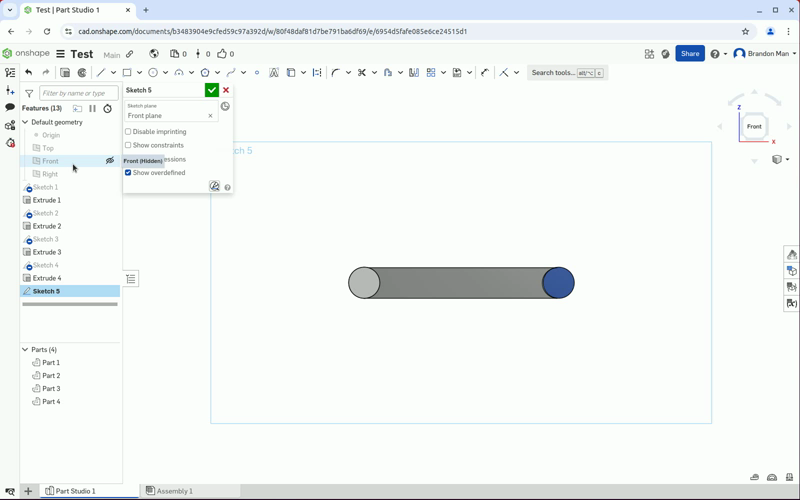
mouse_move(73, 352)
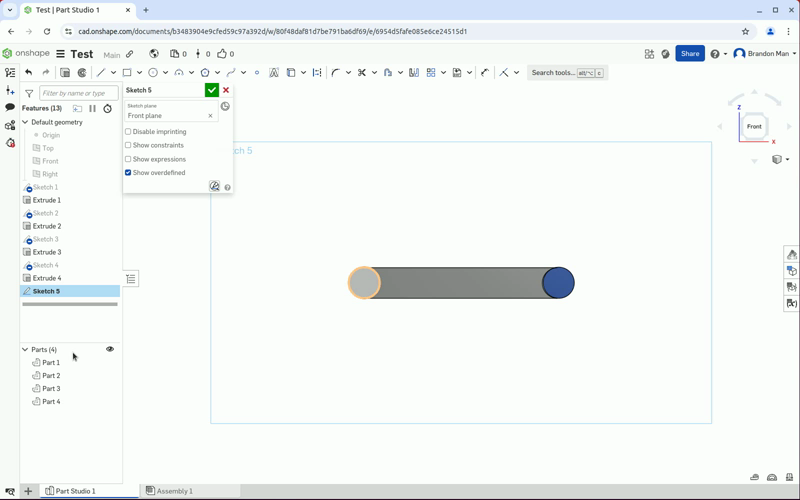
key(y)
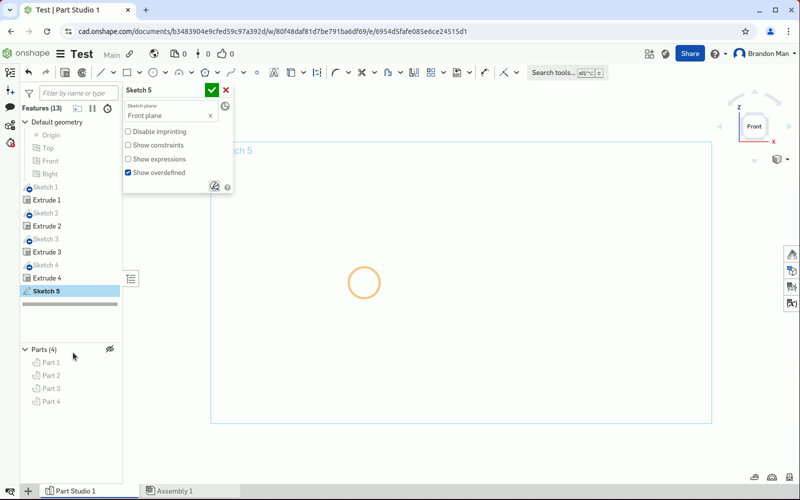
key(c)
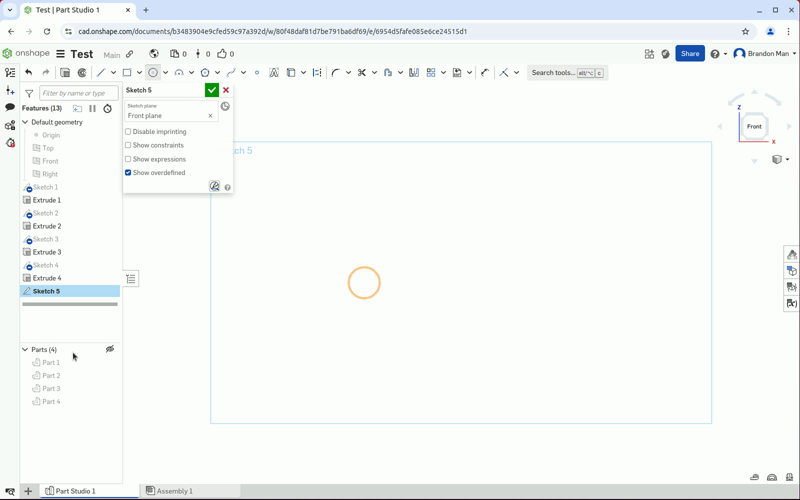
key_down(shift)
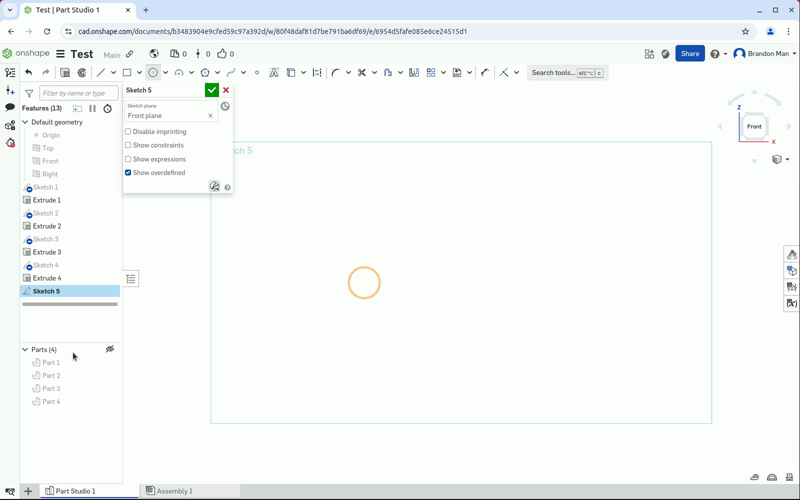
mouse_move(558, 282)
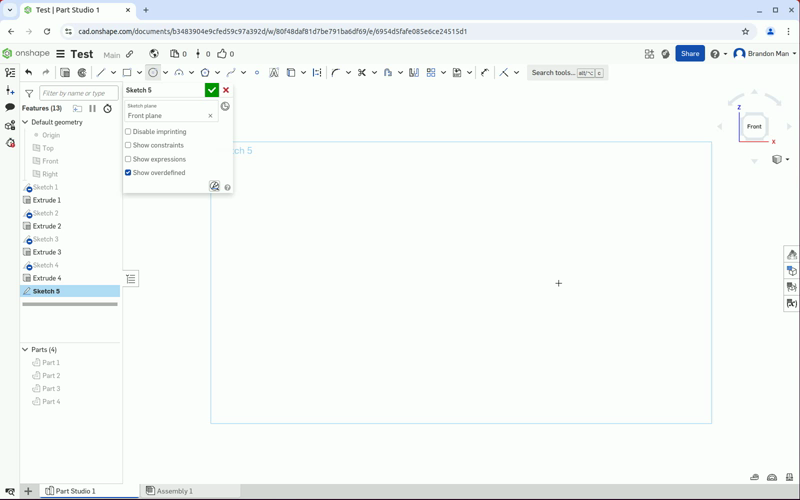
click(558, 282)
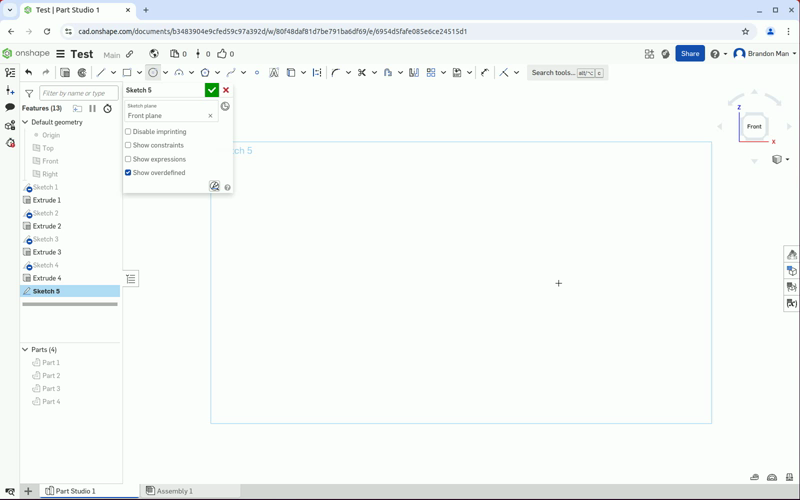
key_up(shift)
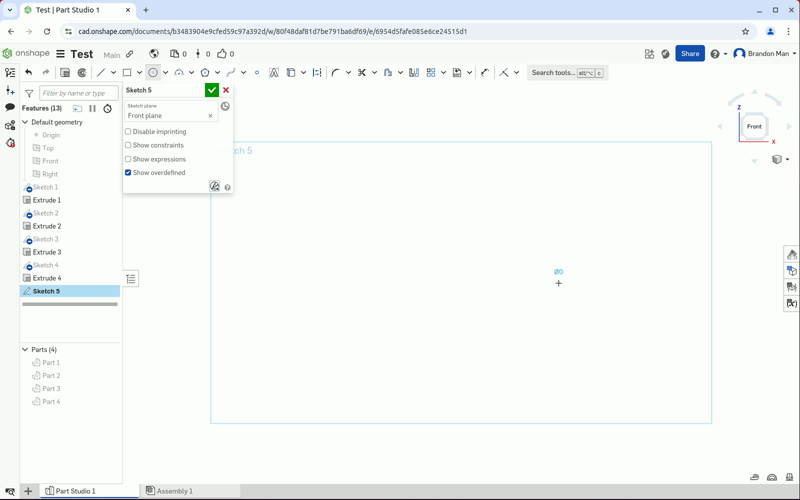
mouse_move(574, 282)
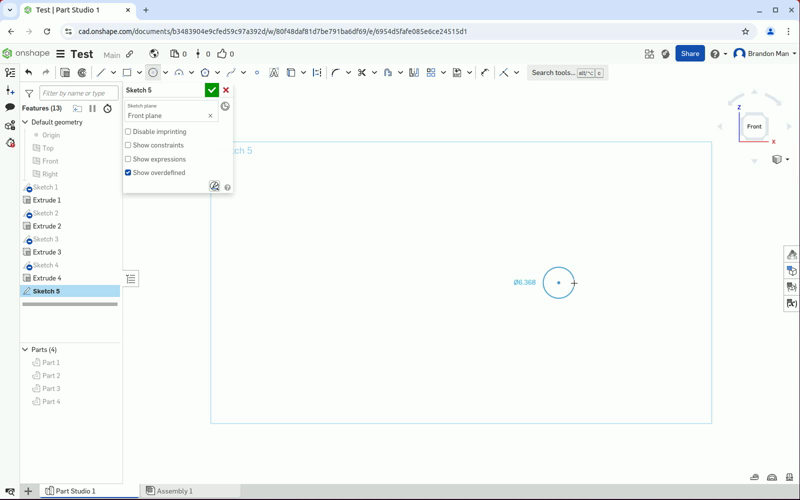
click(574, 282)
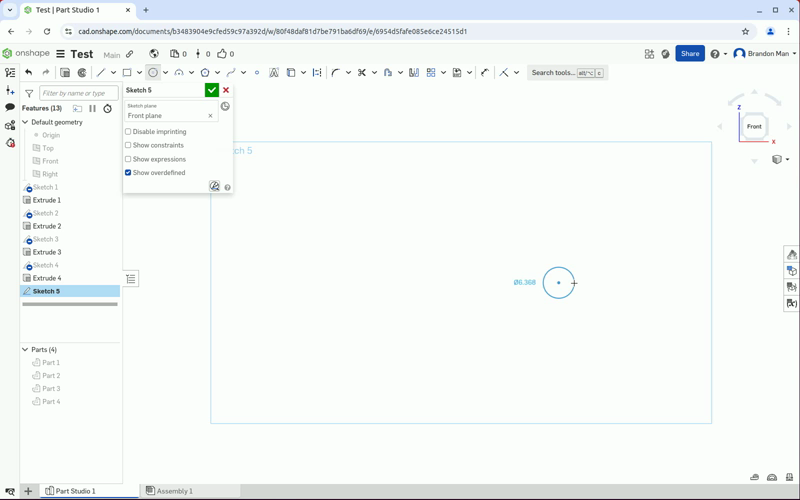
key(esc)
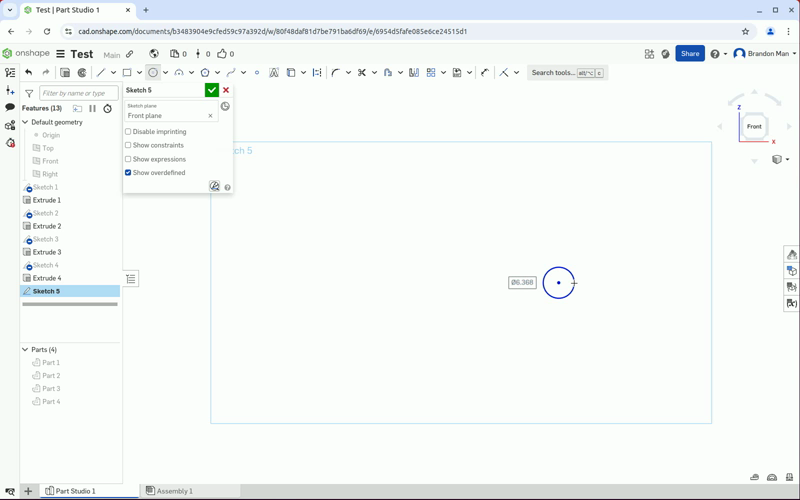
mouse_move(558, 286)
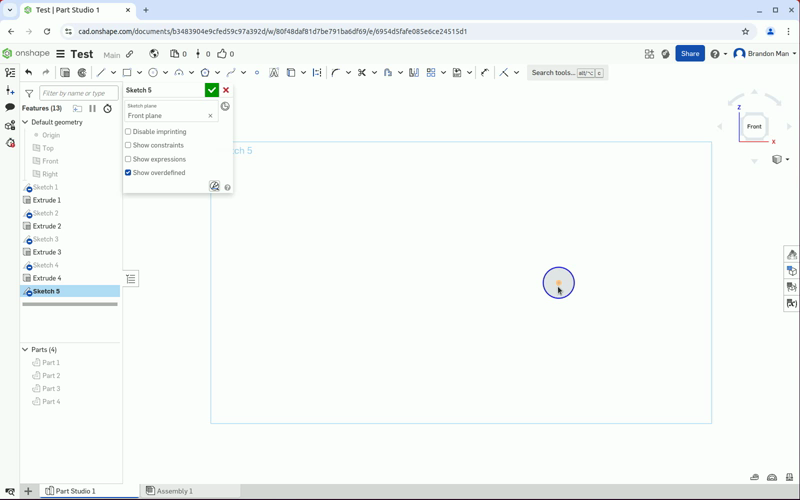
scroll(6)
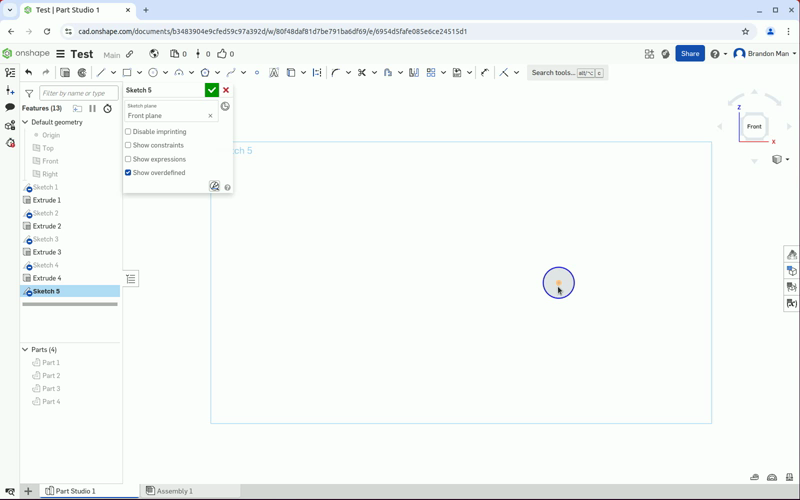
scroll(6)
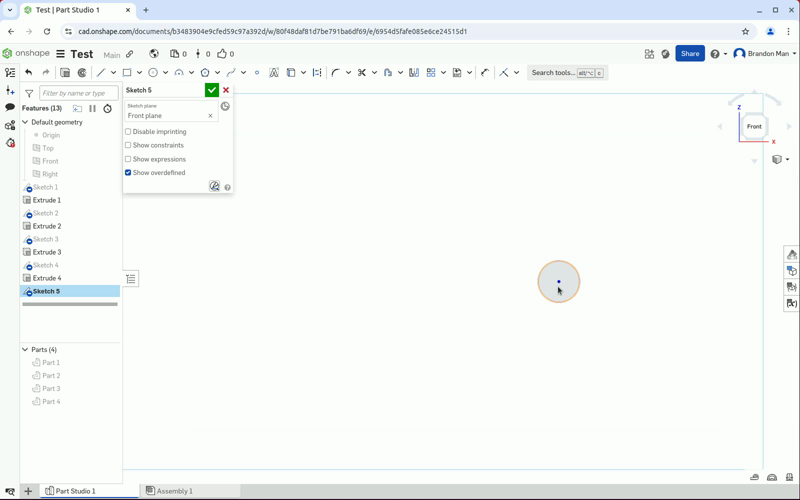
scroll(6)
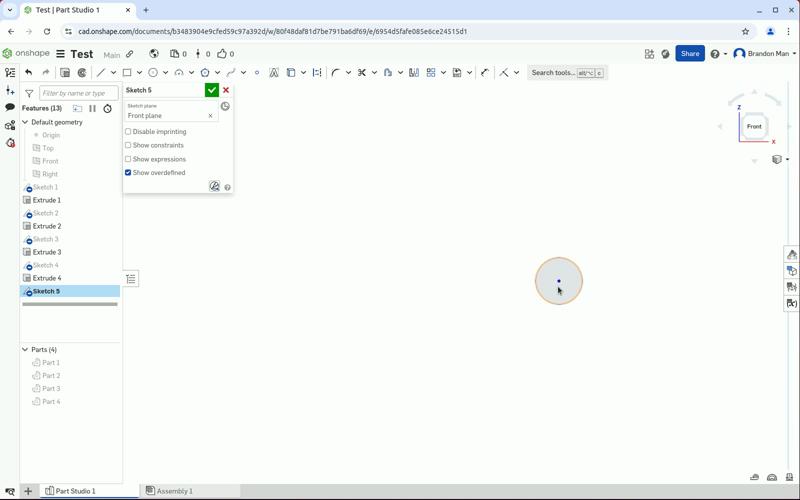
scroll(6)
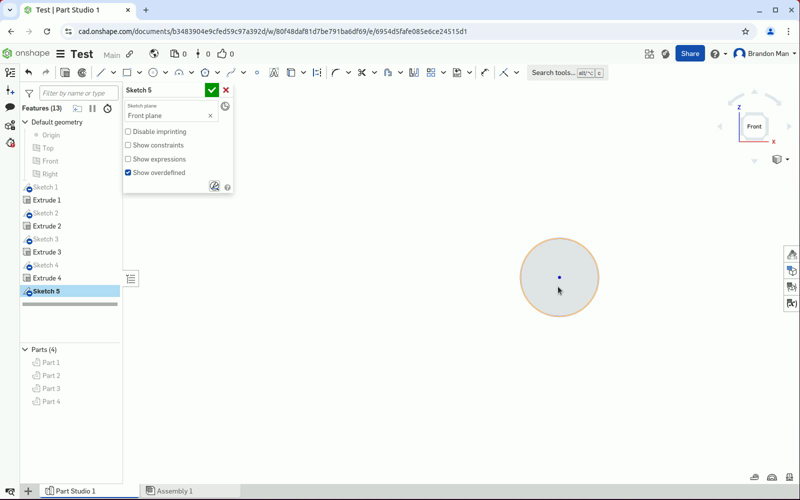
scroll(6)
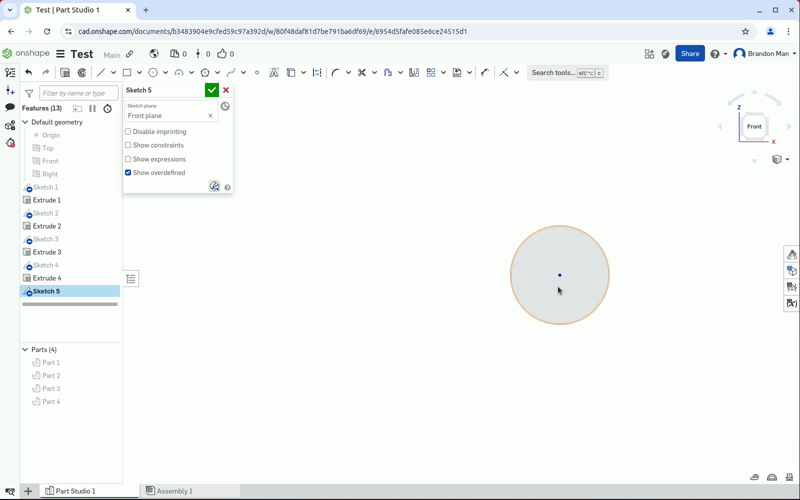
scroll(6)
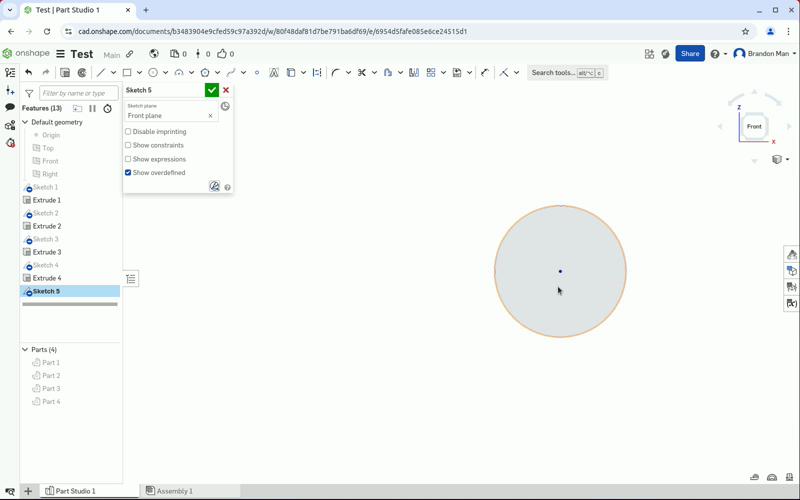
scroll(6)
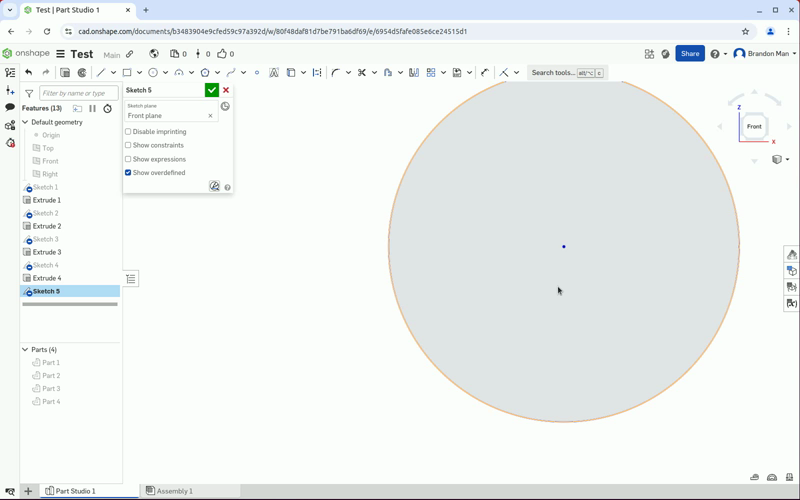
click(558, 286)
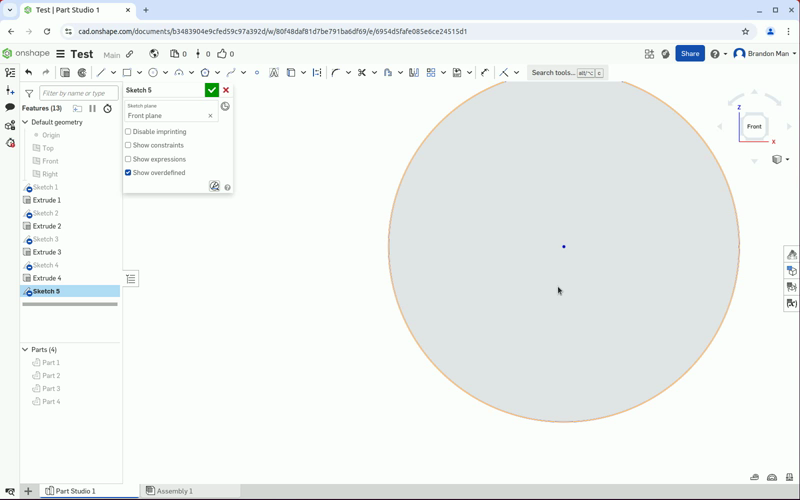
scroll(-6)
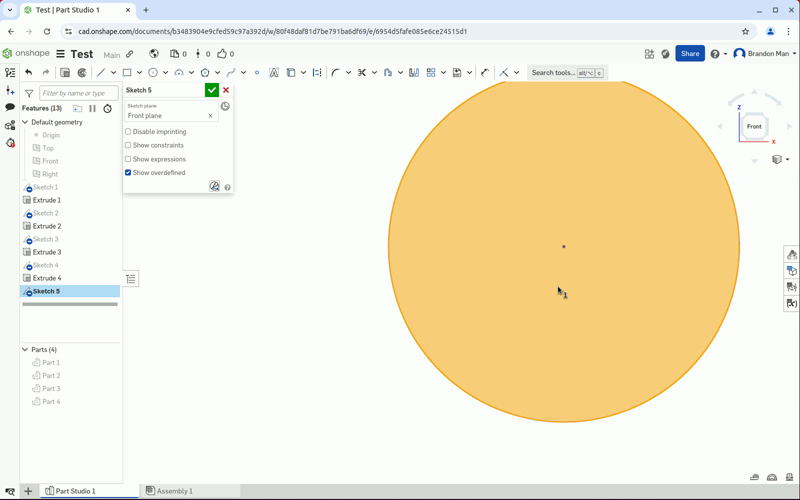
scroll(-6)
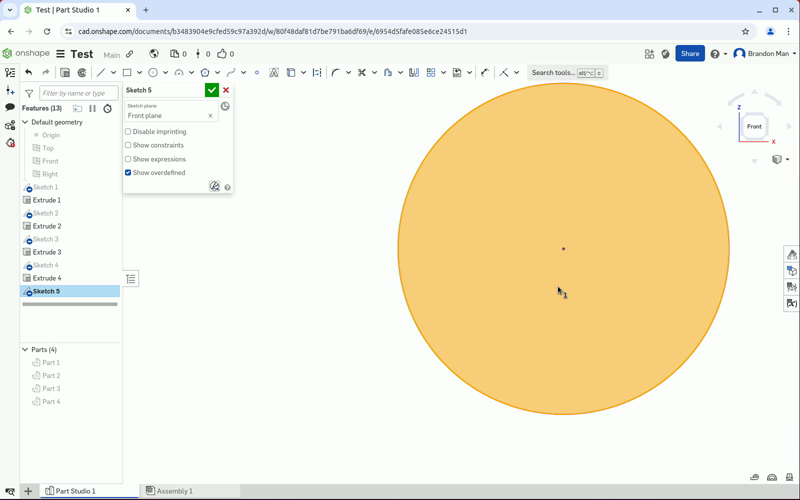
scroll(-6)
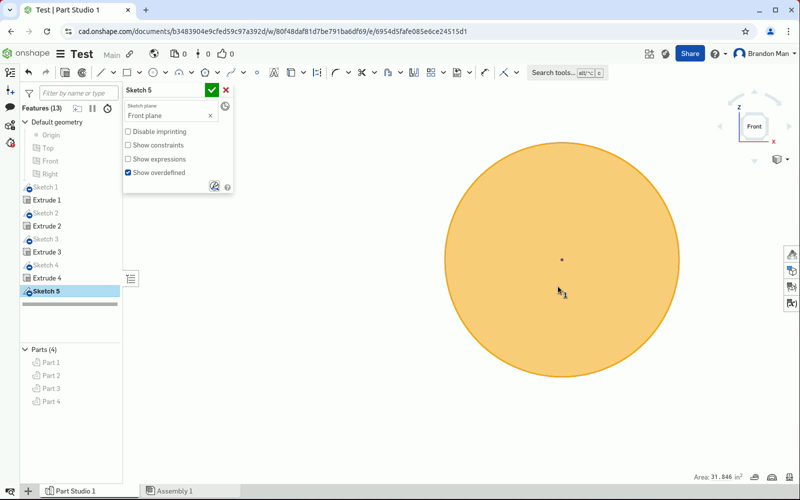
scroll(-6)
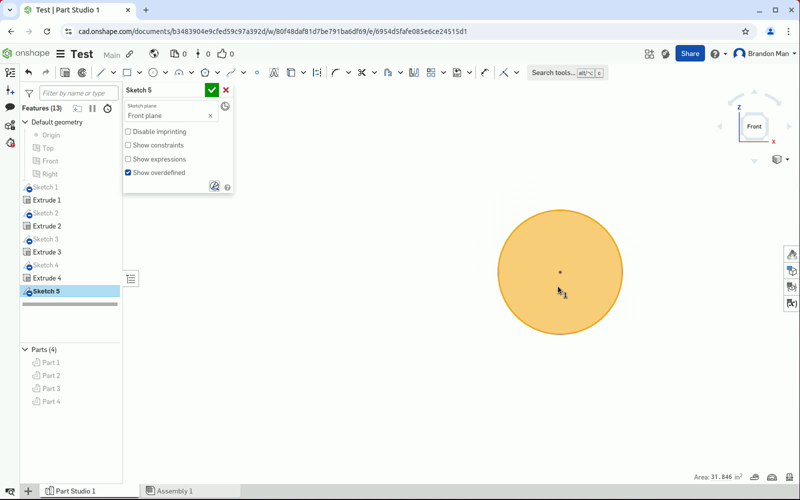
scroll(-6)
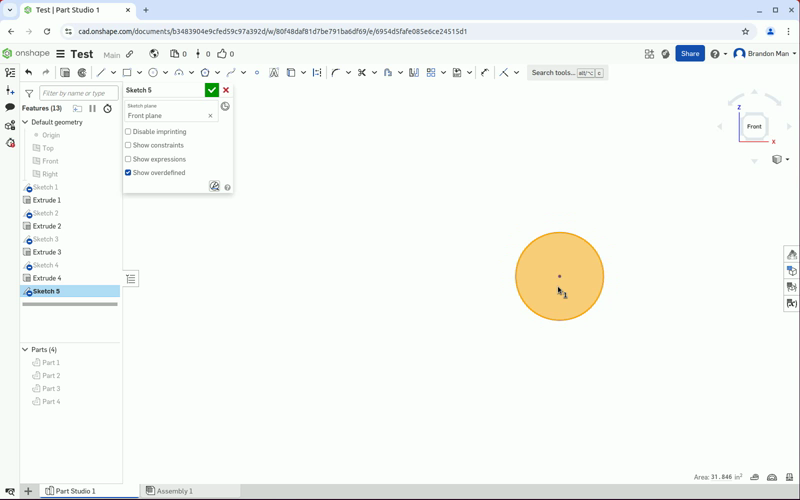
scroll(-6)
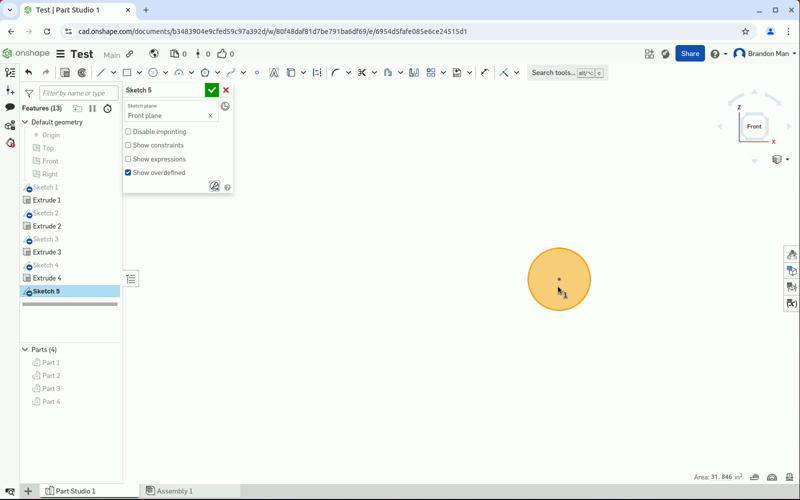
scroll(-6)
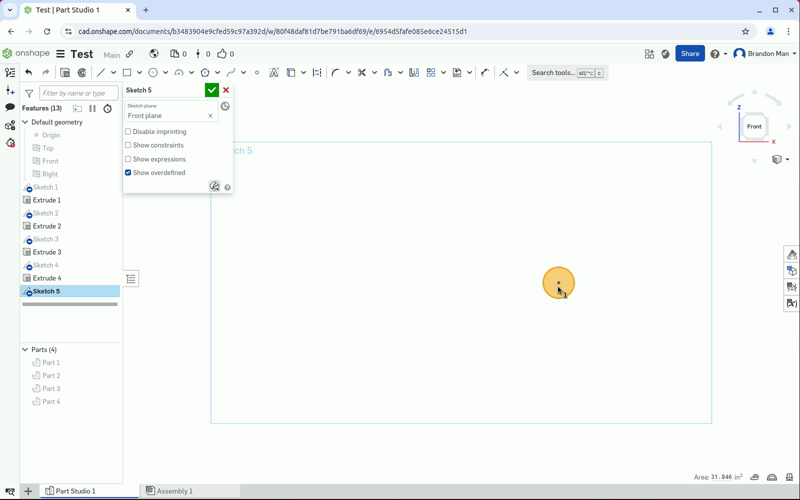
mouse_move(73, 352)
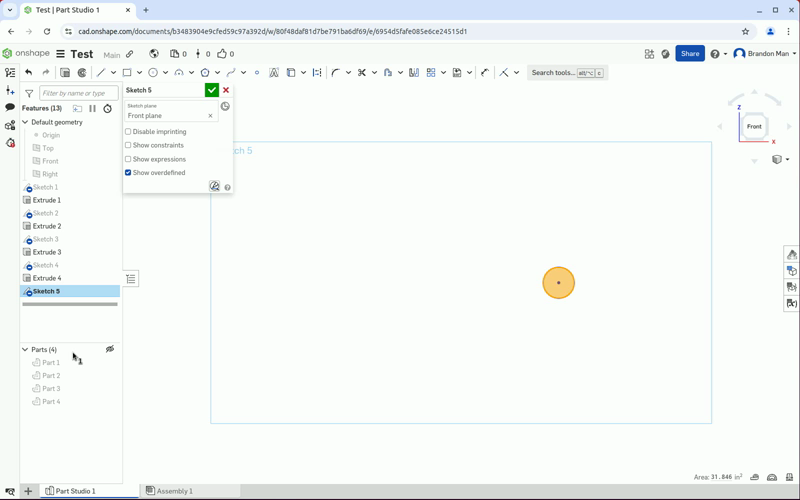
key(shift+y)
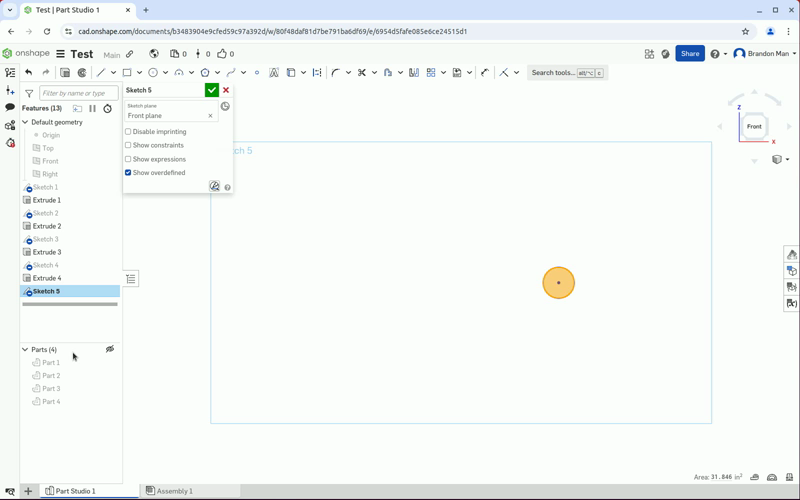
key(shift+e)
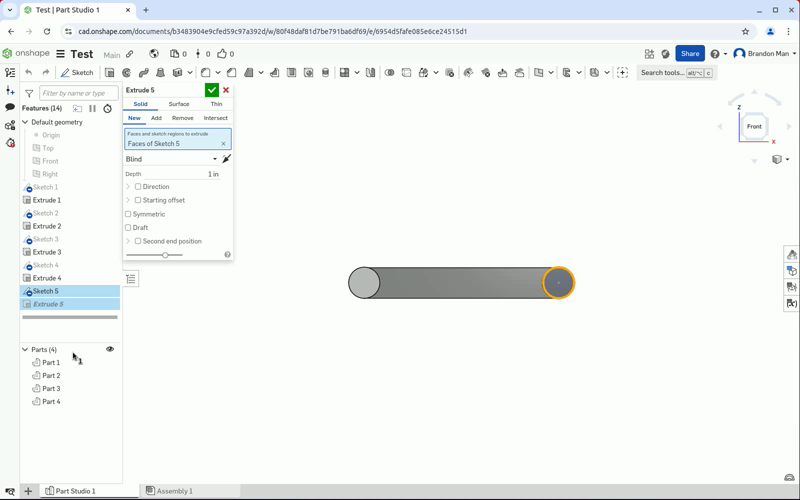
mouse_move(143, 106)
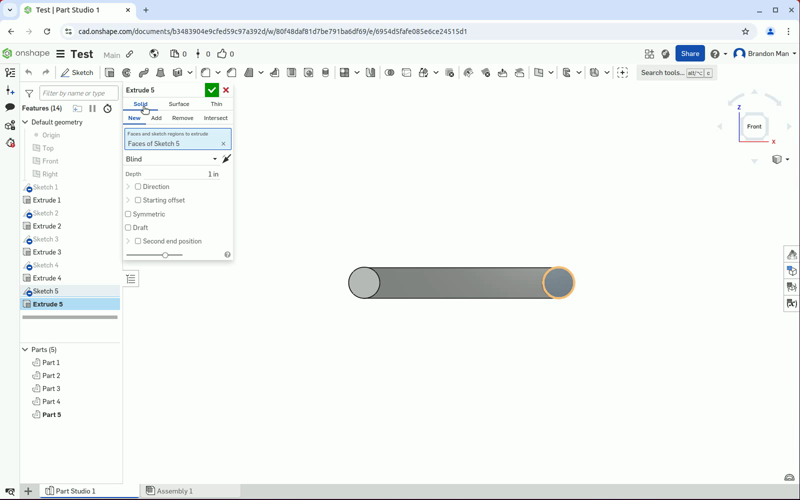
click(143, 106)
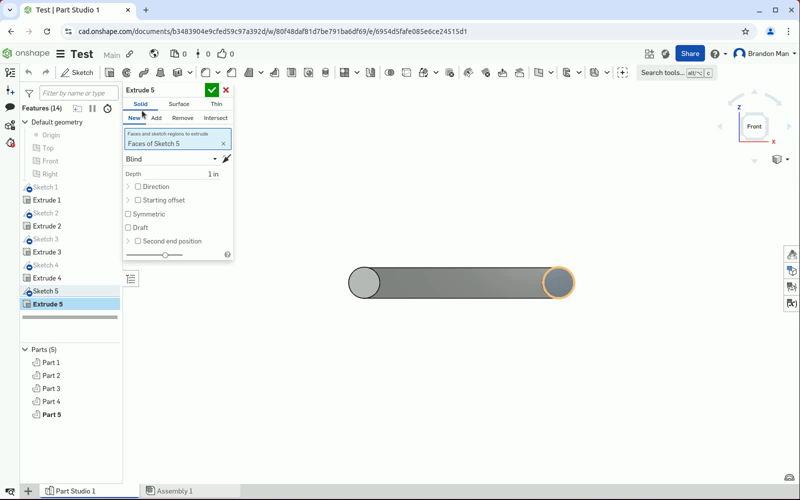
mouse_move(137, 120)
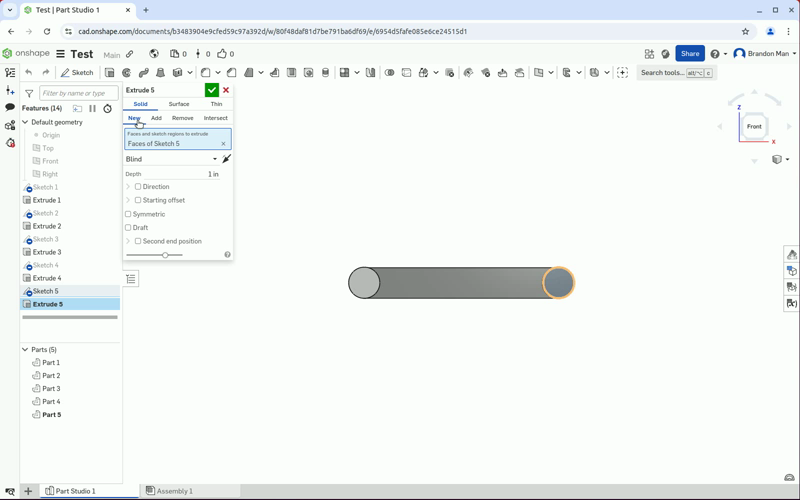
click(137, 120)
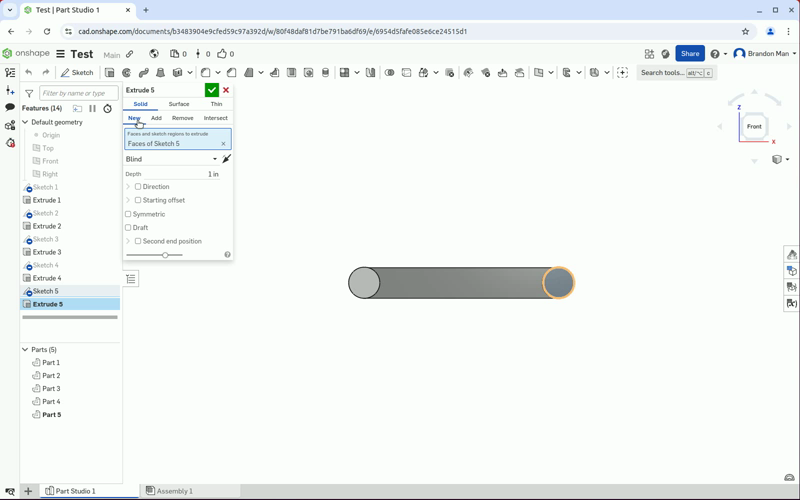
key(tab, 4)
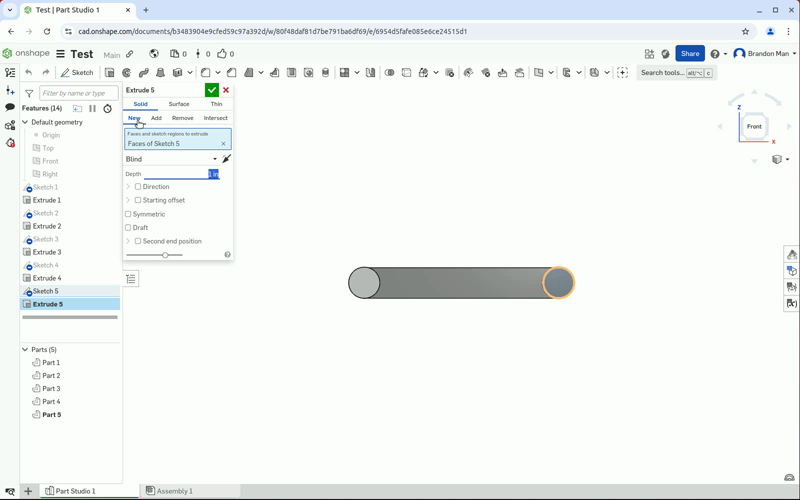
text(-10.832)
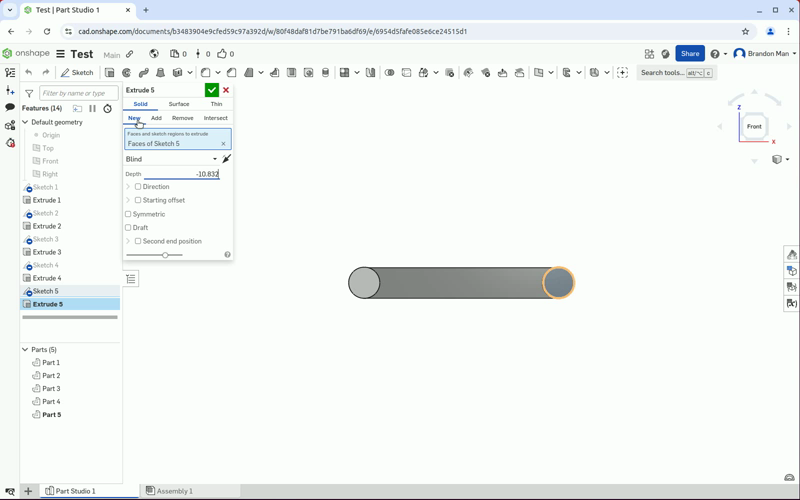
key(enter)
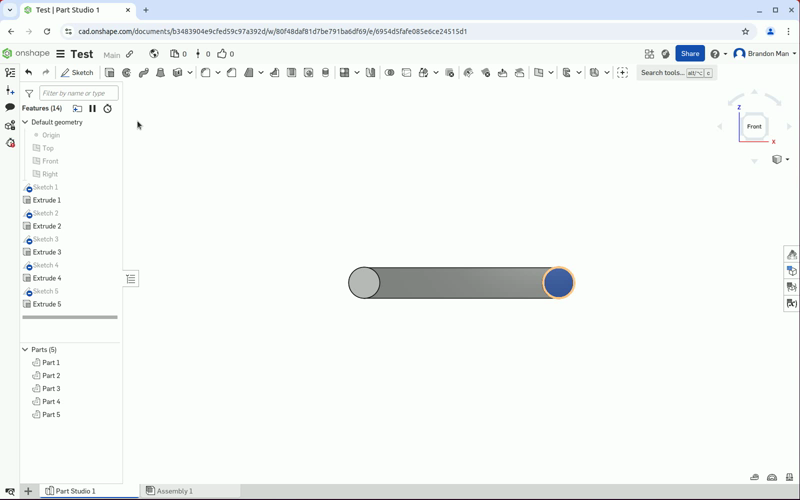
key(shift+h)
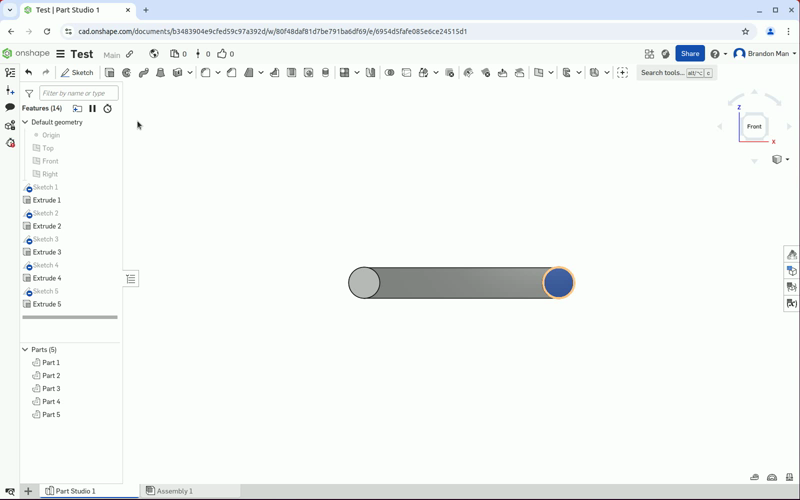
key(shift+h)
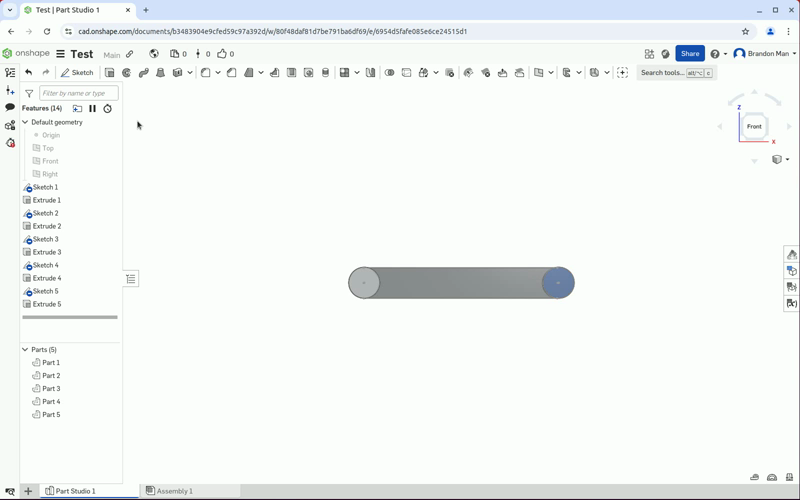
key(shift+7)
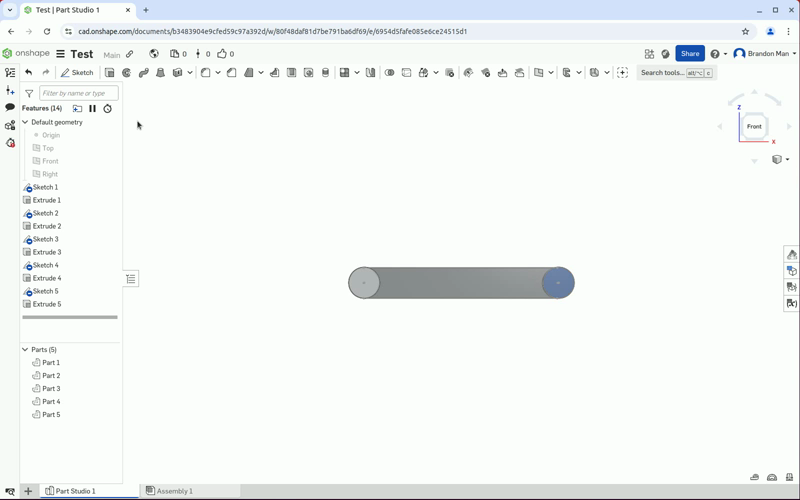
key(left, 2)
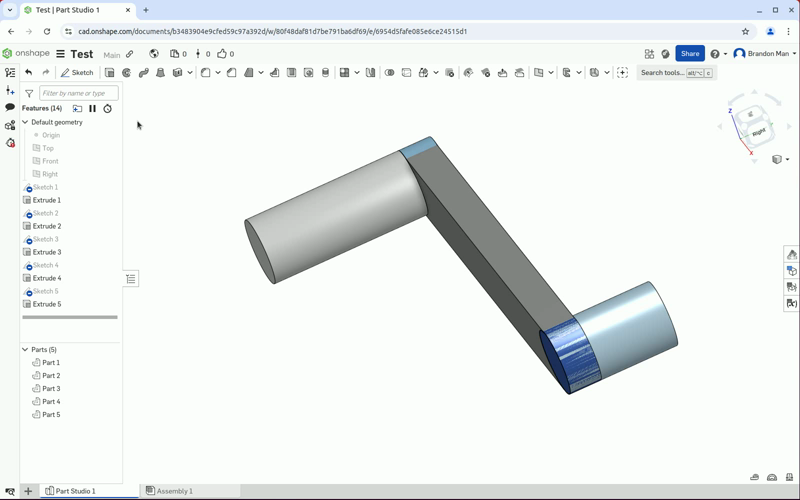
key(down, 2)
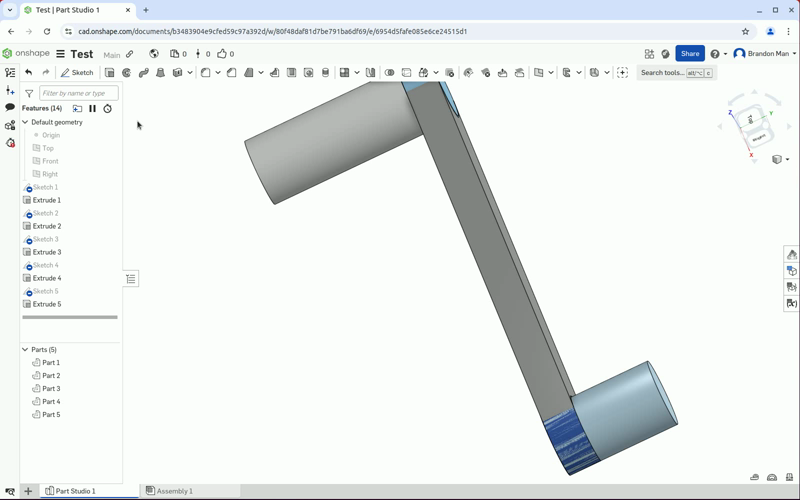
key(up, 2)
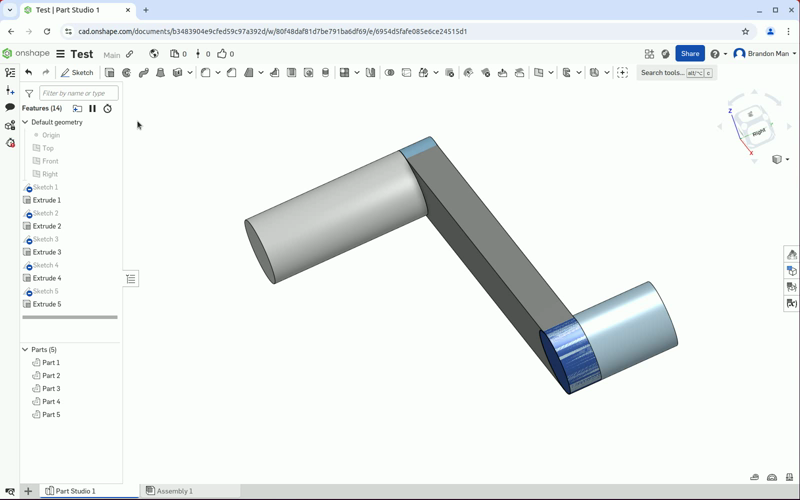
key(right, 2)
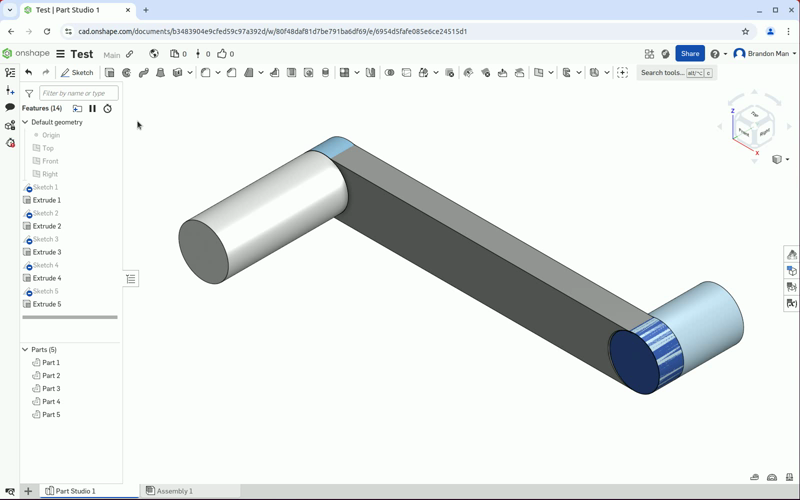
mouse_move(73, 189)
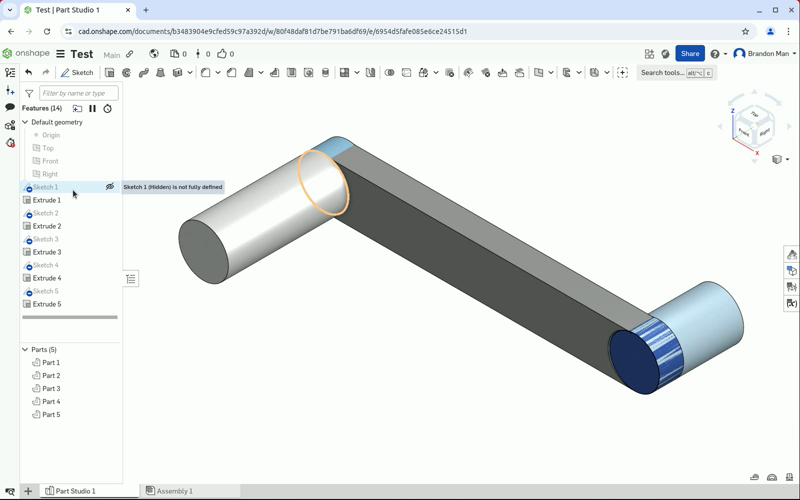
click(73, 189)